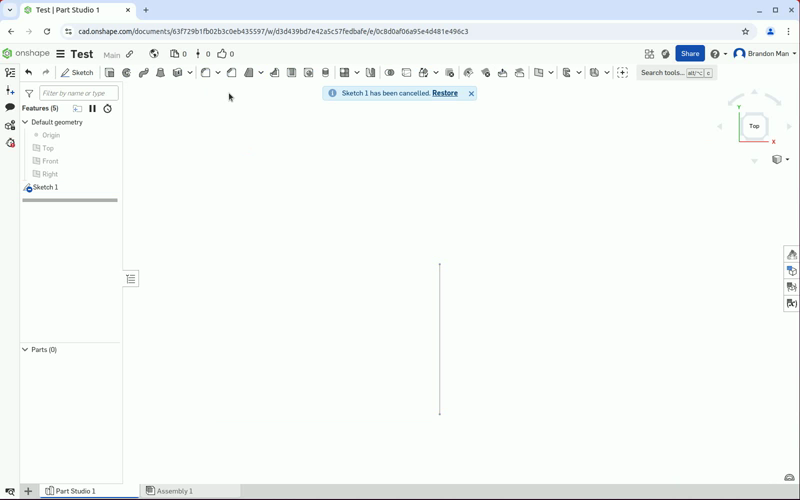
key(shift+h)
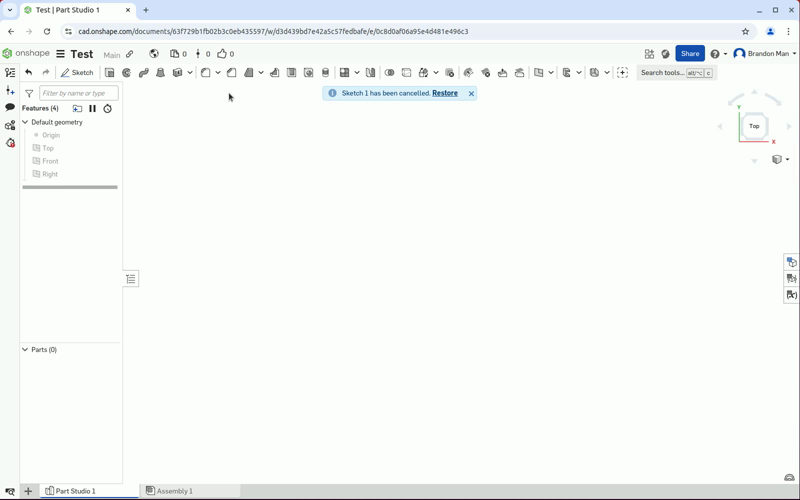
mouse_move(73, 352)
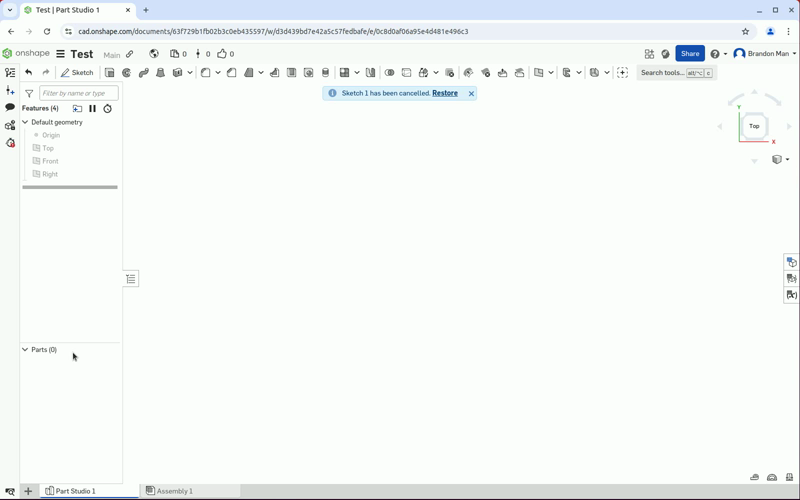
key(y)
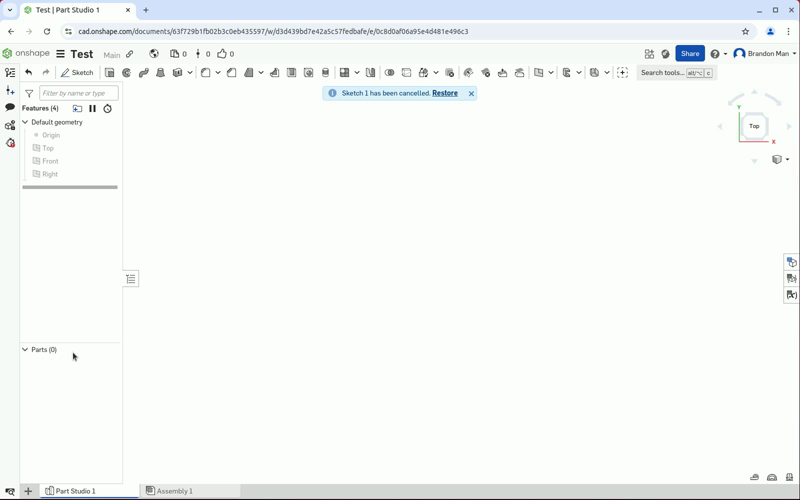
key(shift+p)
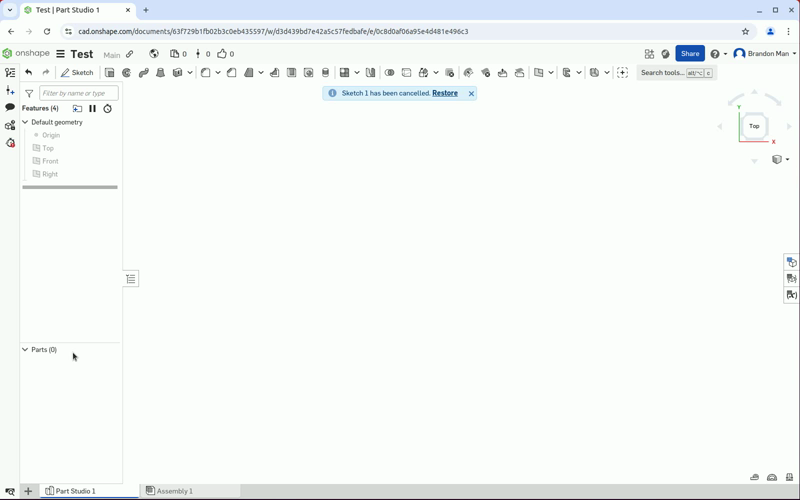
key(space)
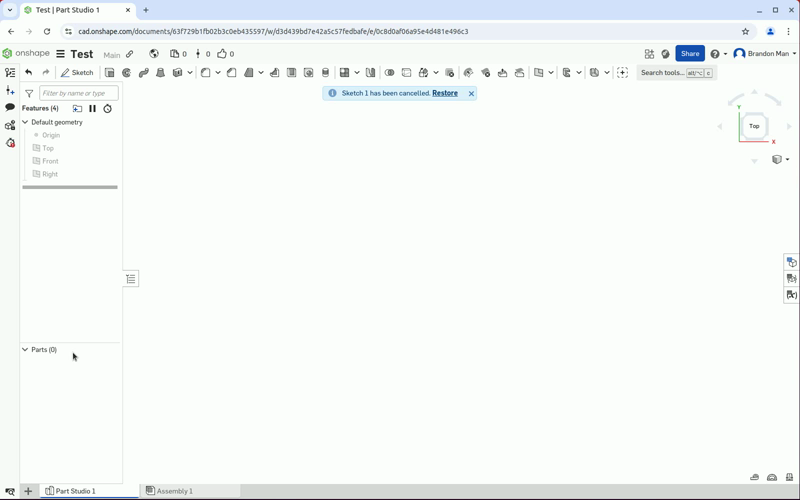
key_down(shift)
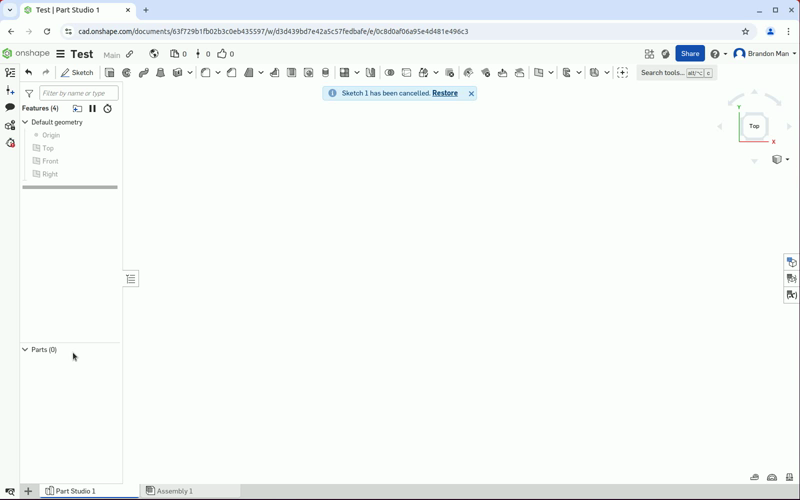
key(up)
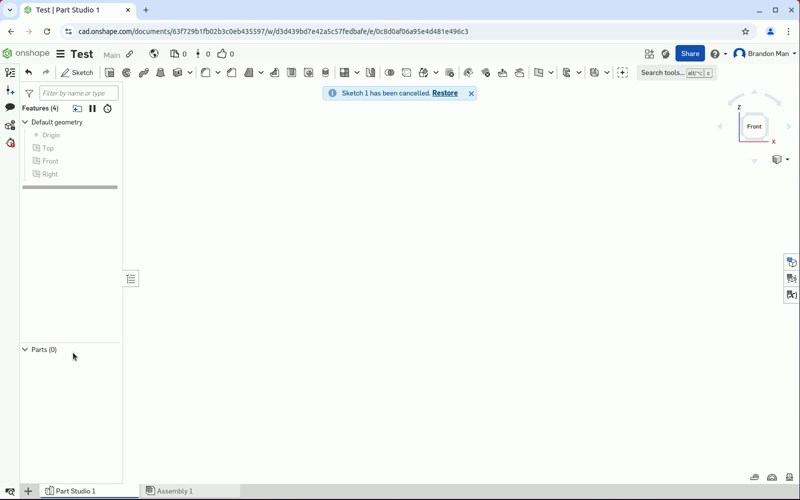
key_up(shift)
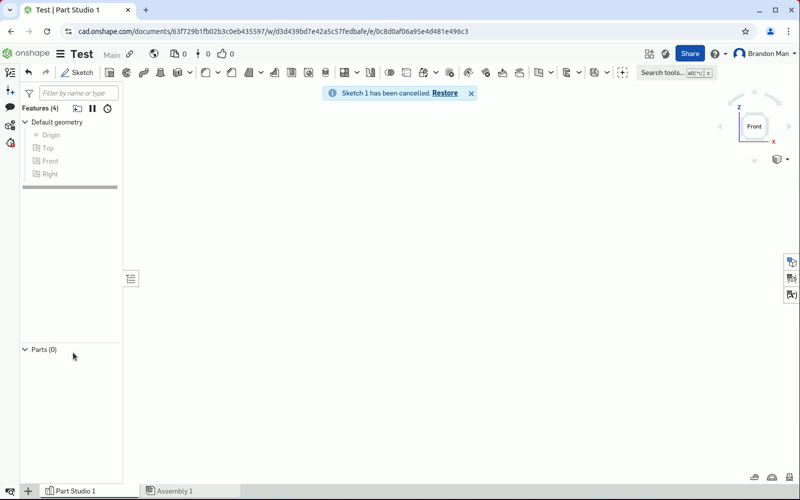
mouse_move(73, 352)
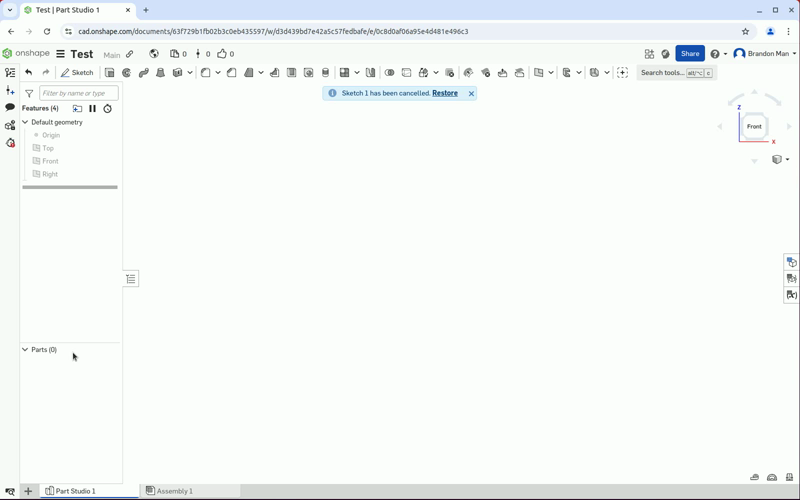
key(shift+y)
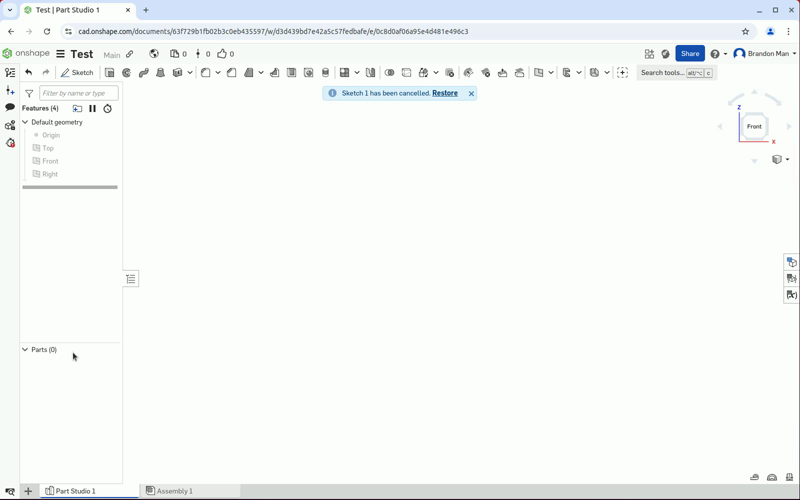
key(shift+s)
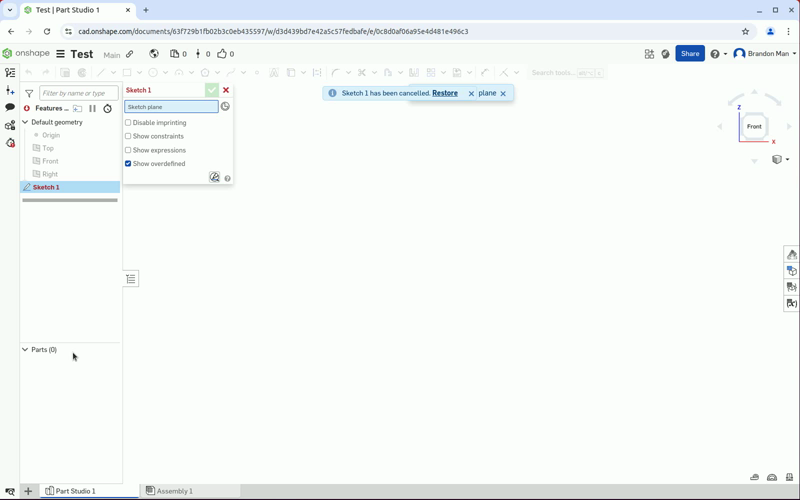
mouse_move(73, 163)
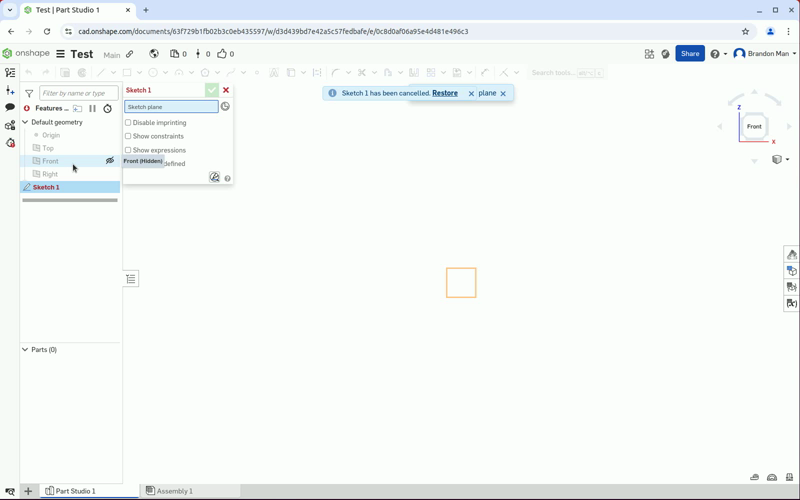
click(73, 163)
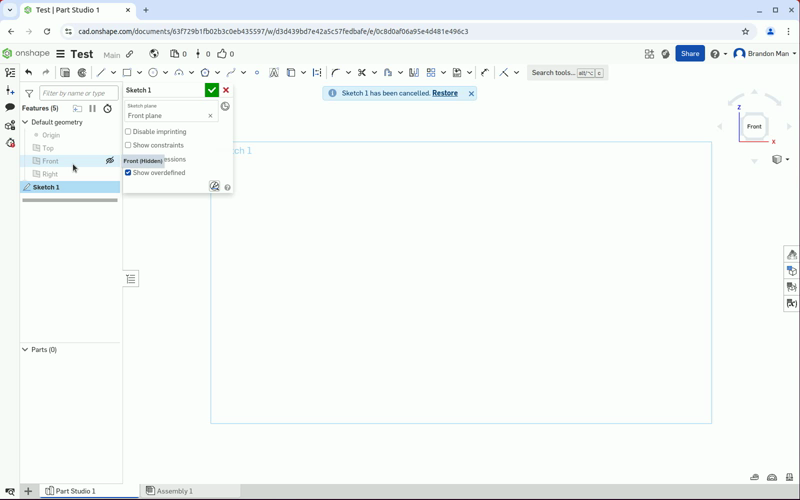
mouse_move(73, 352)
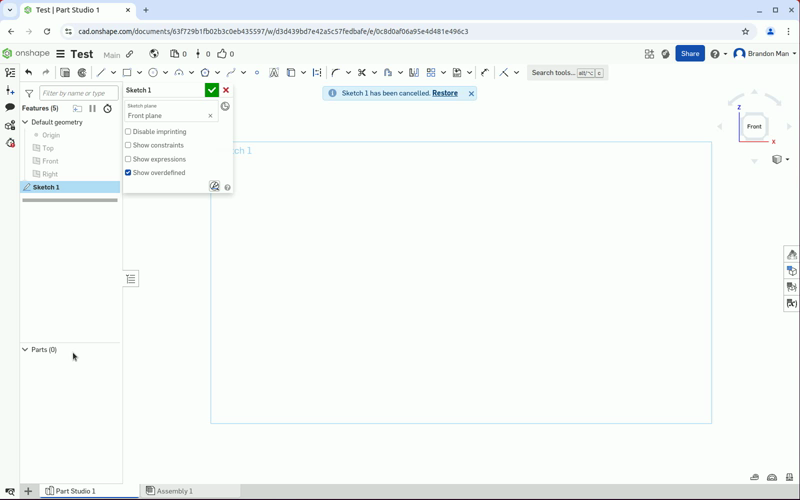
key(y)
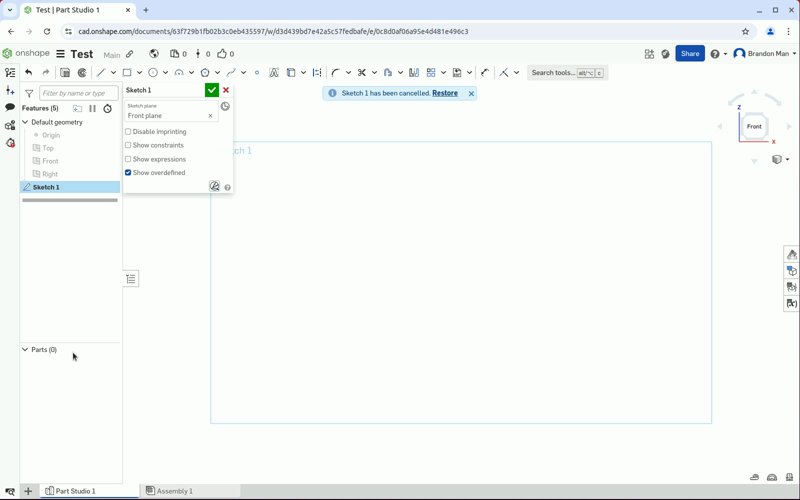
key(l)
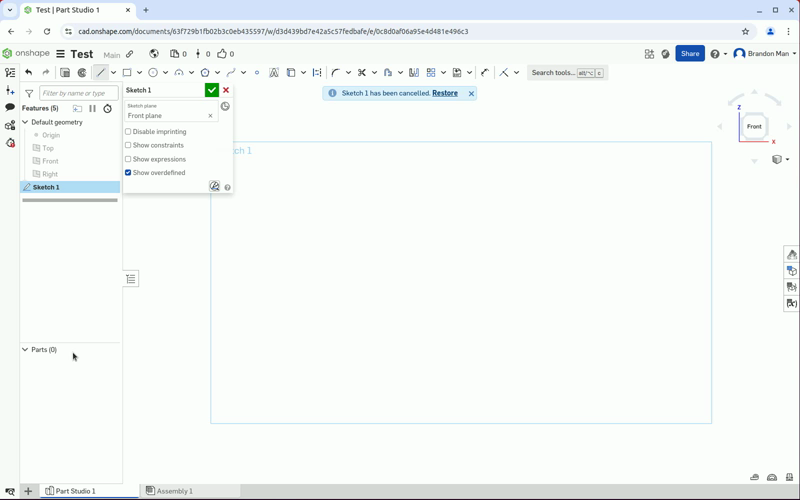
key_down(shift)
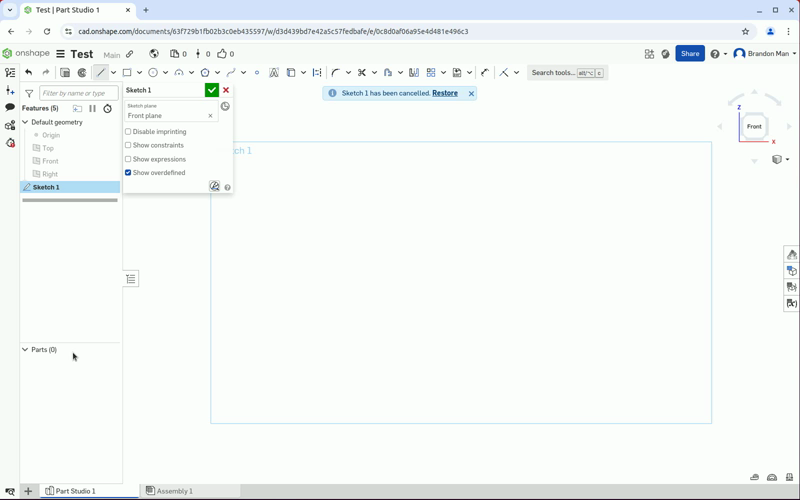
mouse_move(451, 282)
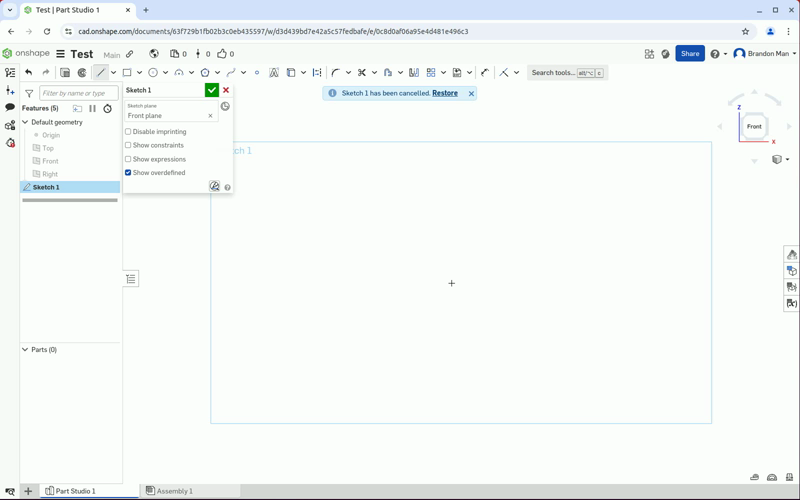
click(451, 282)
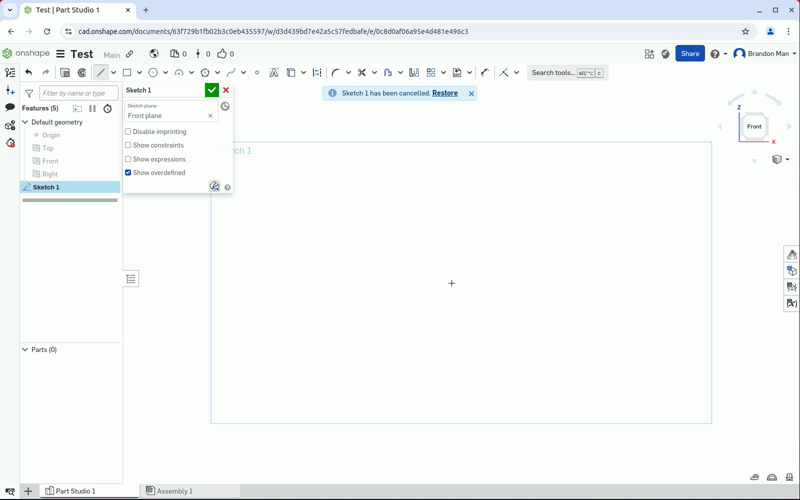
key_up(shift)
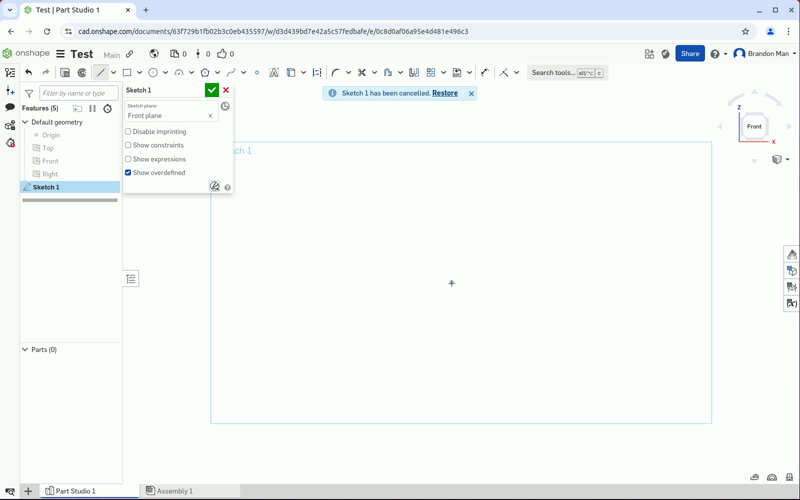
key_down(shift)
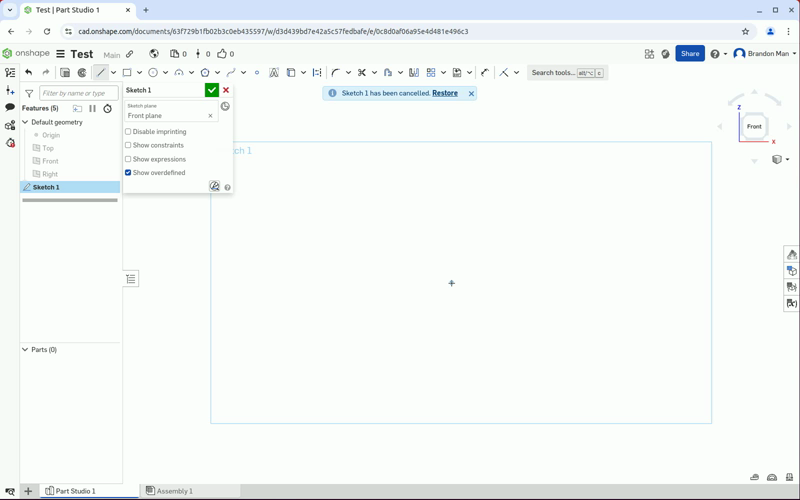
mouse_move(481, 282)
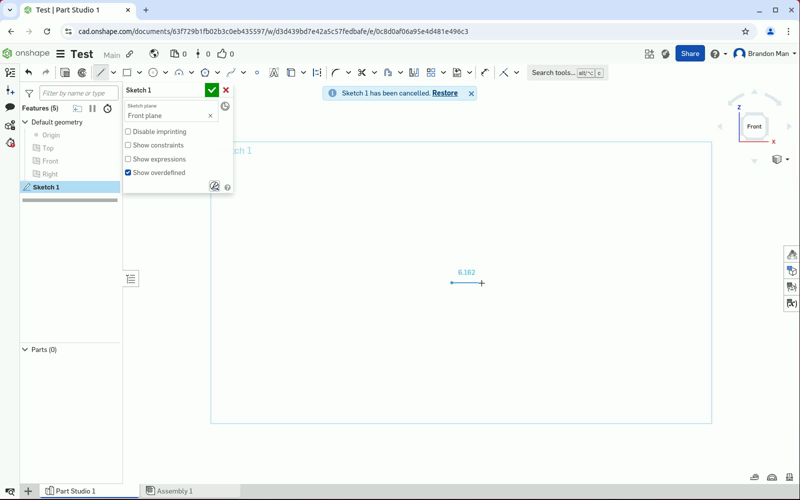
mouse_move(460, 282)
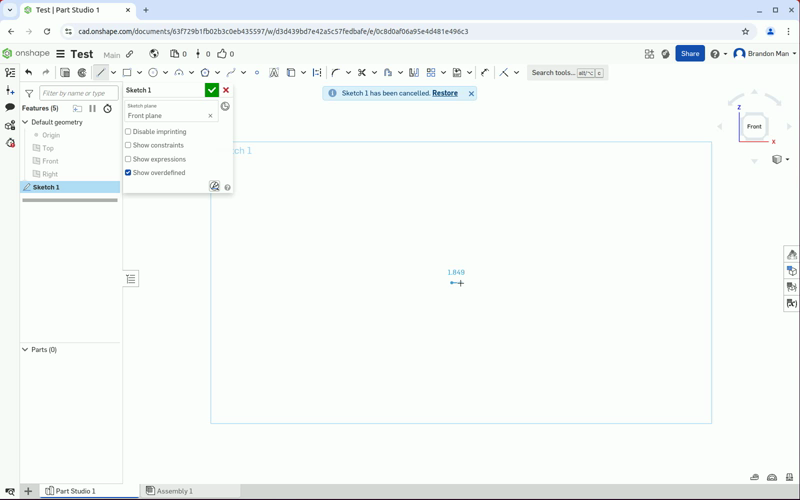
click(460, 282)
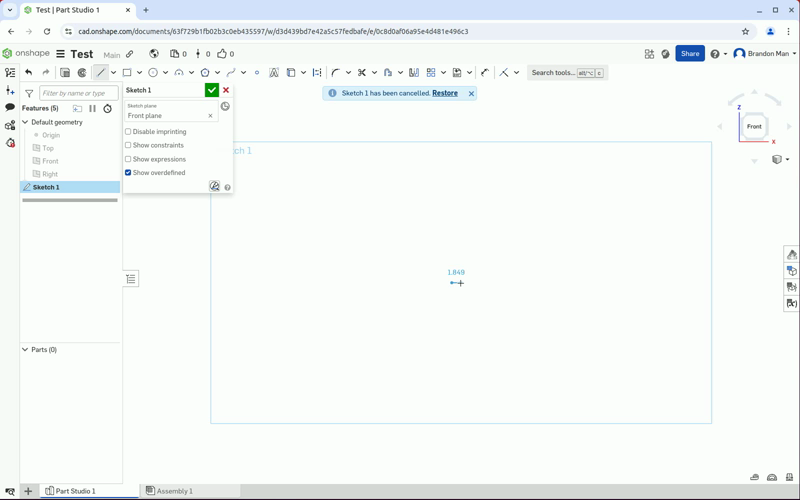
key_up(shift)
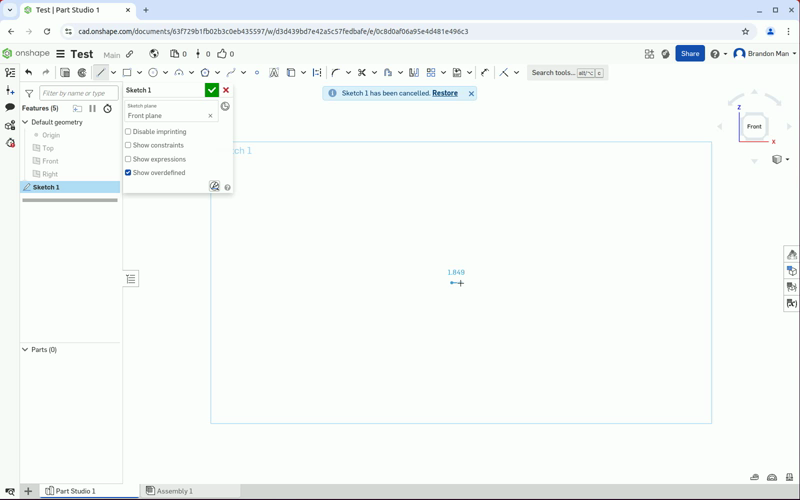
key_down(shift)
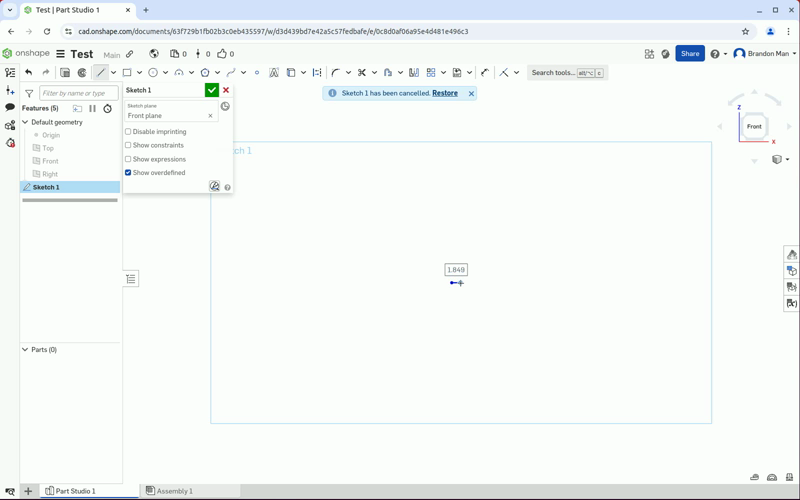
mouse_move(490, 282)
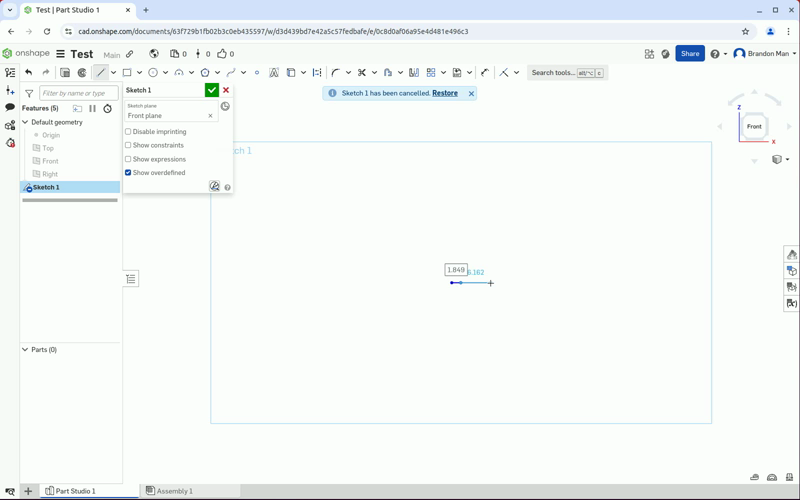
mouse_move(470, 282)
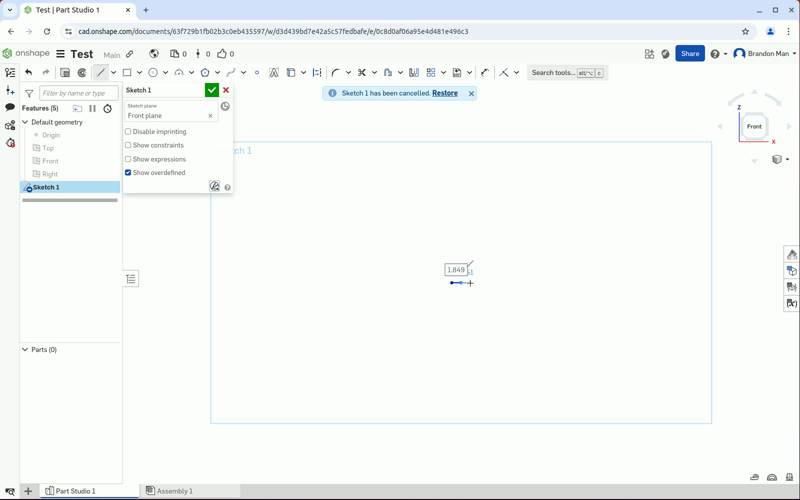
click(470, 282)
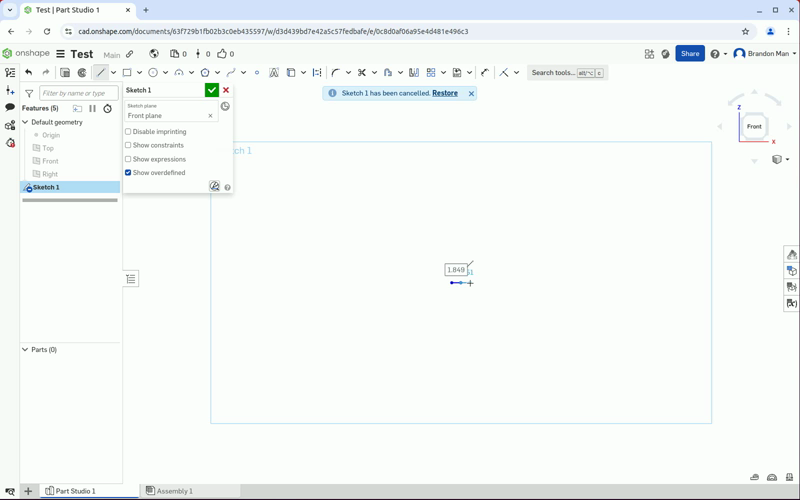
key_up(shift)
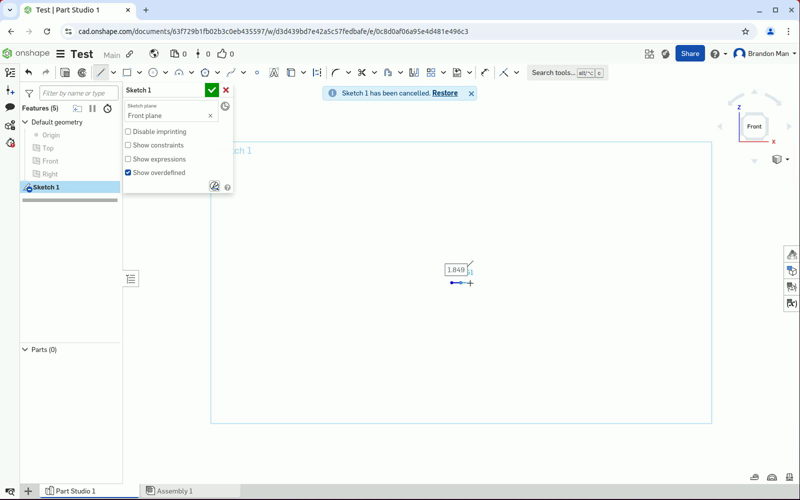
key_down(shift)
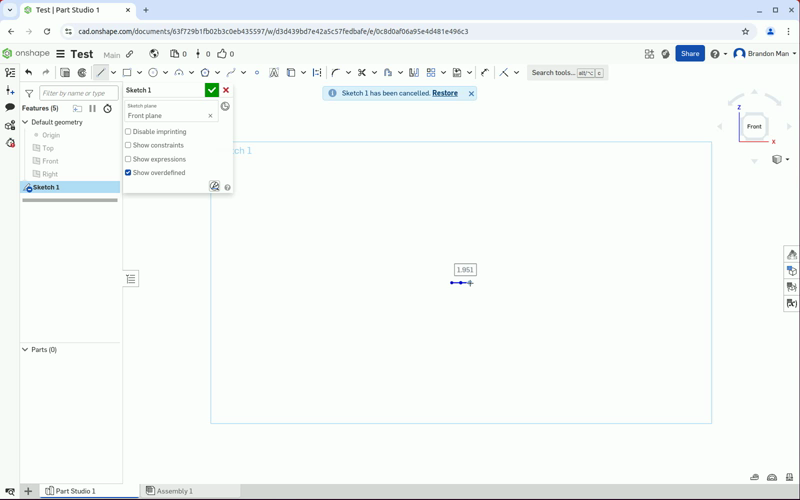
mouse_move(470, 208)
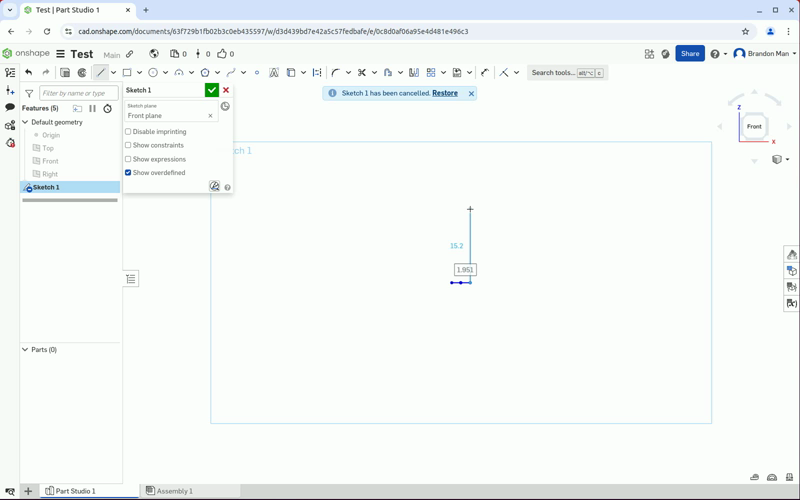
click(470, 208)
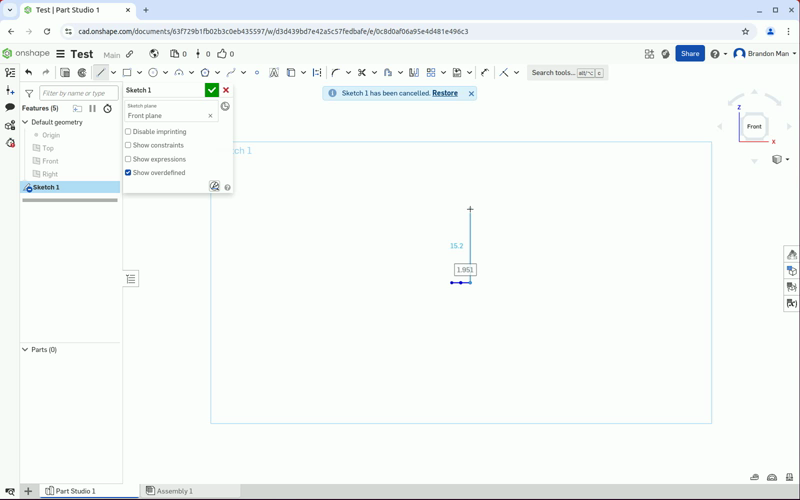
key_up(shift)
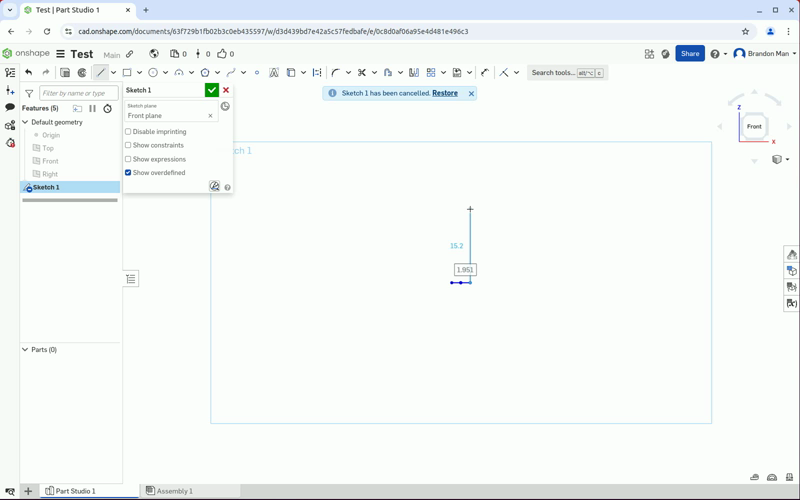
key_down(shift)
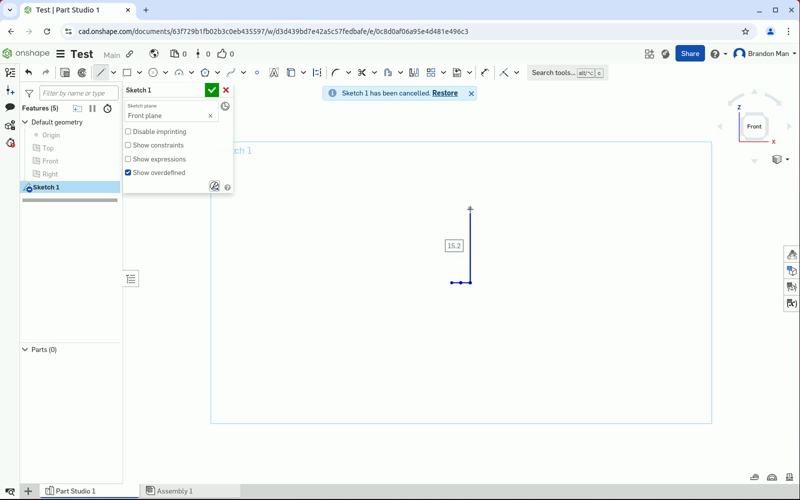
mouse_move(500, 208)
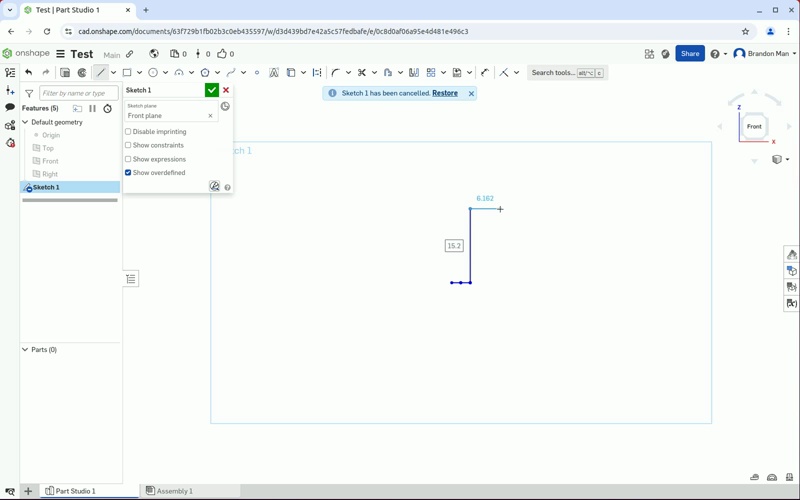
mouse_move(451, 208)
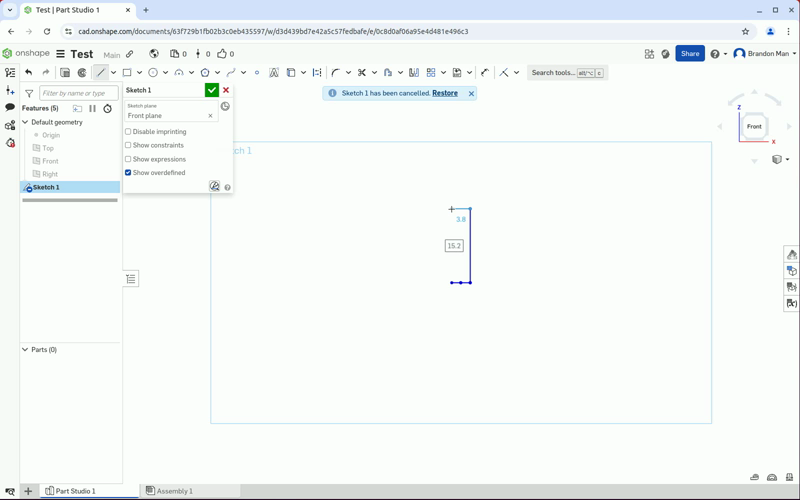
click(451, 208)
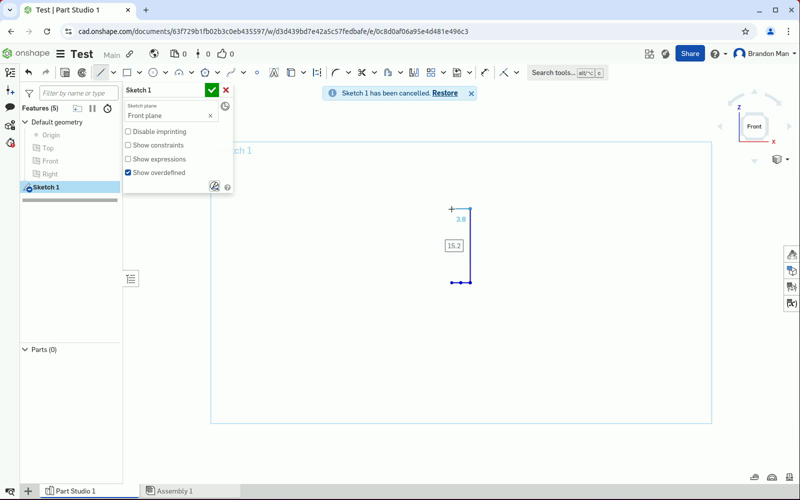
key_up(shift)
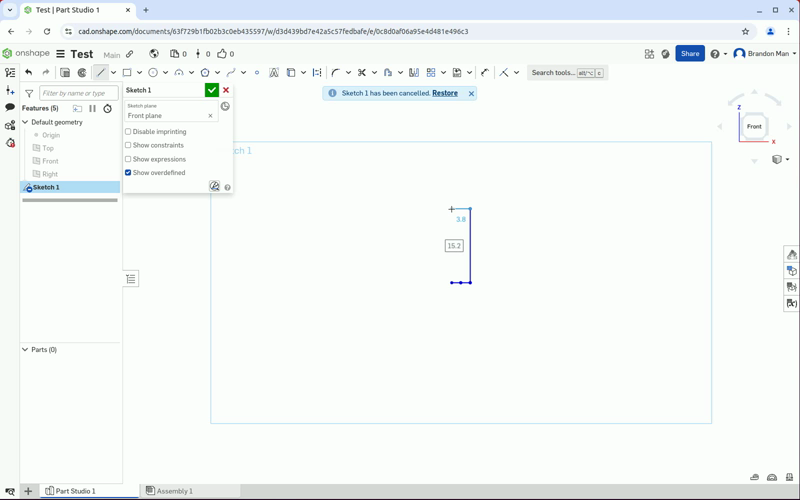
key_down(shift)
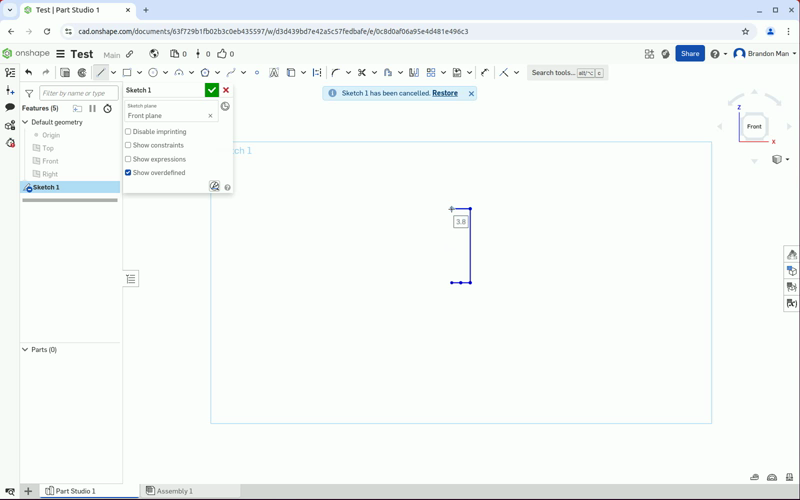
mouse_move(451, 282)
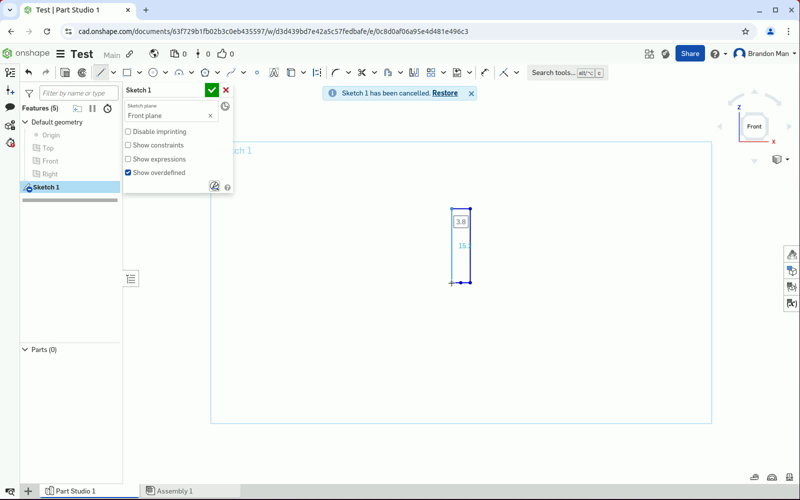
key_up(shift)
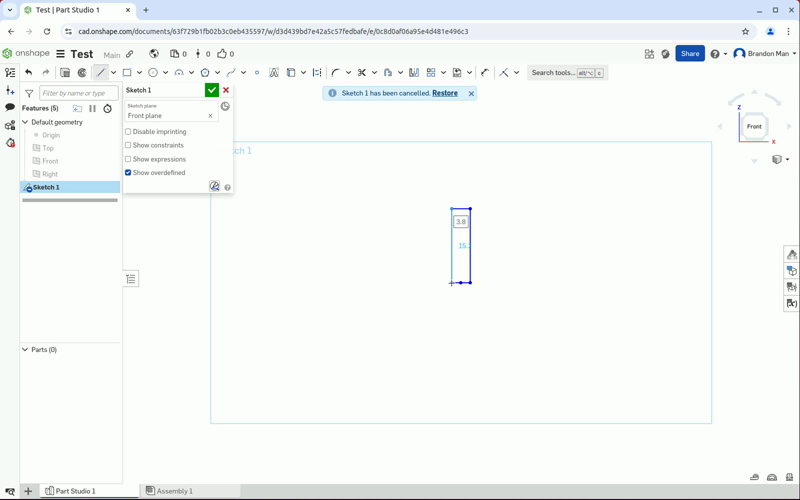
click(451, 282)
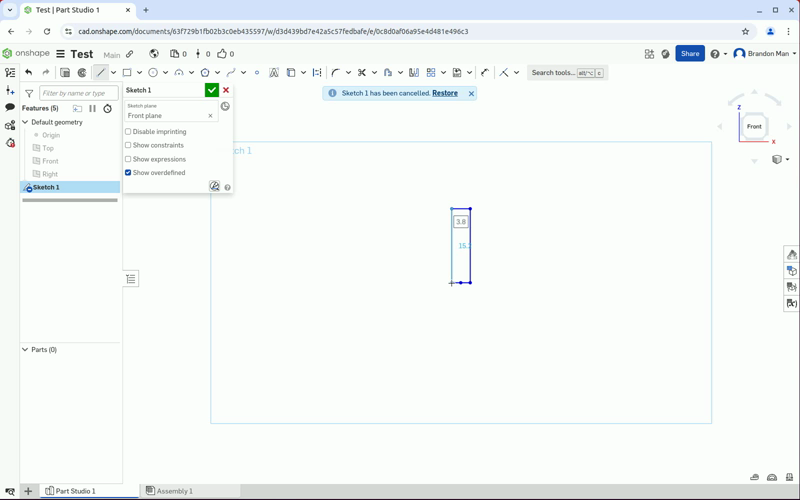
key(esc)
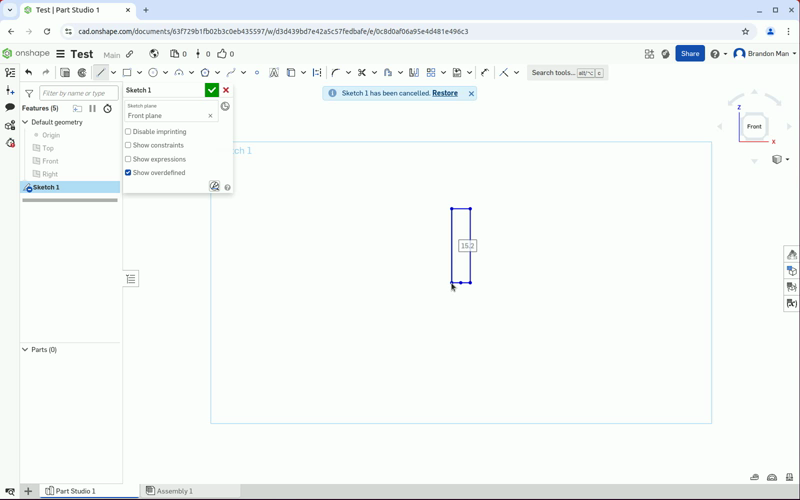
mouse_move(466, 245)
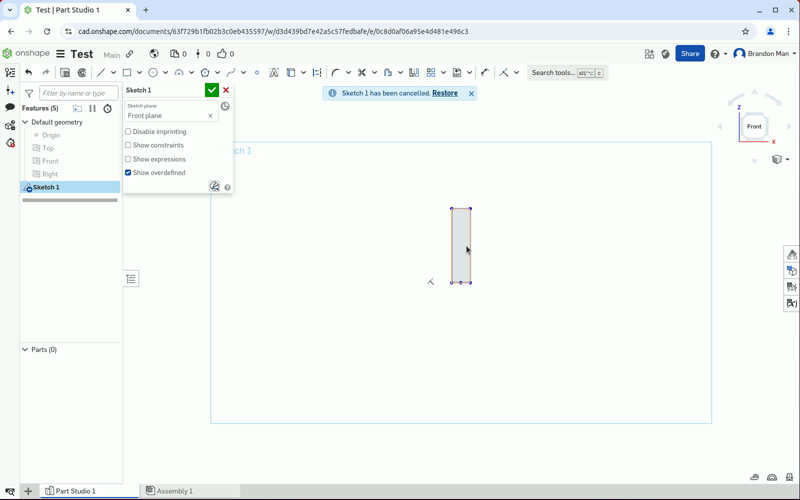
scroll(6)
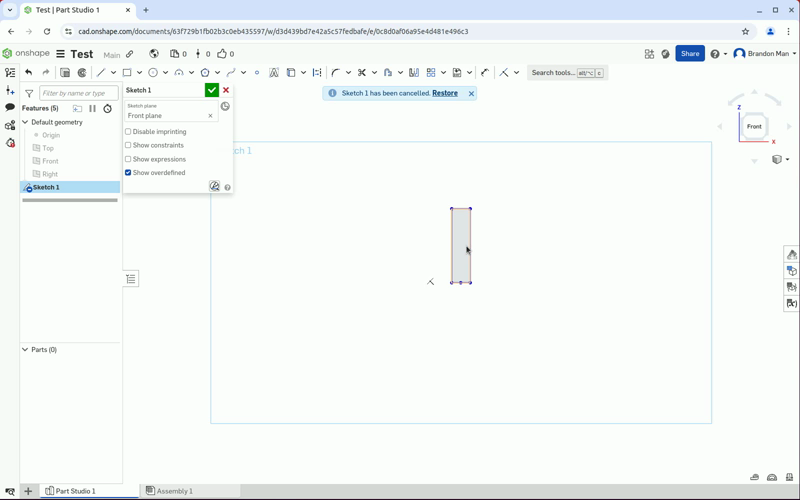
scroll(6)
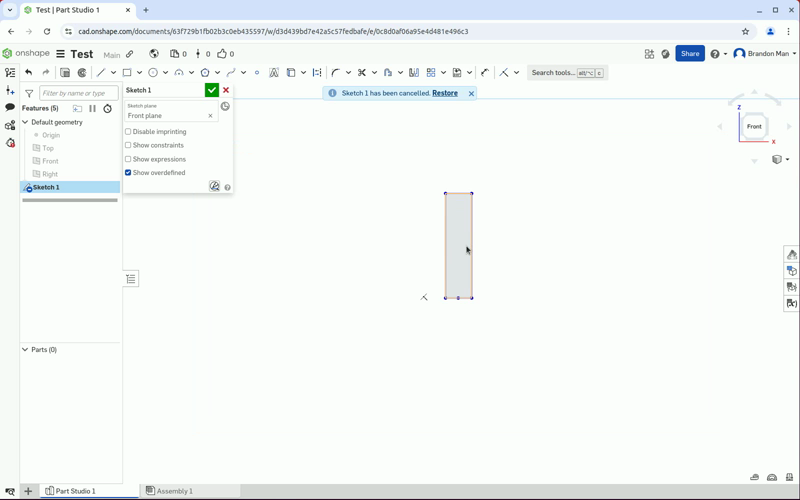
scroll(6)
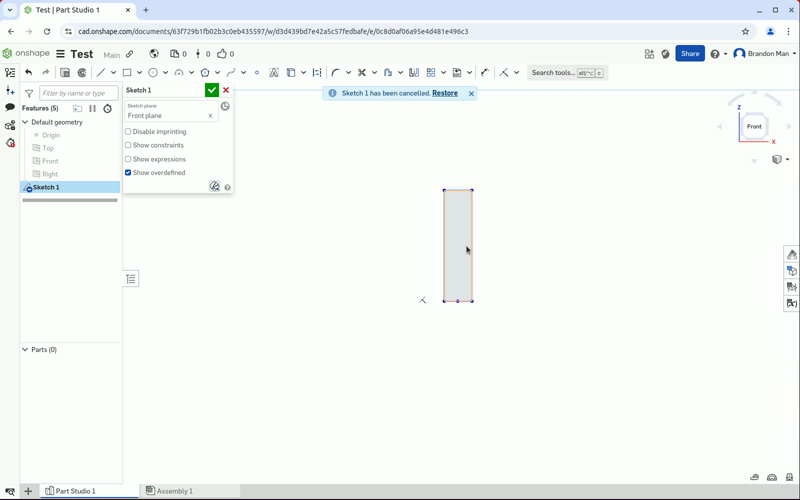
scroll(6)
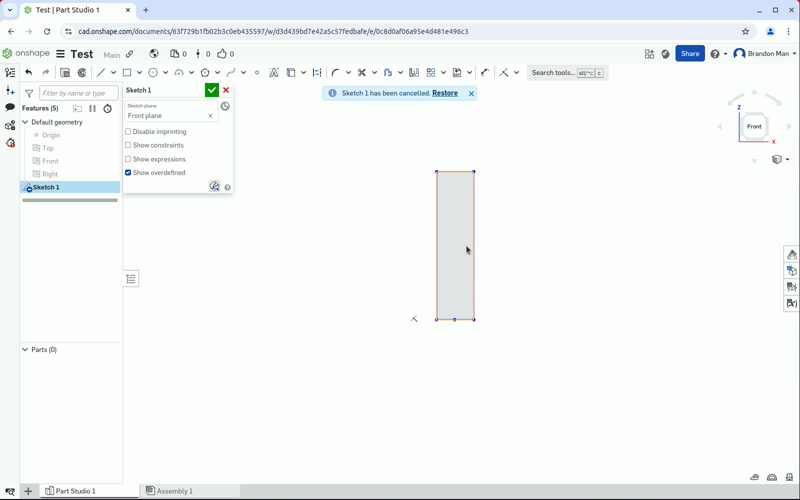
scroll(6)
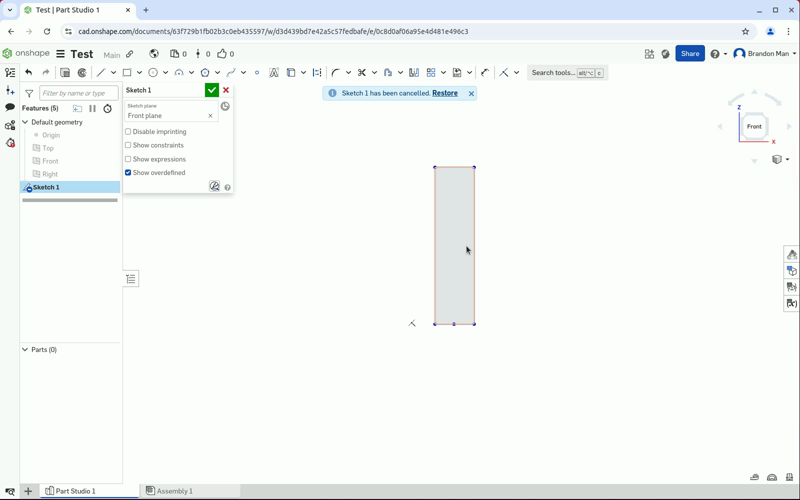
scroll(6)
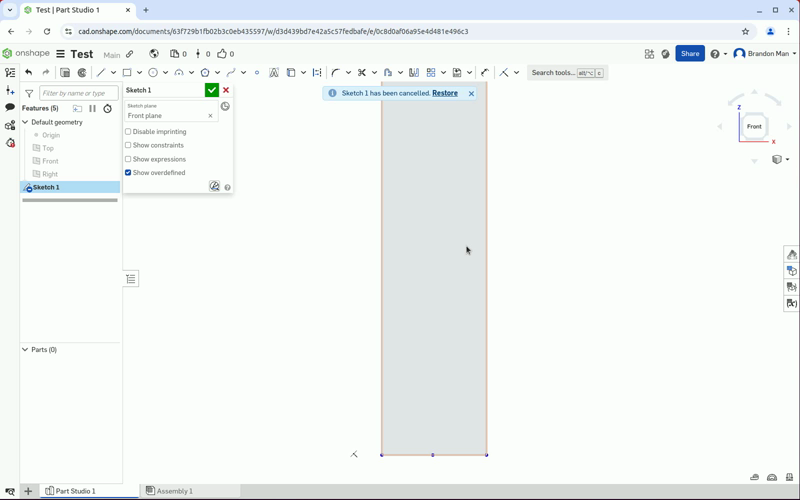
scroll(6)
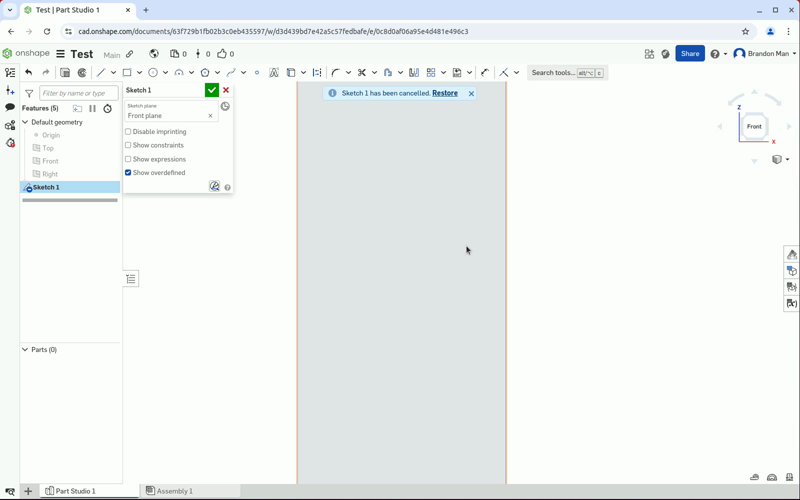
click(466, 245)
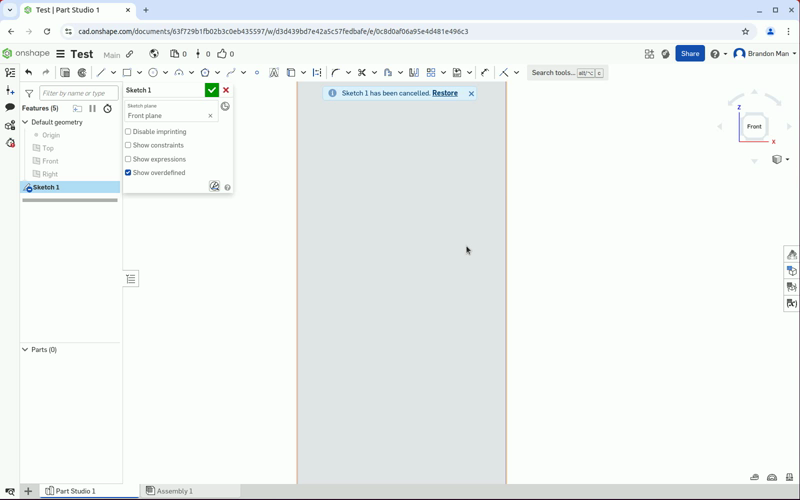
scroll(-6)
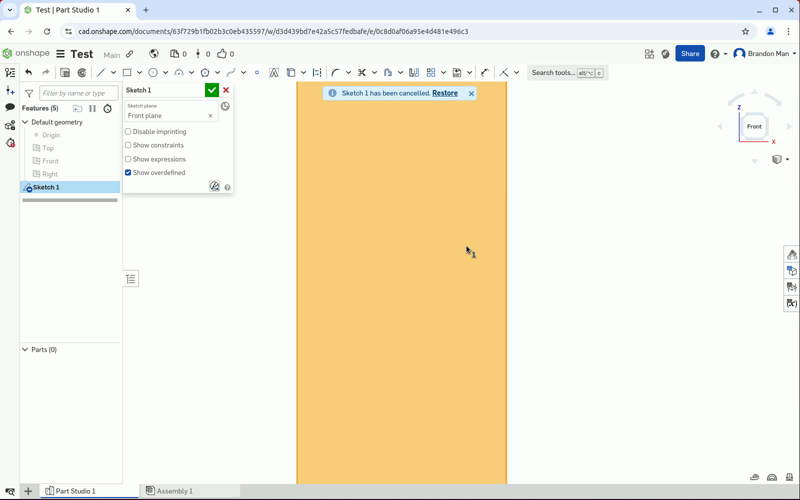
scroll(-6)
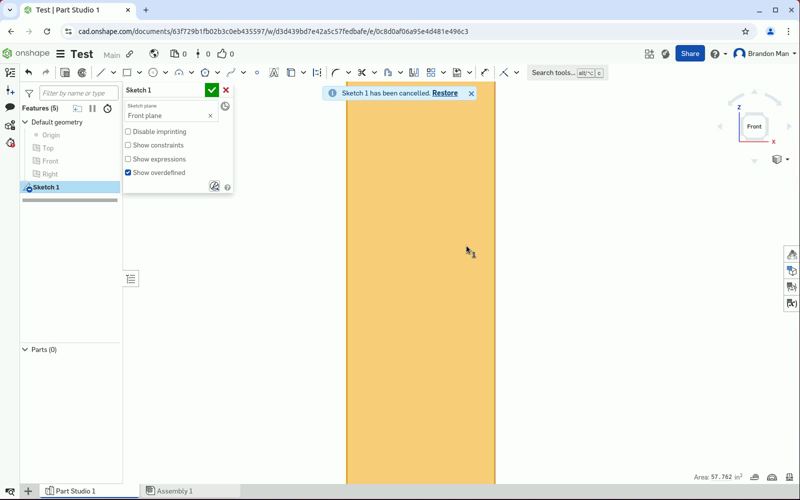
scroll(-6)
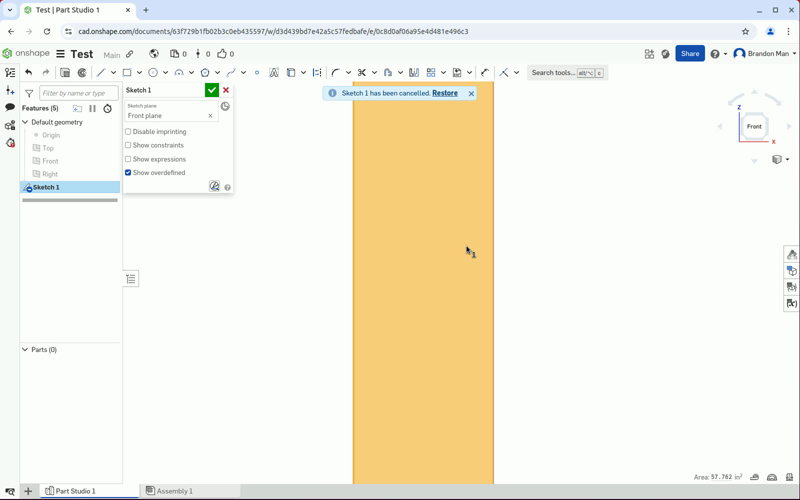
scroll(-6)
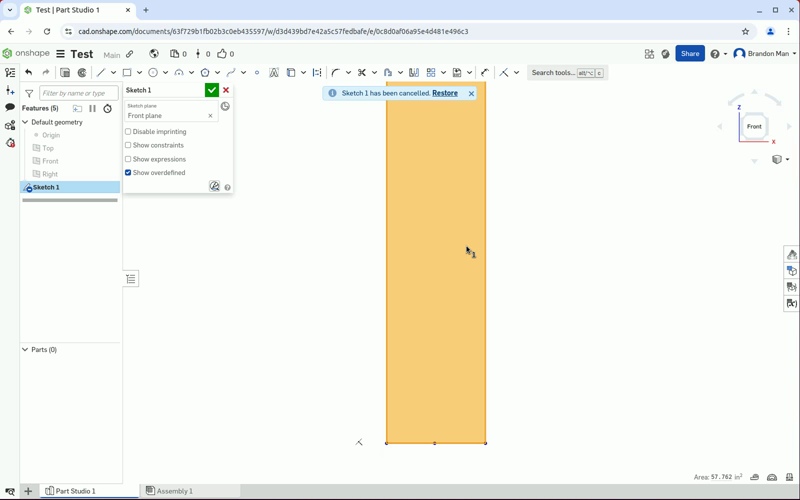
scroll(-6)
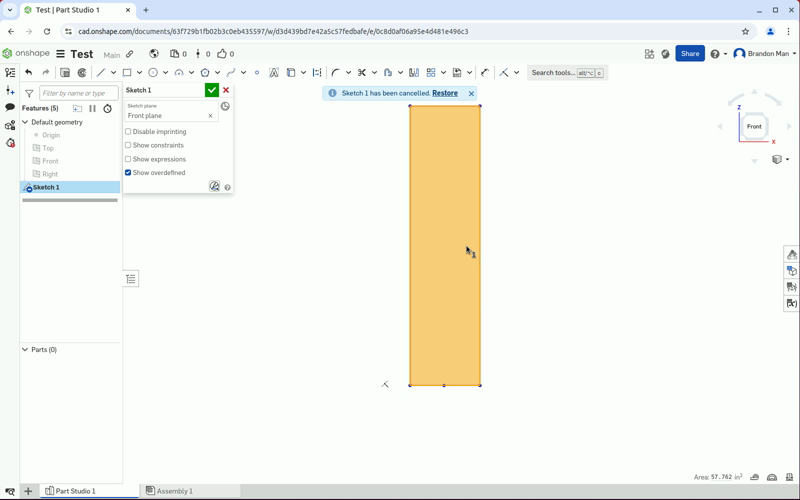
scroll(-6)
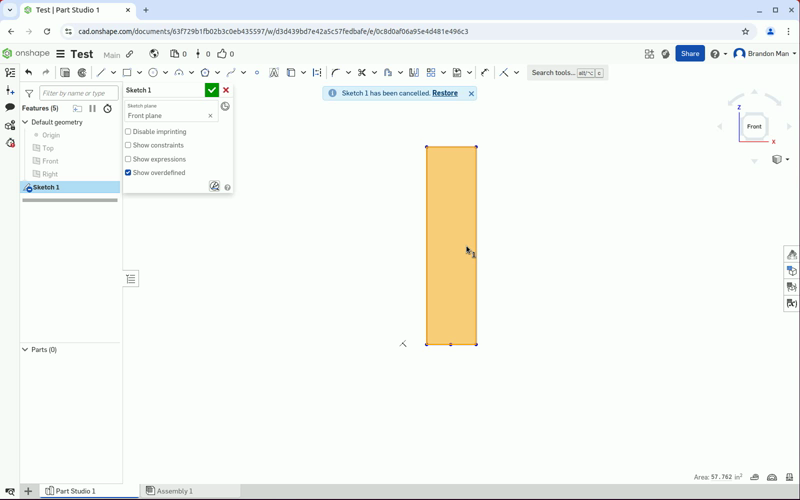
scroll(-6)
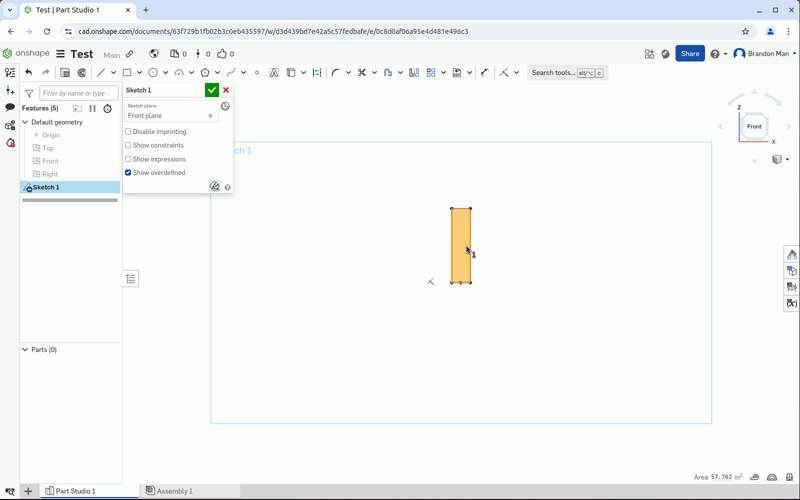
mouse_move(73, 352)
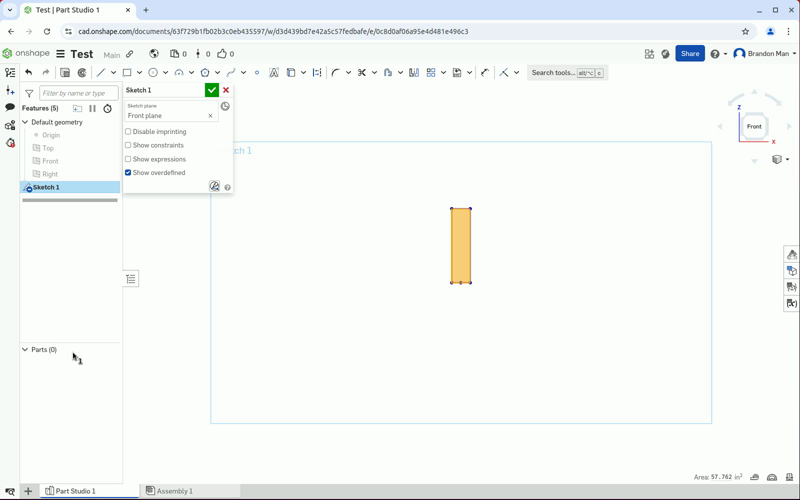
key(shift+y)
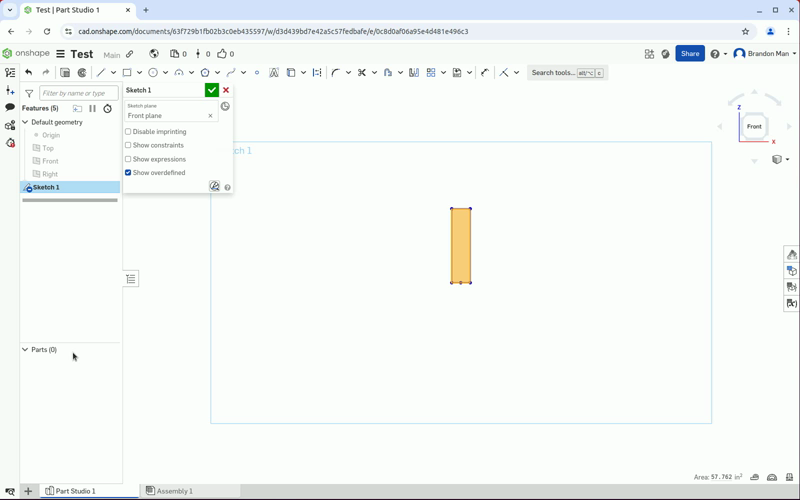
key(shift+e)
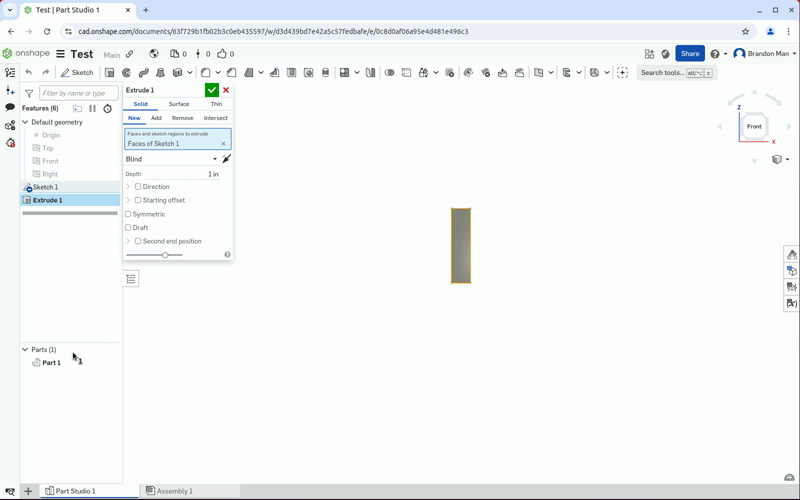
mouse_move(143, 106)
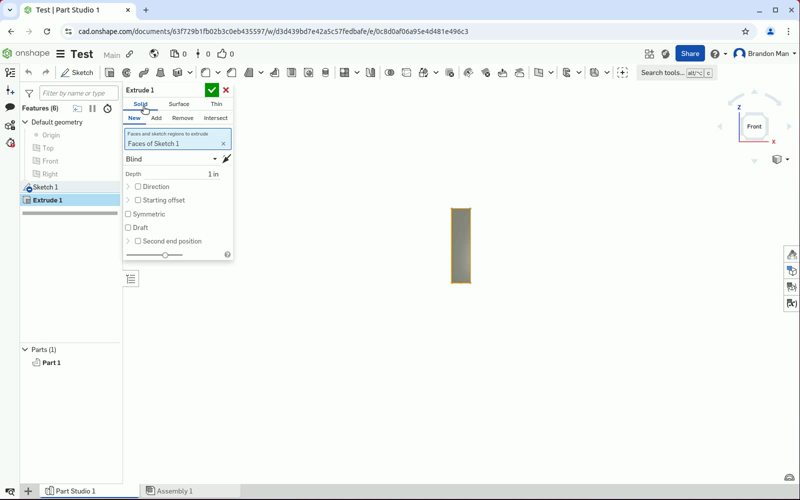
click(143, 106)
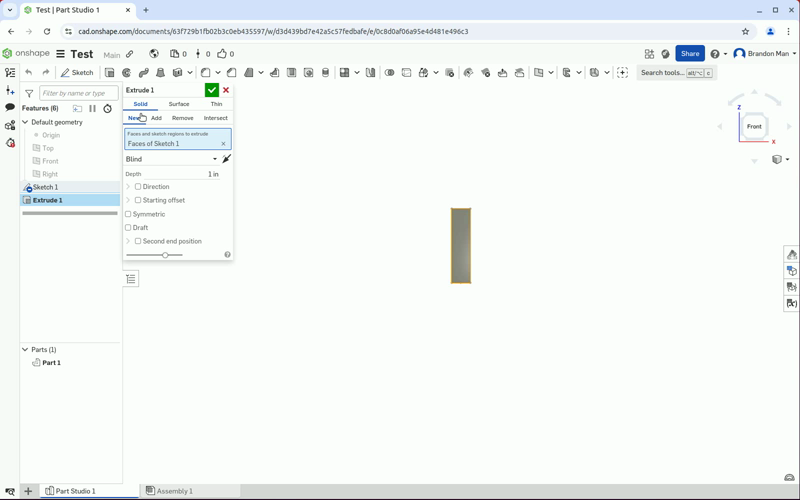
mouse_move(137, 120)
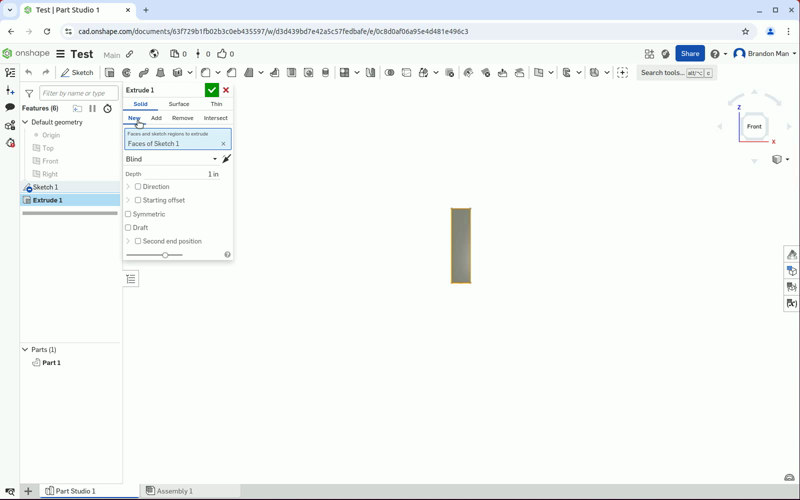
click(137, 120)
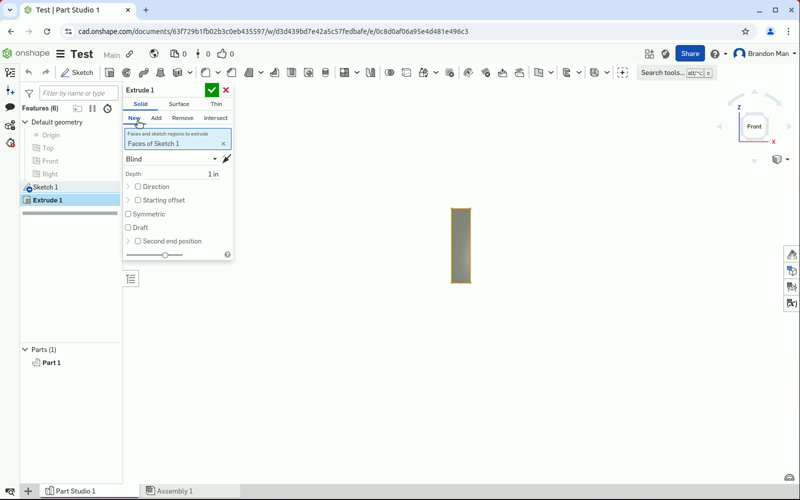
key(tab, 4)
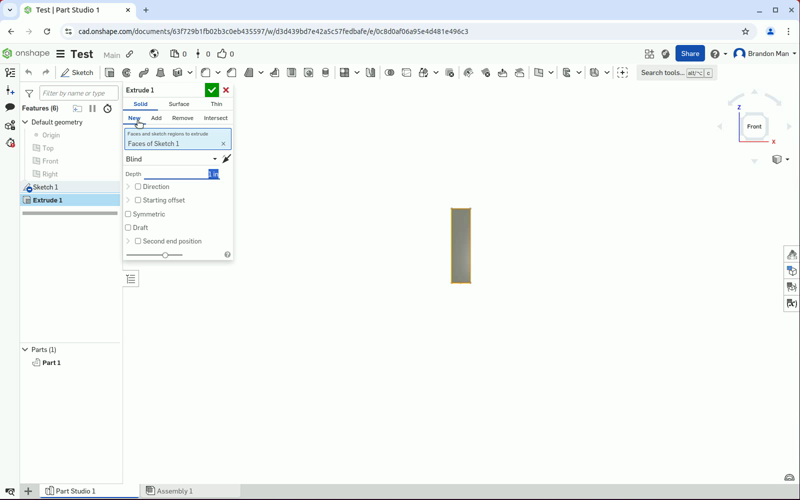
text(-0.481)
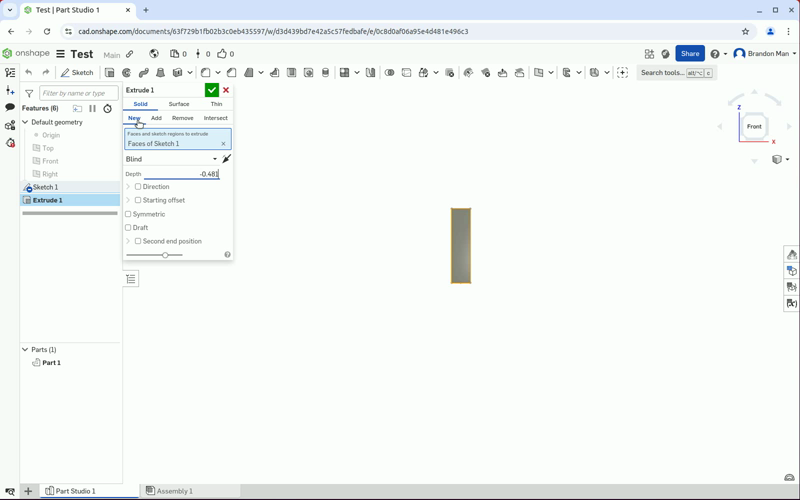
key(enter)
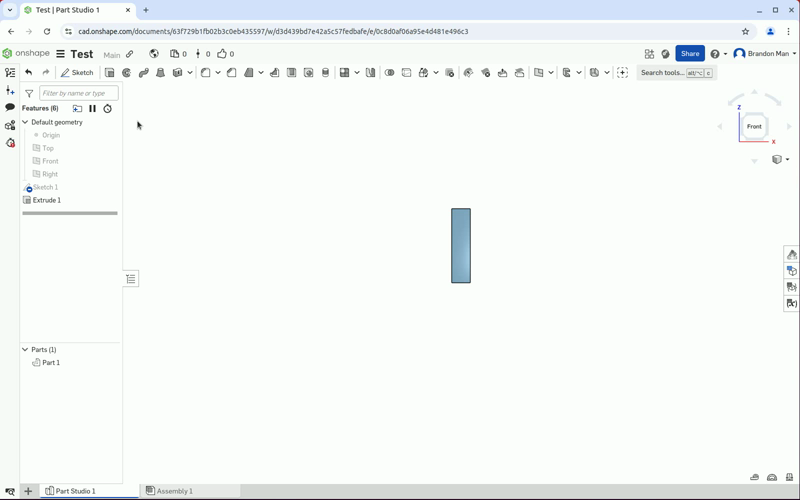
key(shift+h)
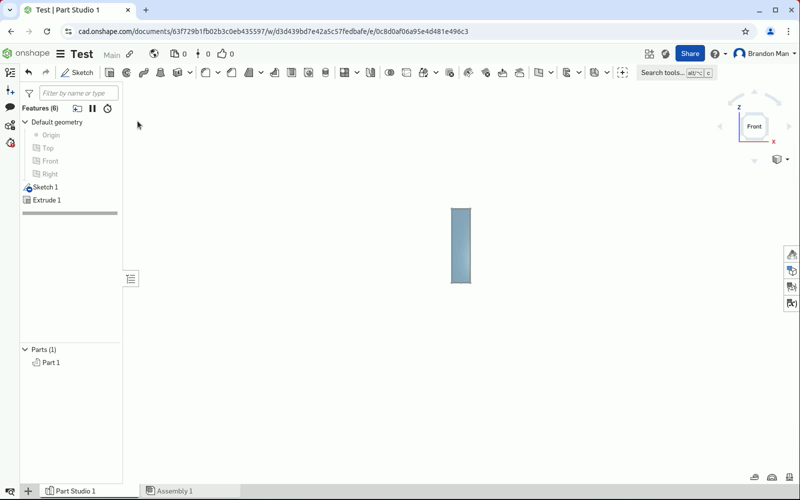
key(shift+h)
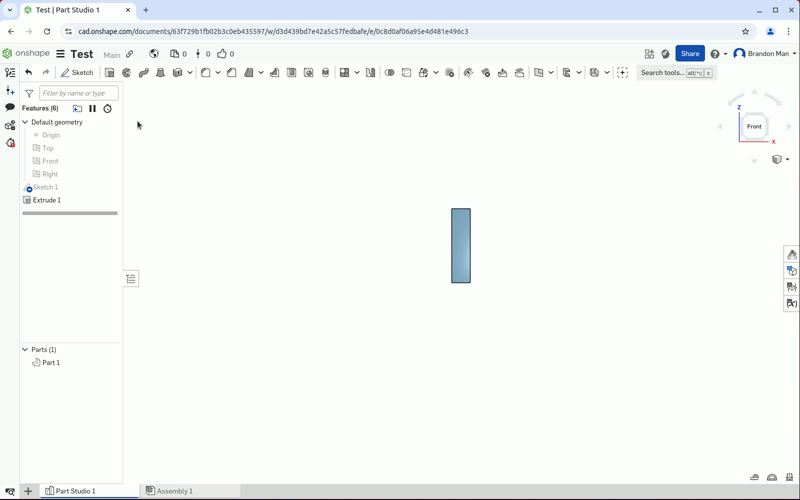
mouse_move(73, 189)
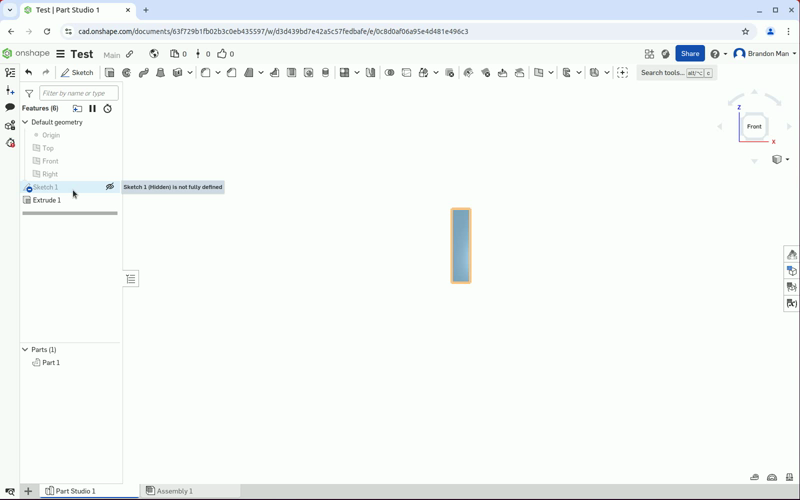
click(73, 189)
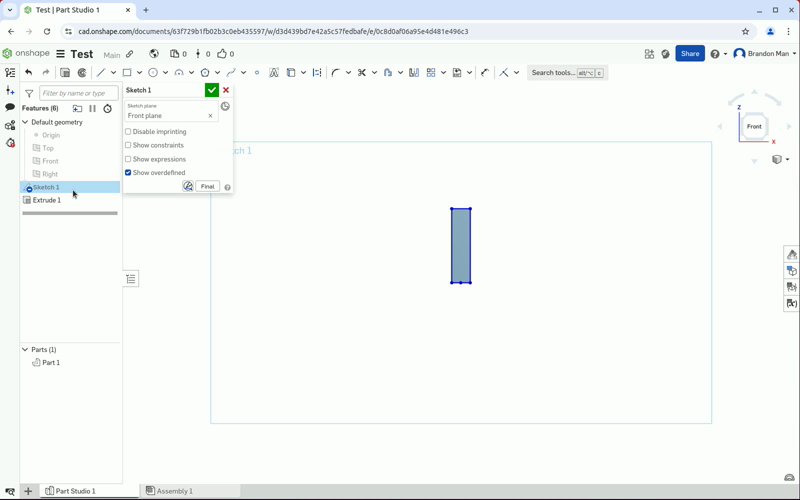
mouse_move(229, 92)
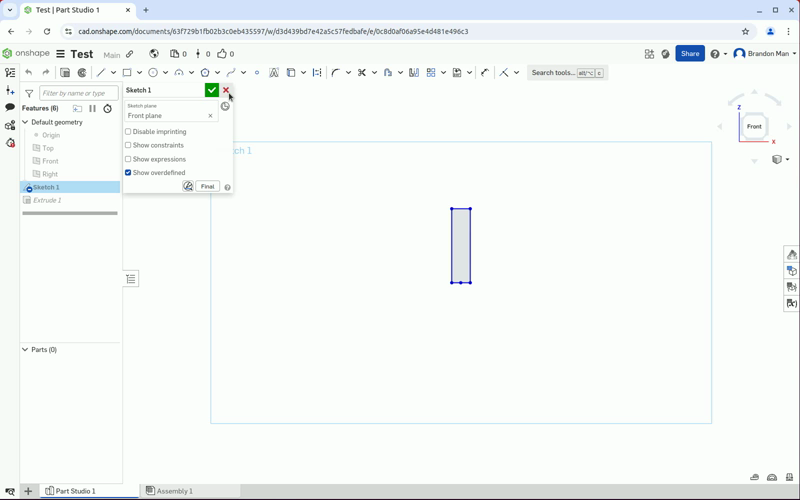
click(229, 92)
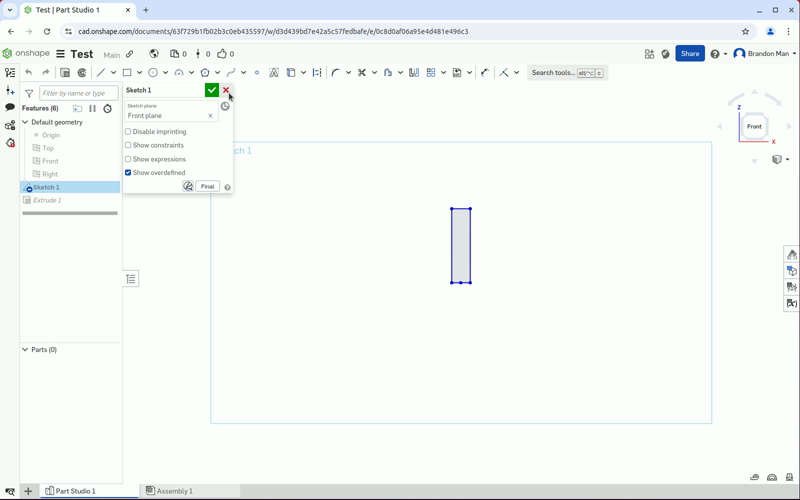
key(shift+s)
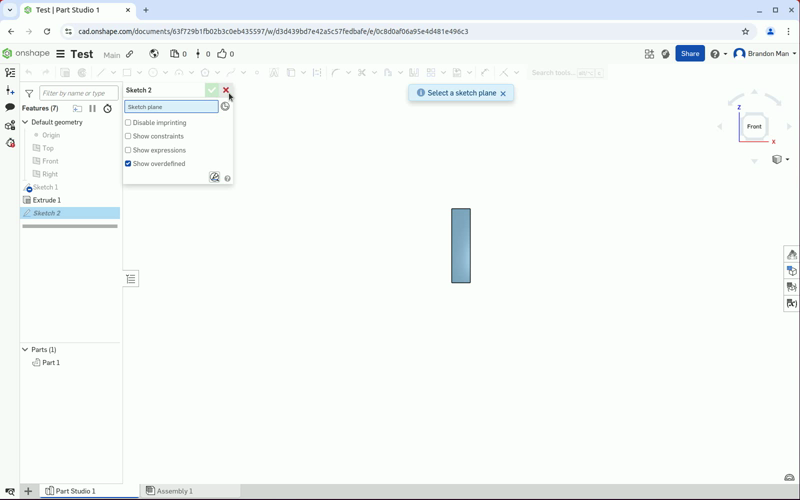
mouse_move(73, 163)
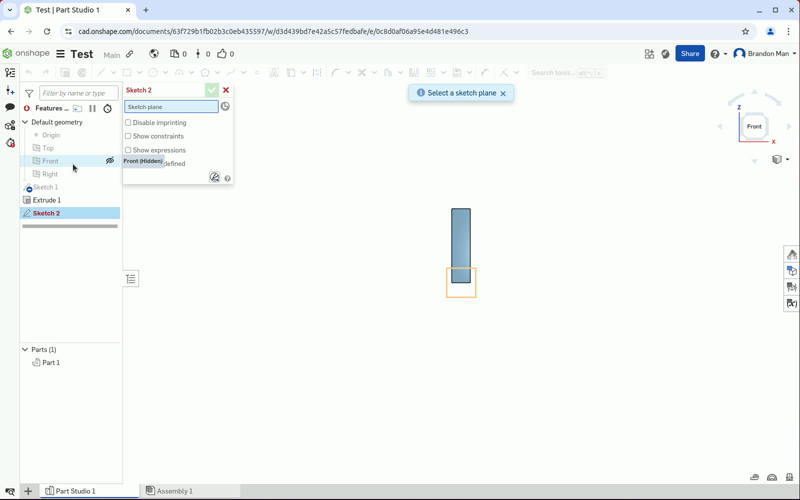
click(73, 163)
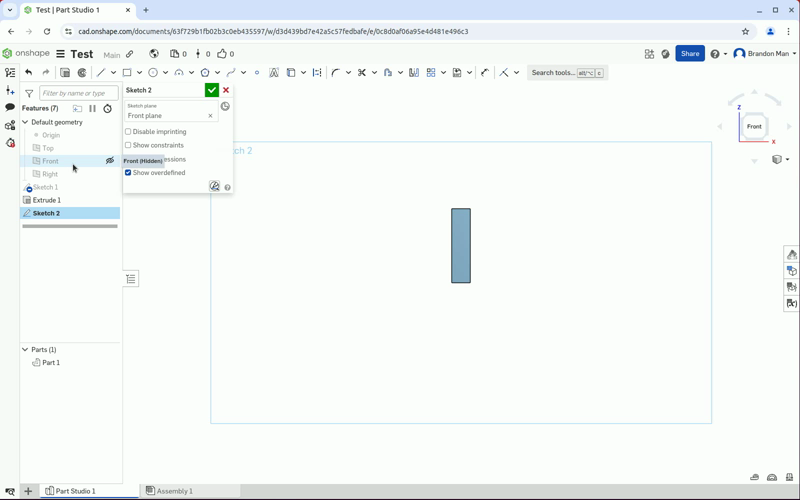
mouse_move(73, 352)
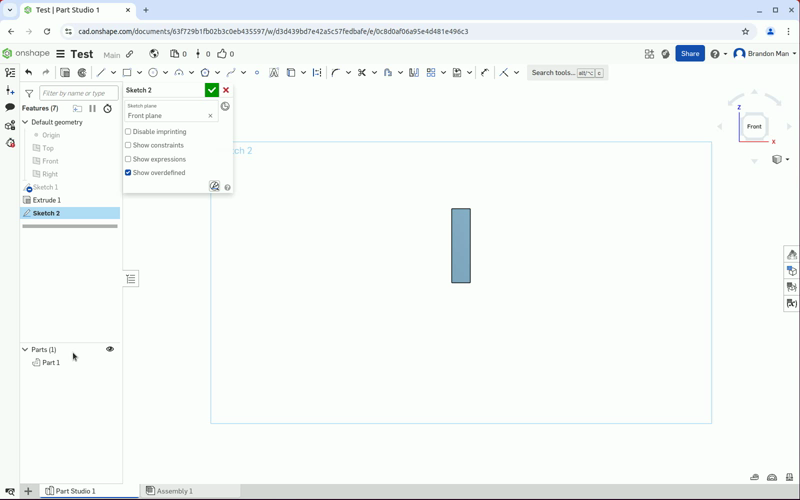
key(y)
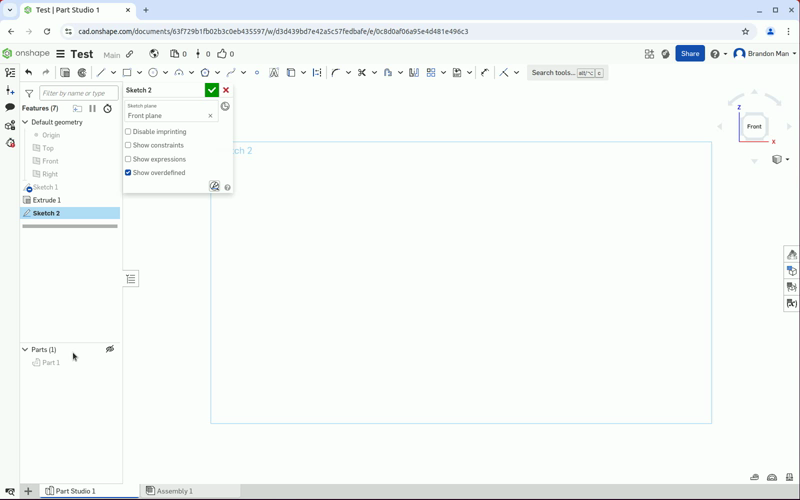
key(l)
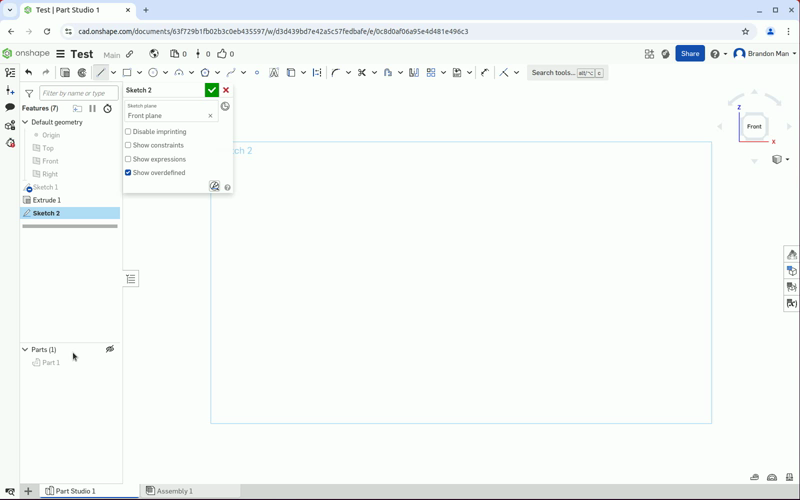
key_down(shift)
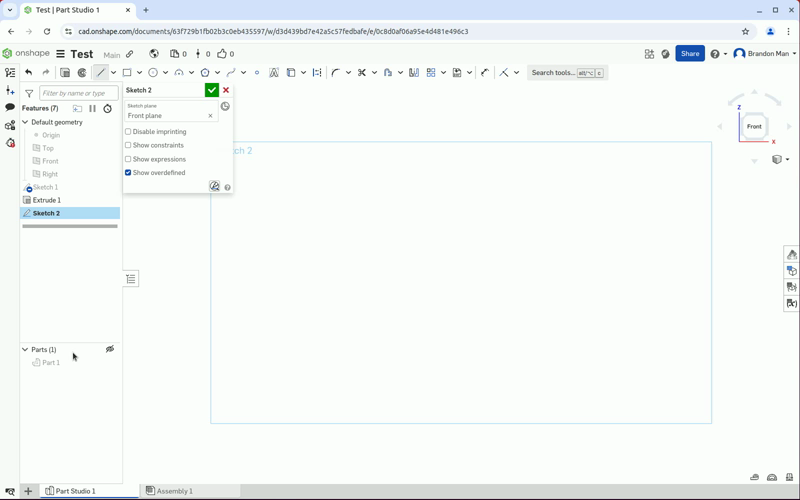
mouse_move(451, 209)
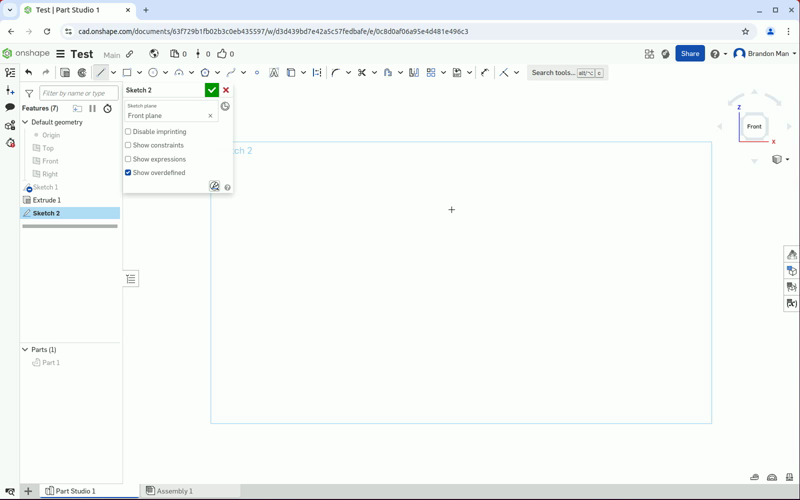
click(451, 209)
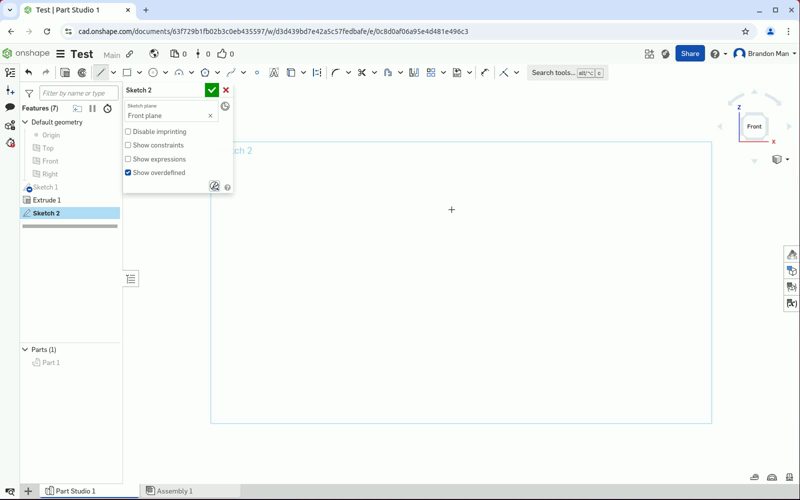
key_up(shift)
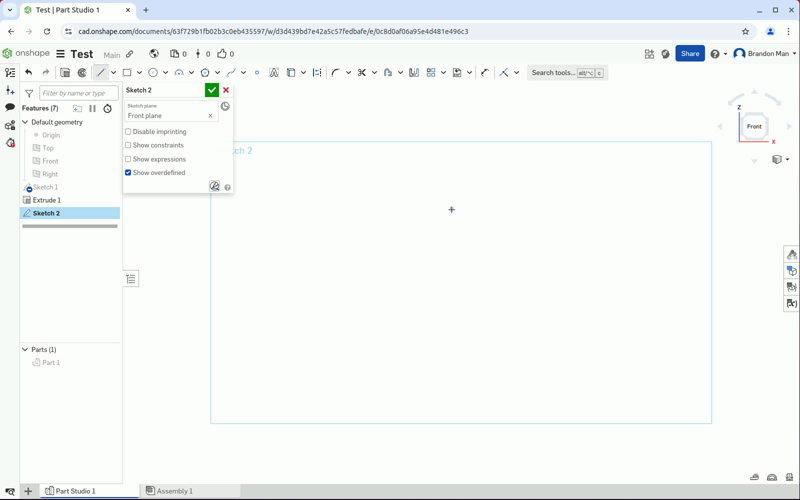
key_down(shift)
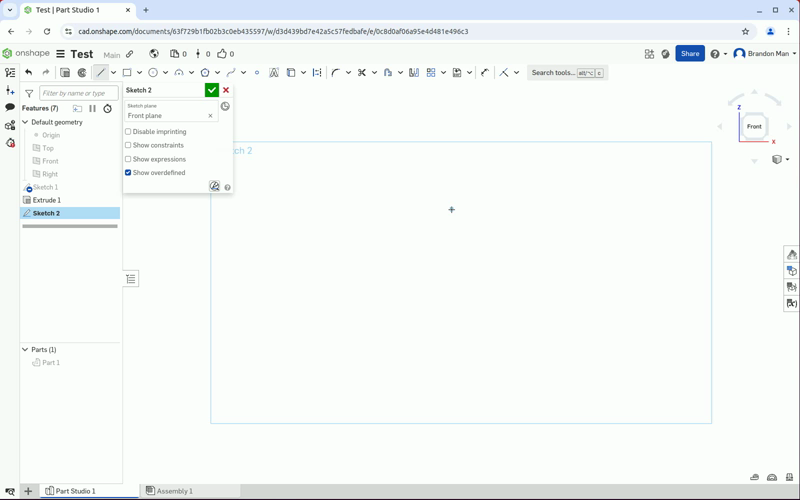
mouse_move(481, 209)
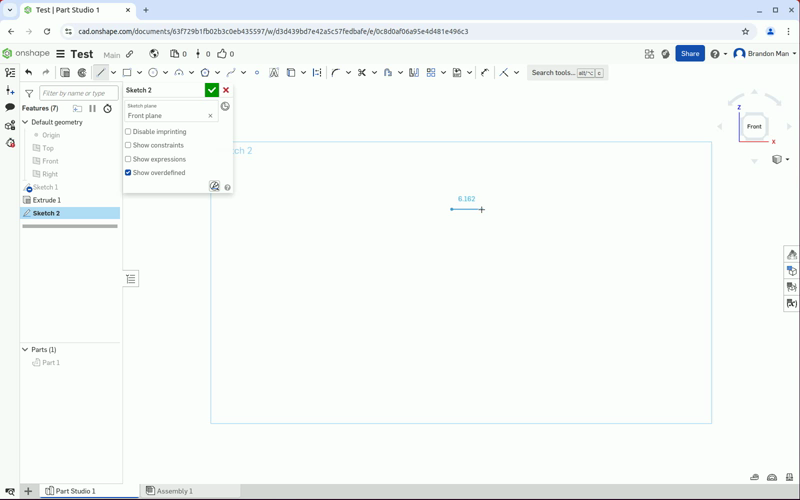
mouse_move(470, 209)
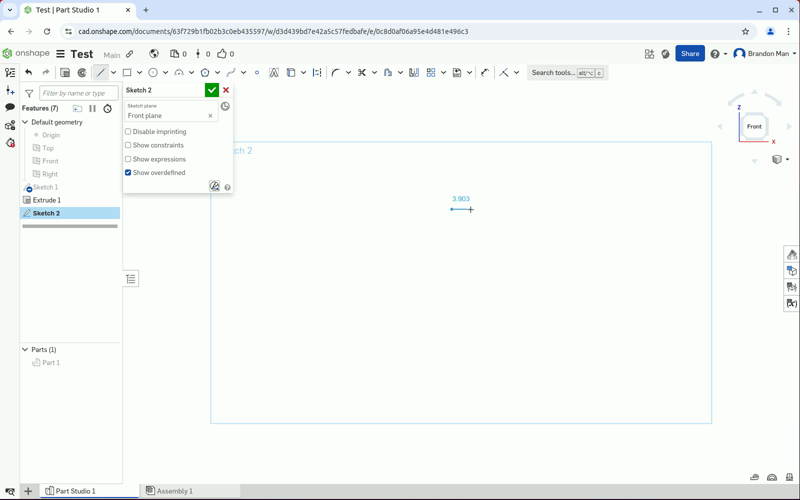
click(470, 209)
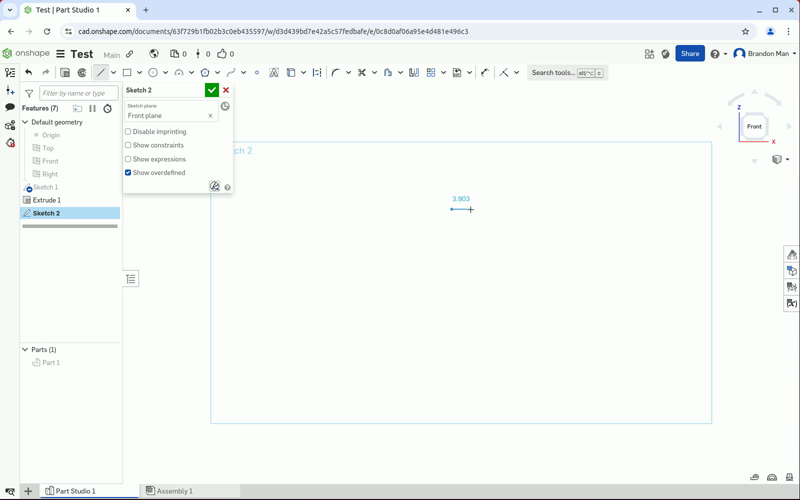
key_up(shift)
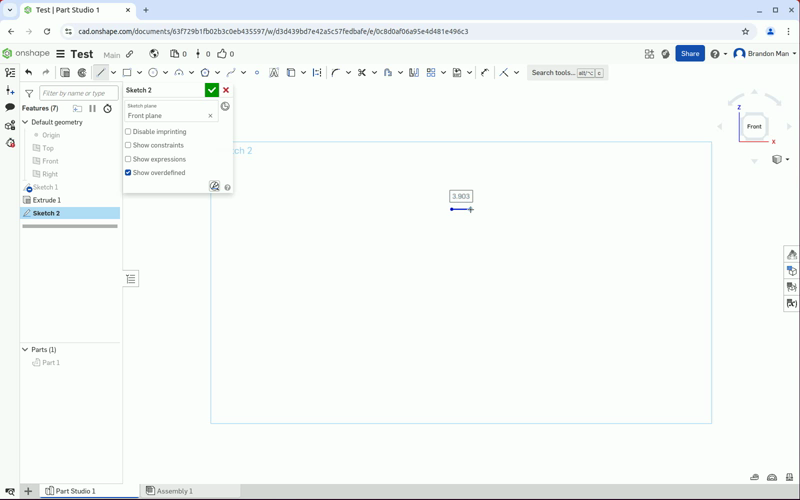
key_down(shift)
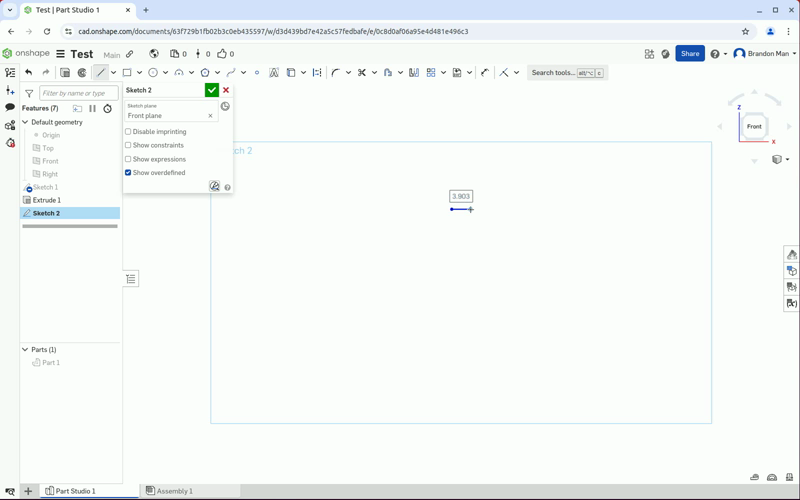
mouse_move(500, 209)
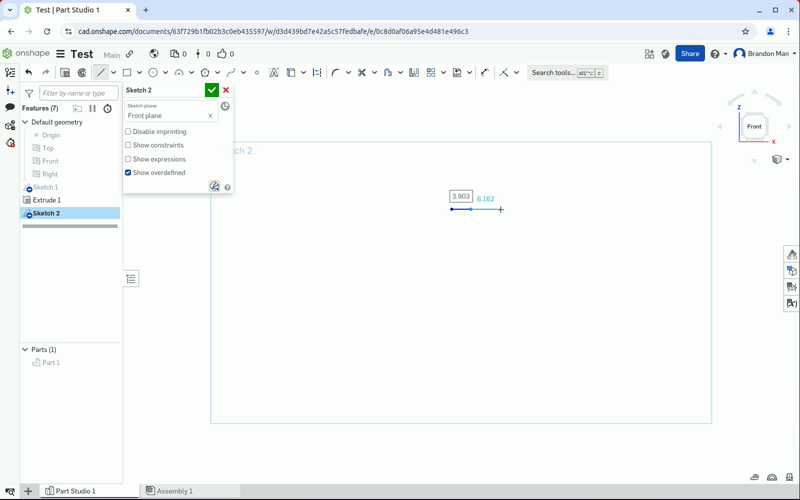
mouse_move(470, 170)
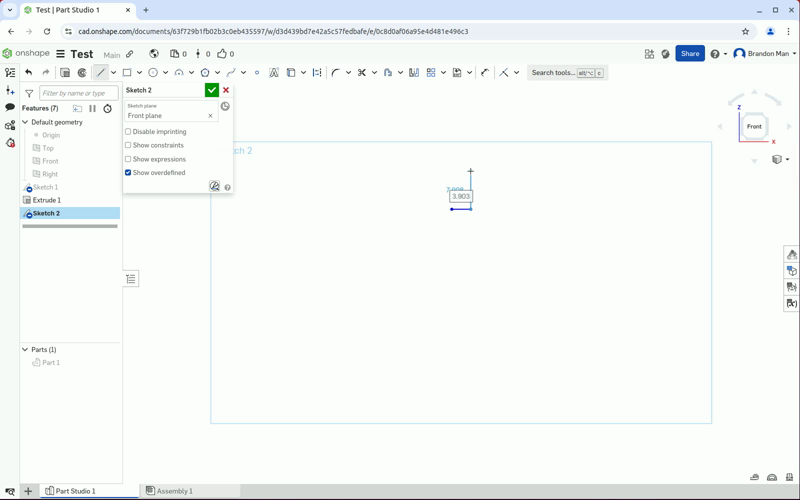
click(470, 170)
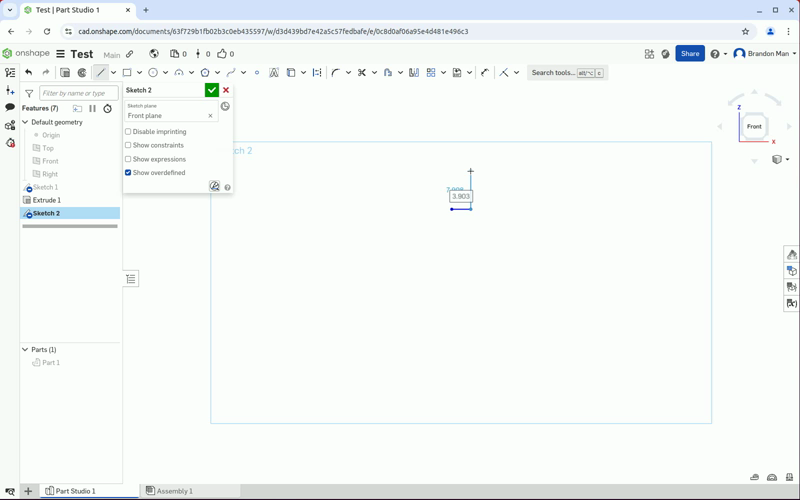
key_up(shift)
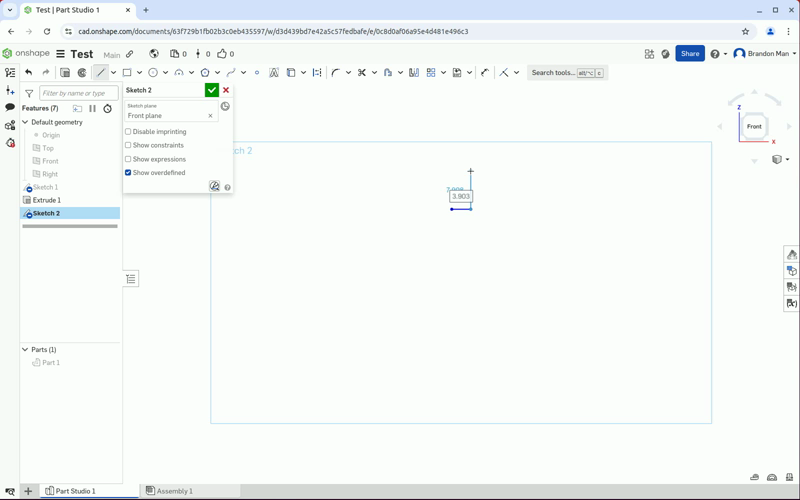
key_down(shift)
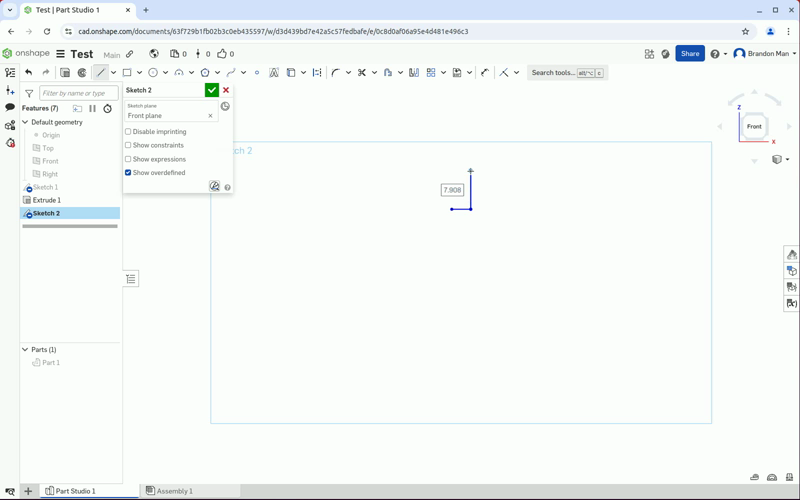
mouse_move(500, 170)
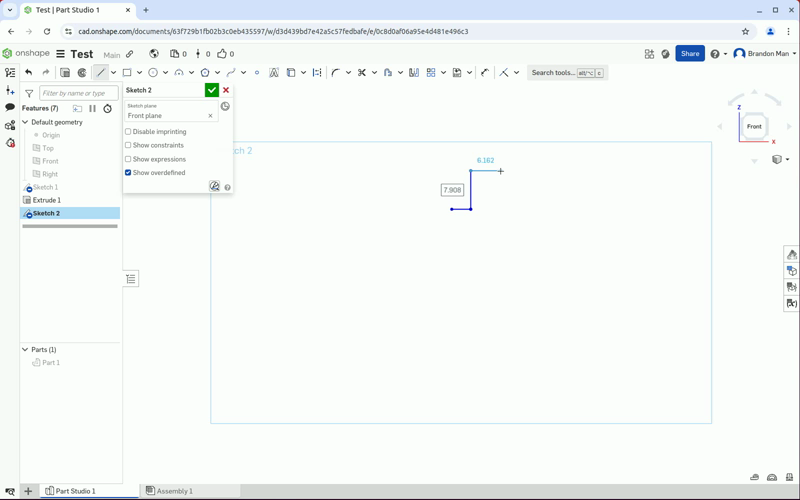
mouse_move(451, 170)
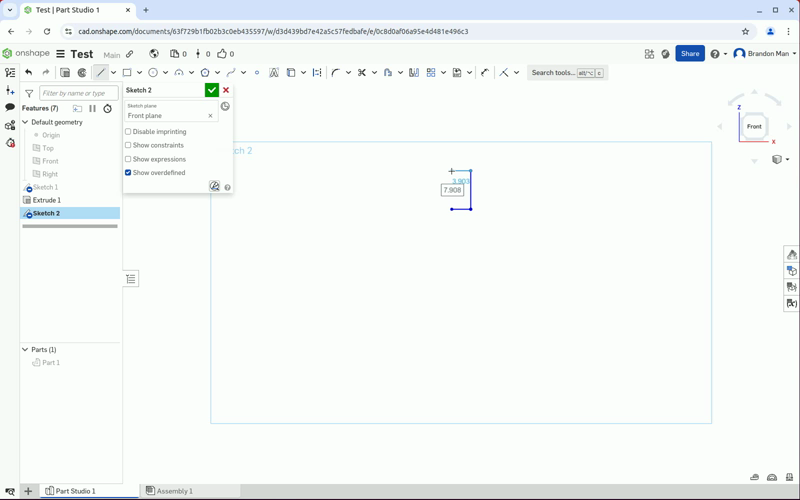
click(451, 170)
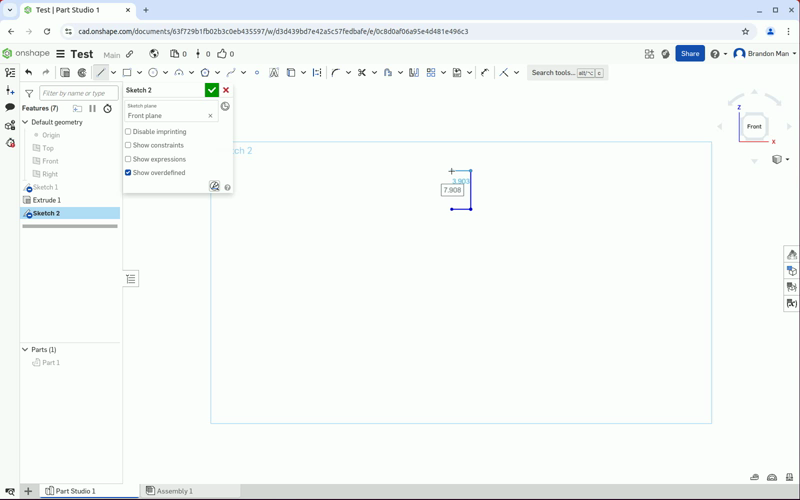
key_up(shift)
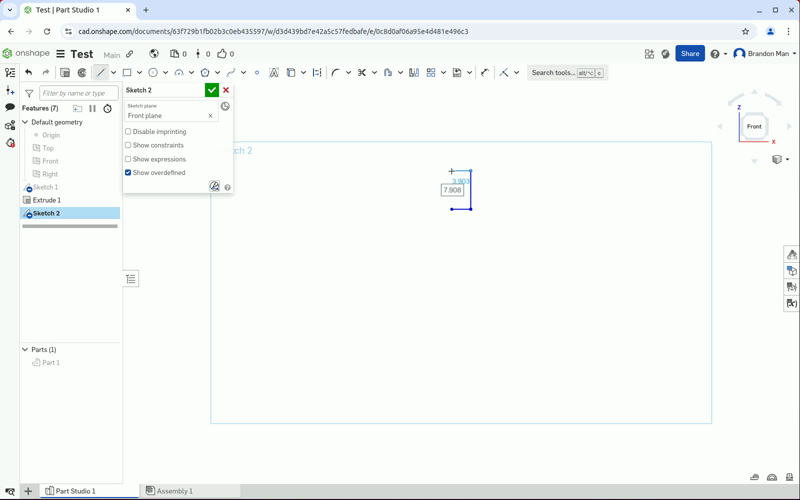
mouse_move(481, 170)
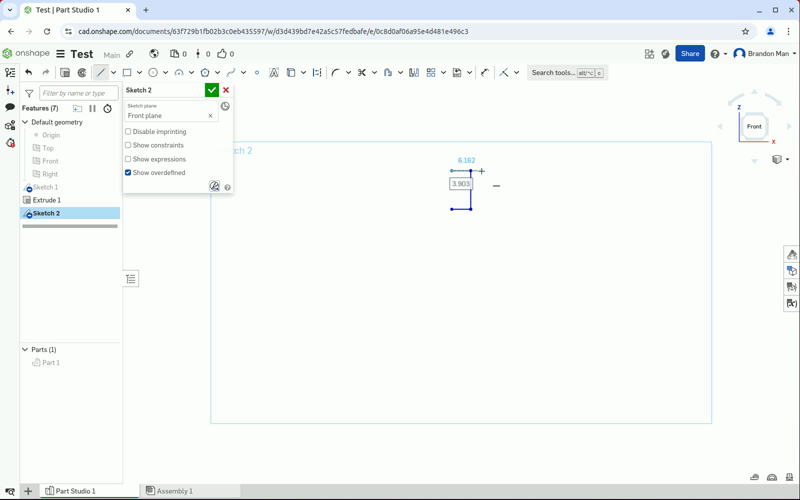
key_down(shift)
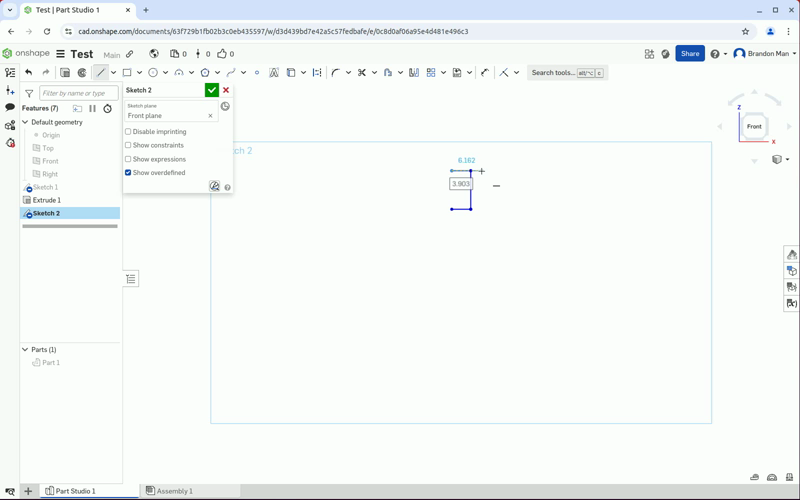
mouse_move(451, 209)
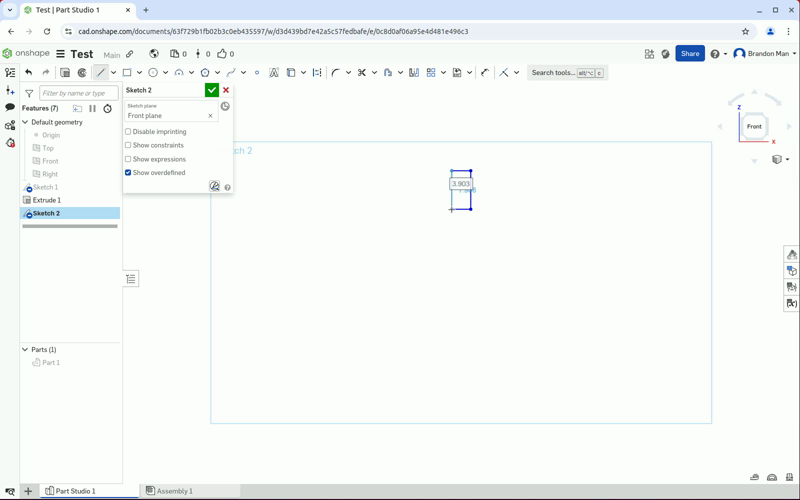
key_up(shift)
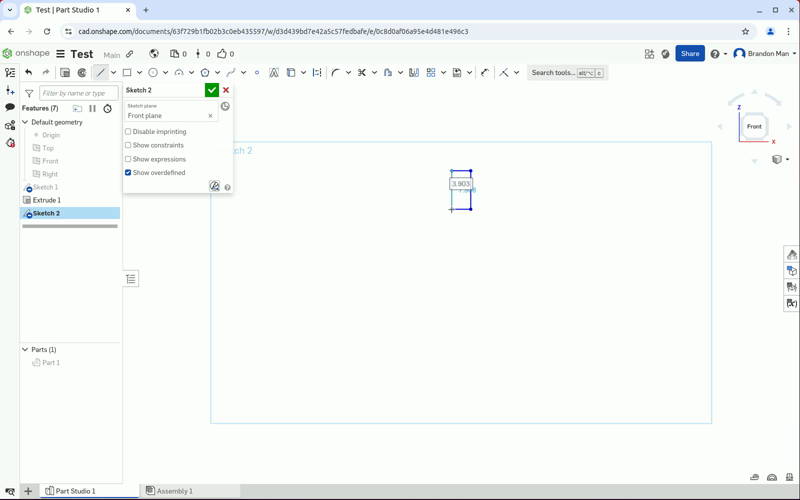
click(451, 209)
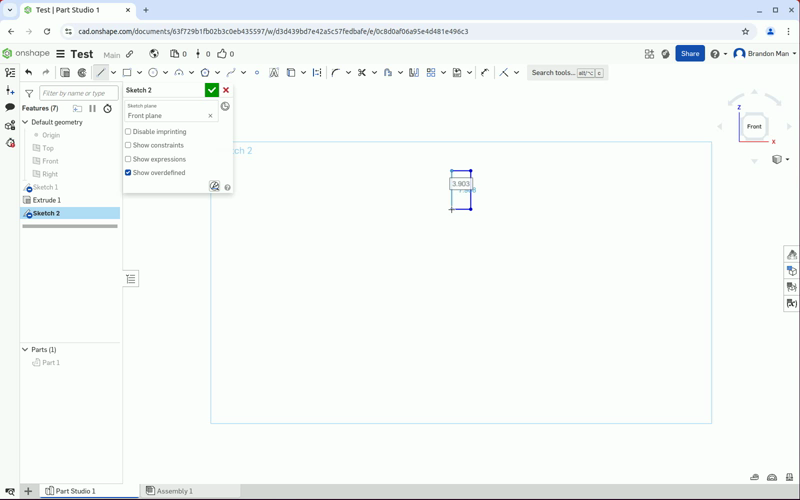
key(esc)
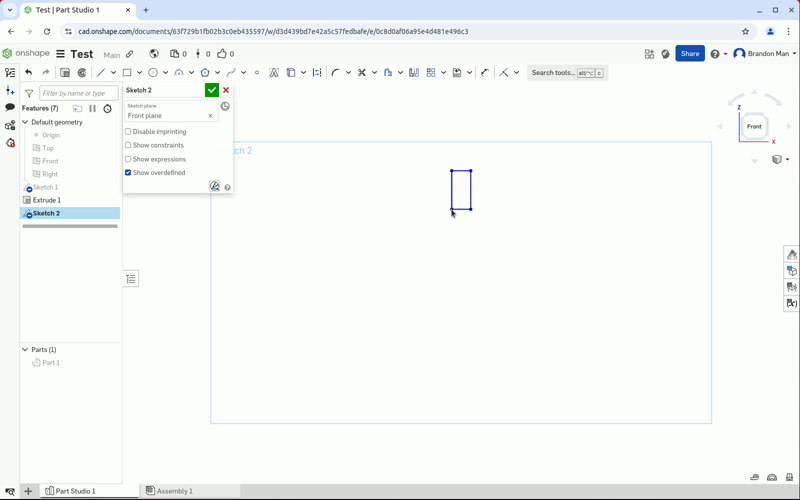
mouse_move(457, 182)
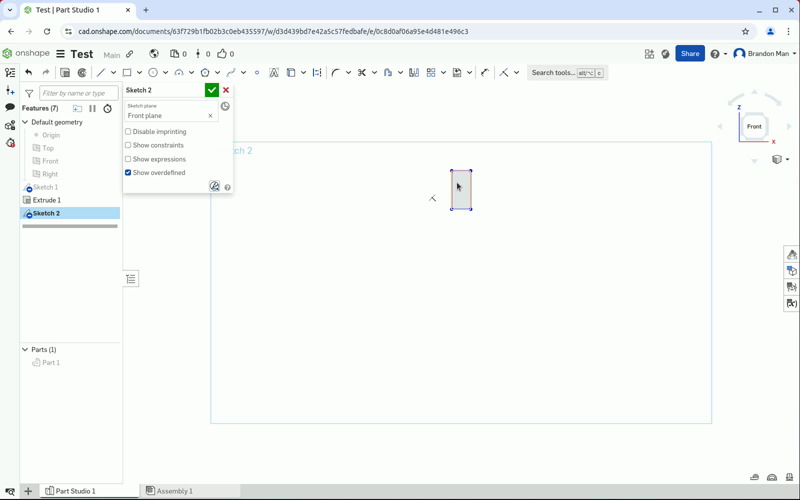
scroll(6)
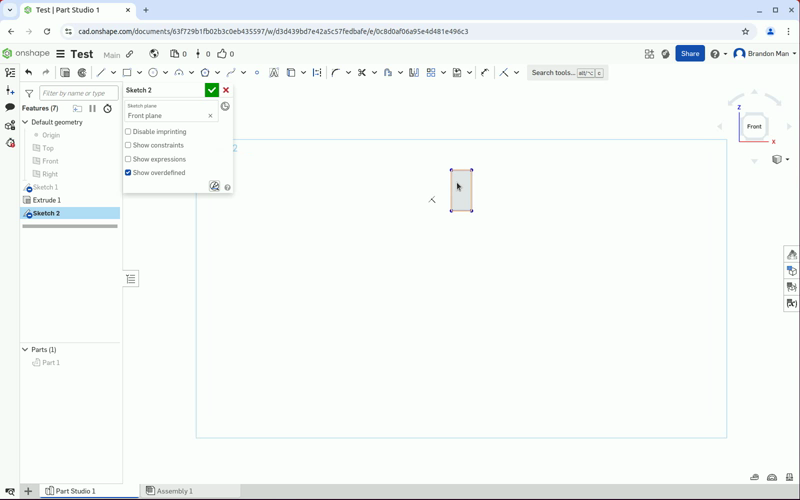
scroll(6)
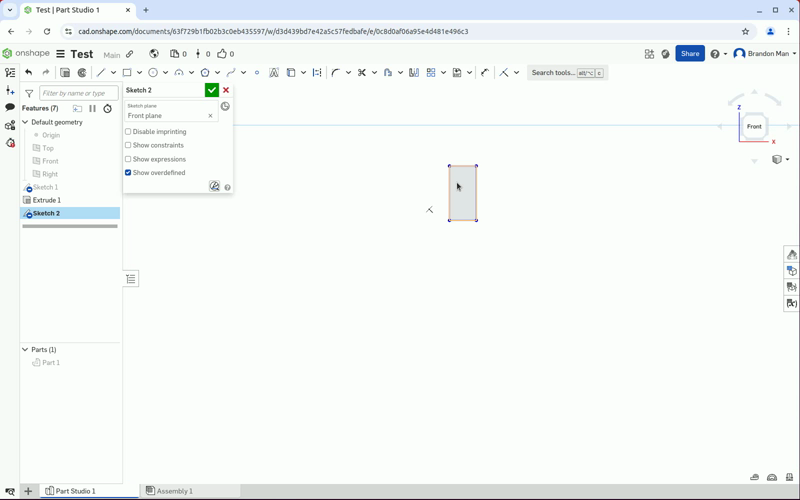
scroll(6)
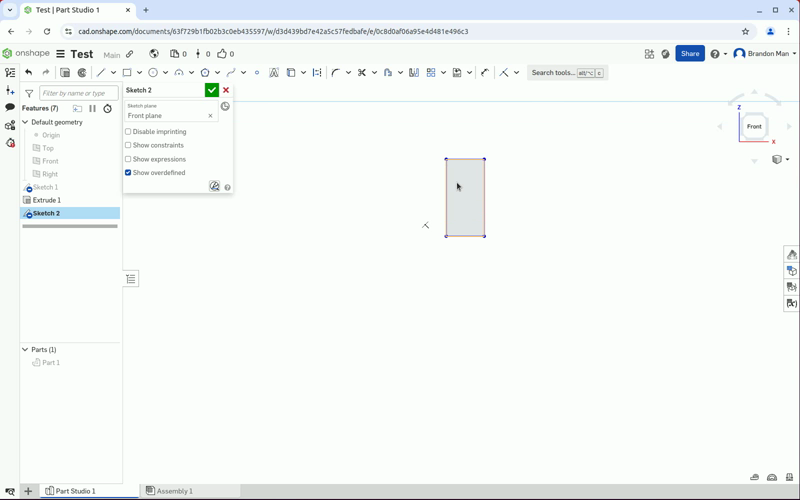
scroll(6)
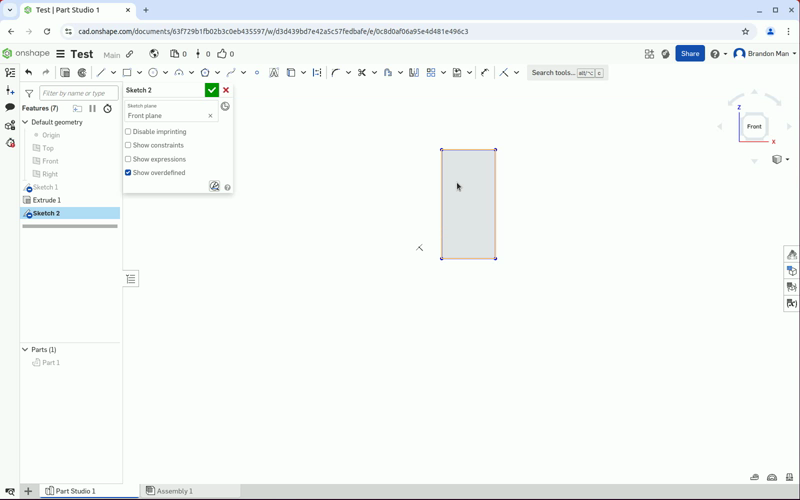
scroll(6)
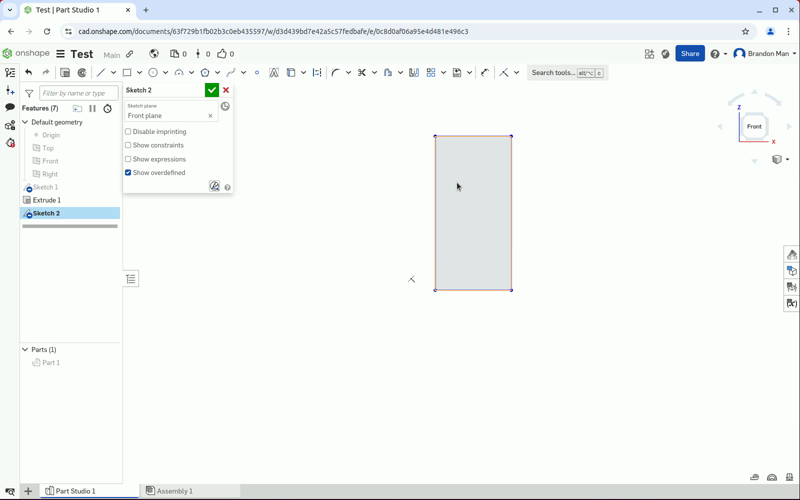
scroll(6)
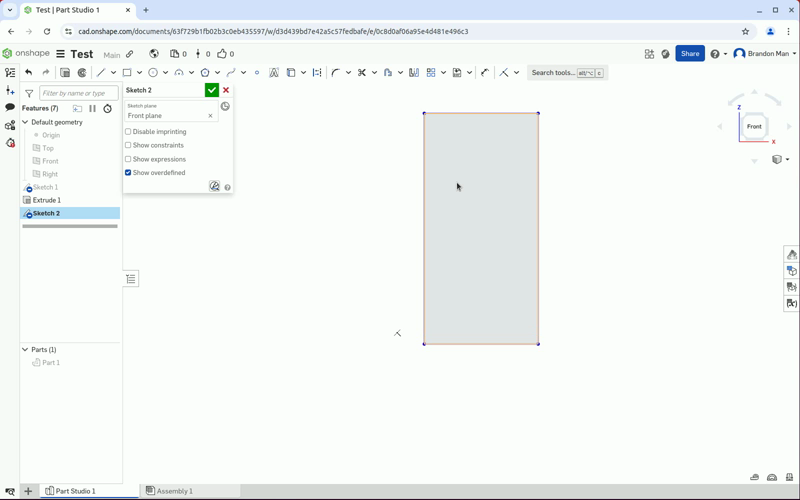
scroll(6)
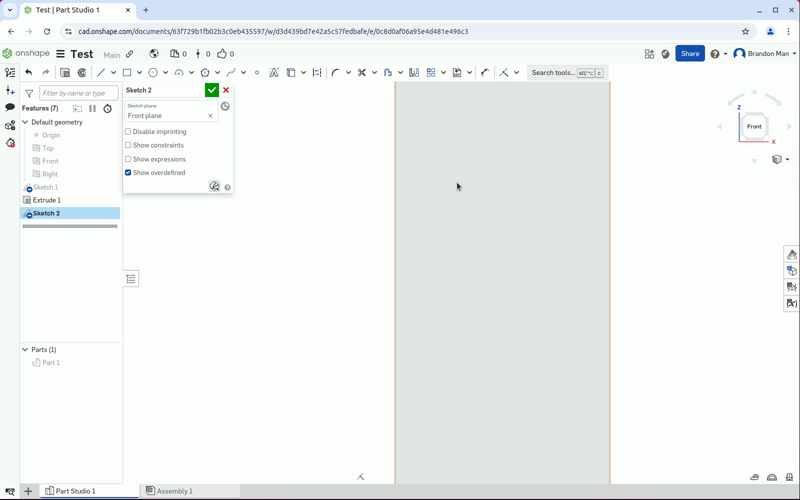
click(457, 182)
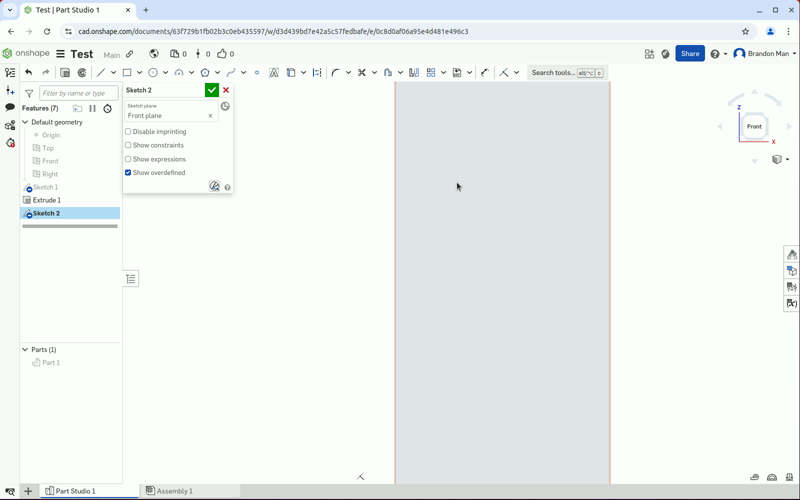
scroll(-6)
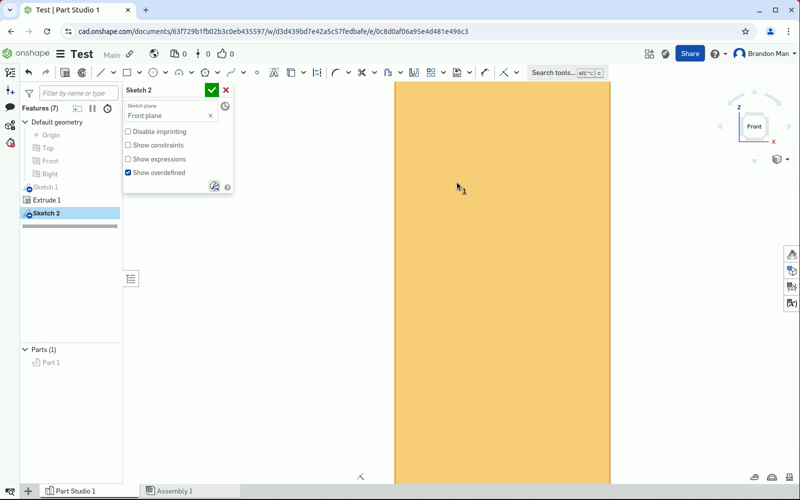
scroll(-6)
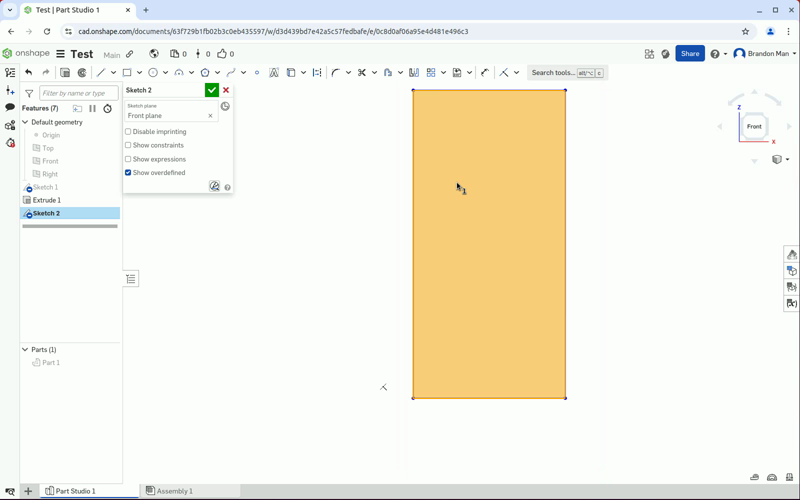
scroll(-6)
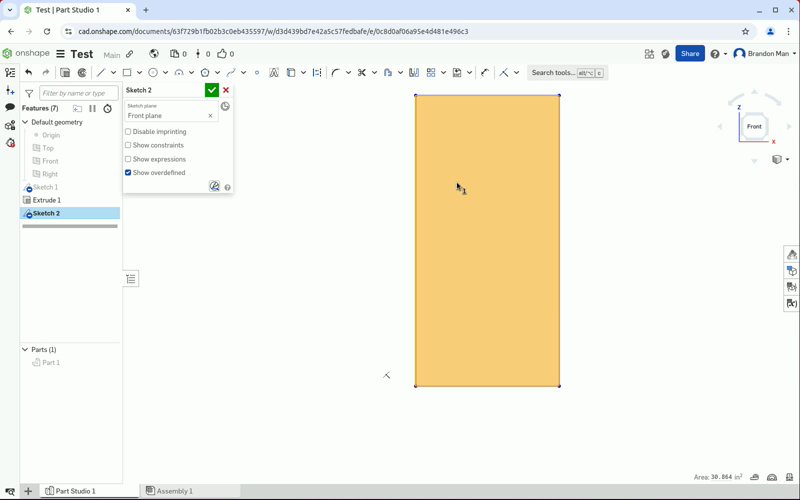
scroll(-6)
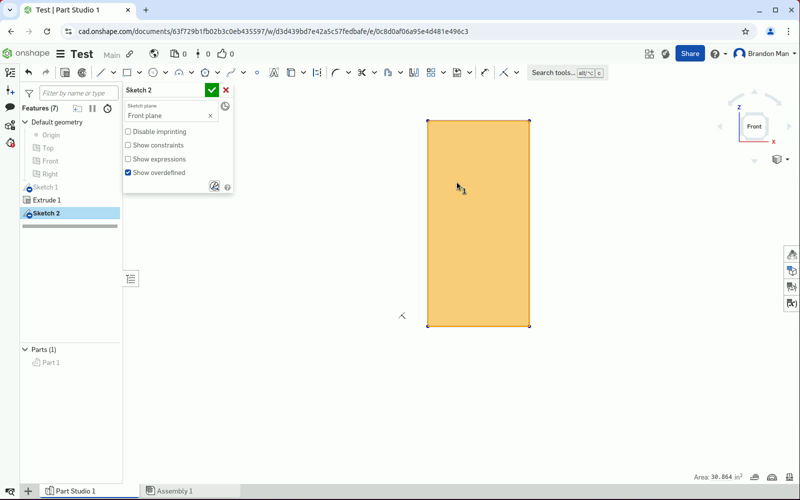
scroll(-6)
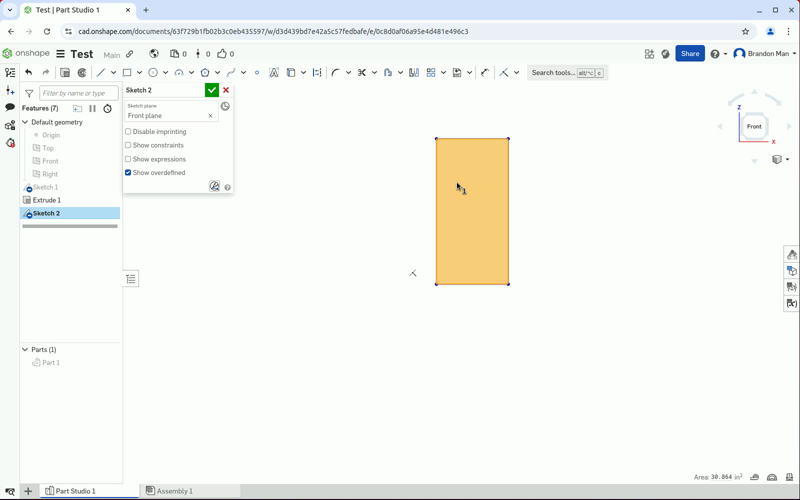
scroll(-6)
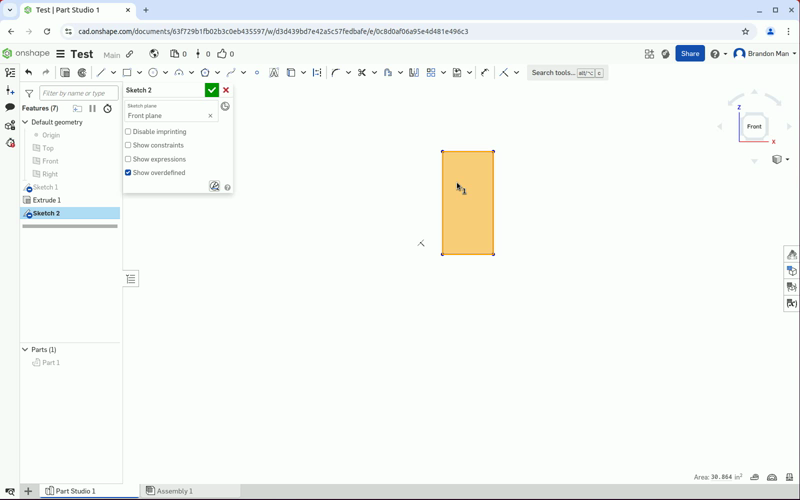
scroll(-6)
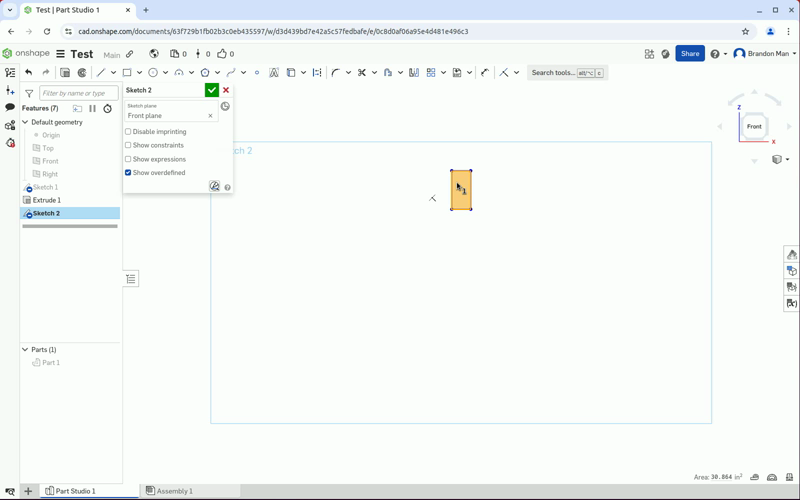
mouse_move(73, 352)
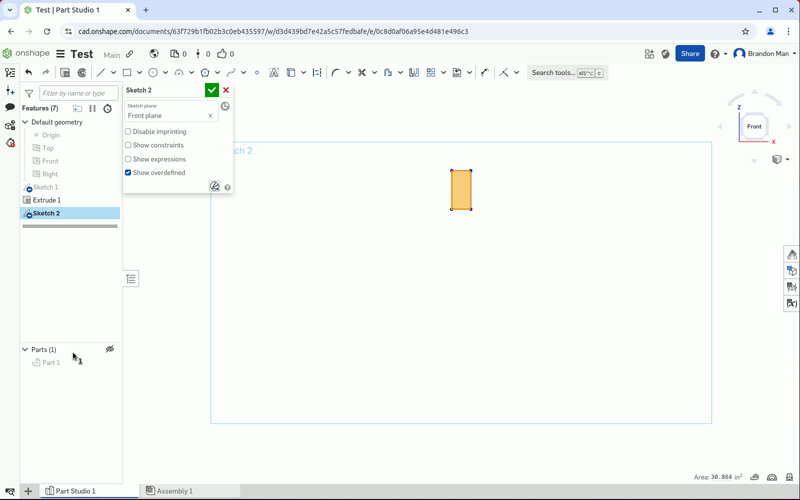
key(shift+y)
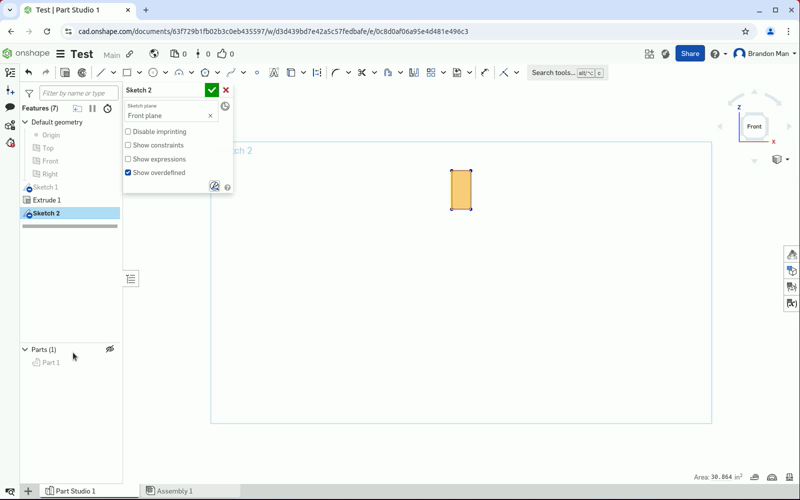
key(shift+e)
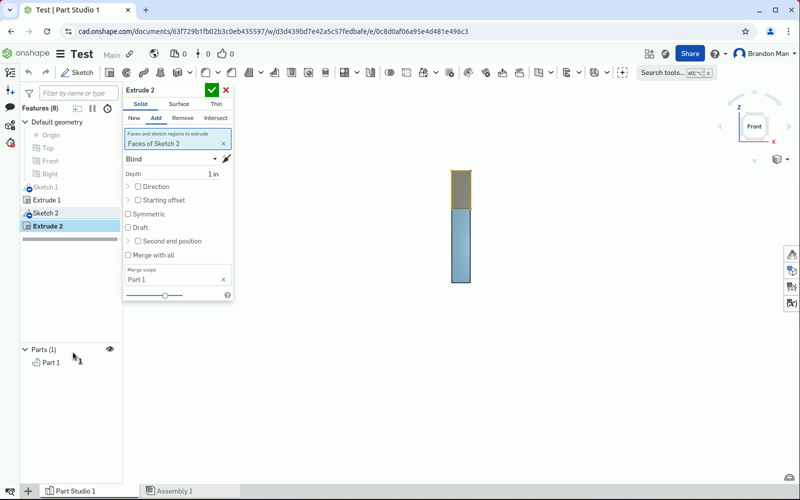
mouse_move(143, 106)
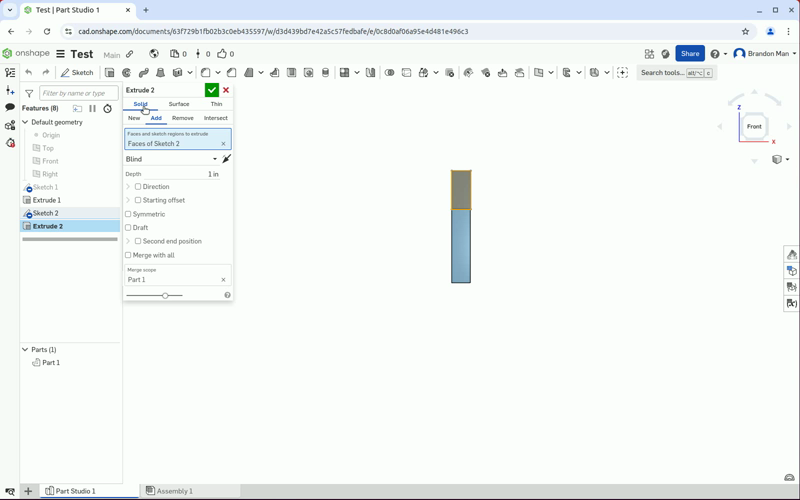
click(143, 106)
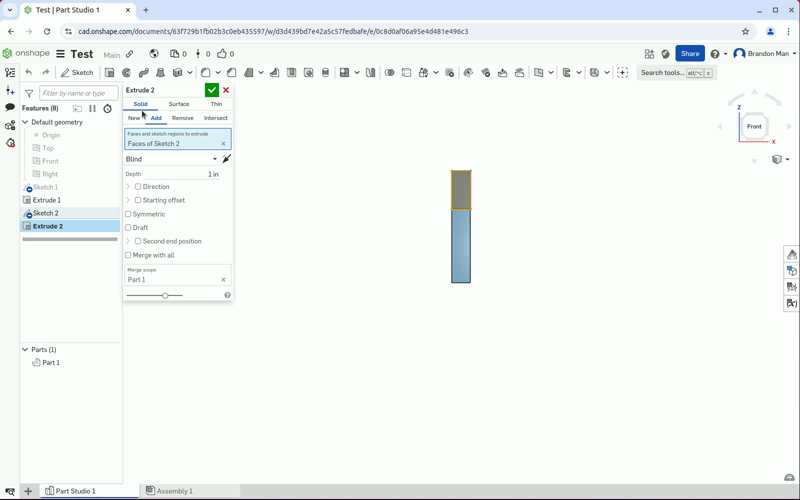
mouse_move(137, 120)
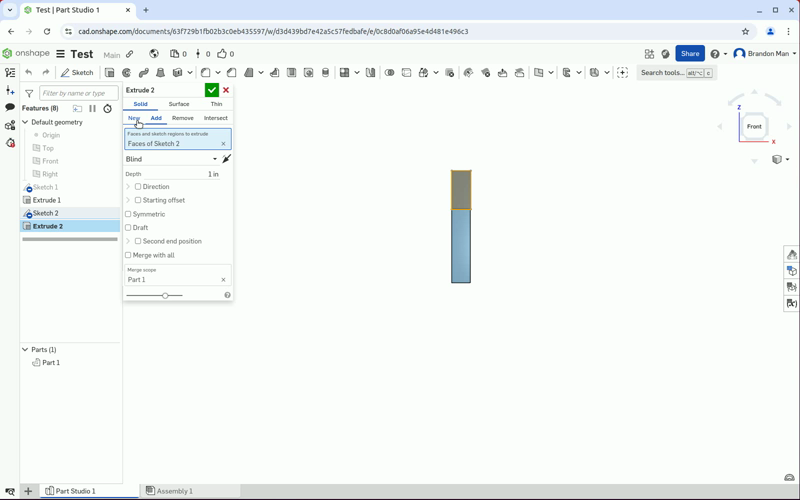
click(137, 120)
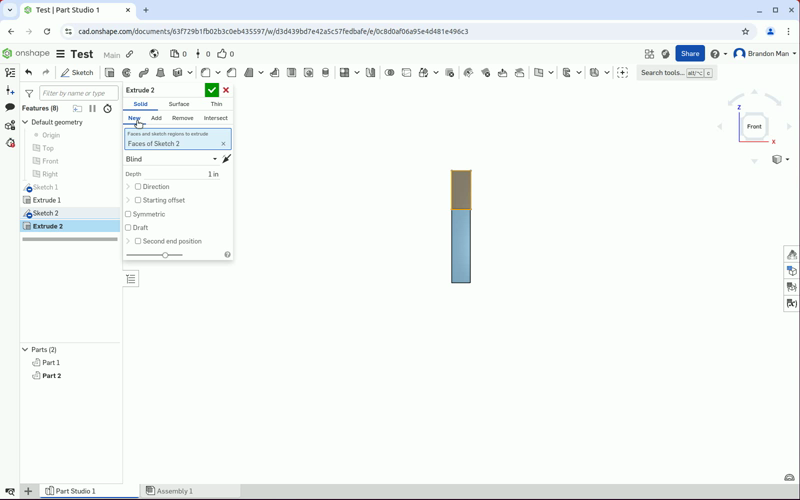
key(tab, 4)
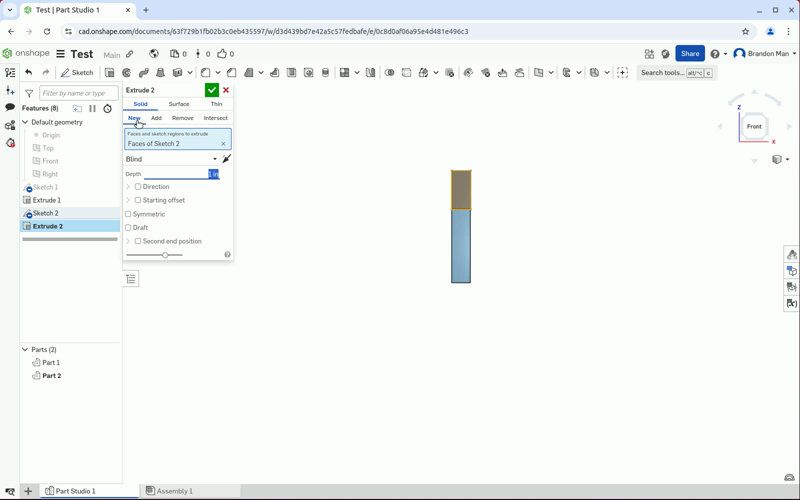
text(-0.481)
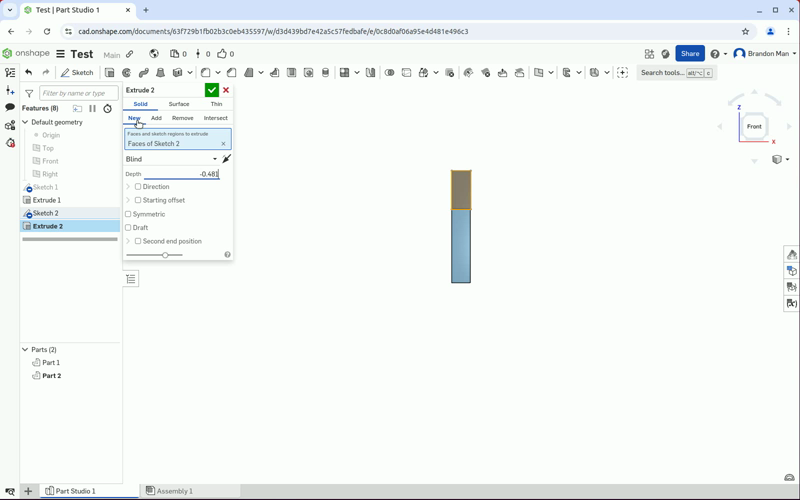
key(enter)
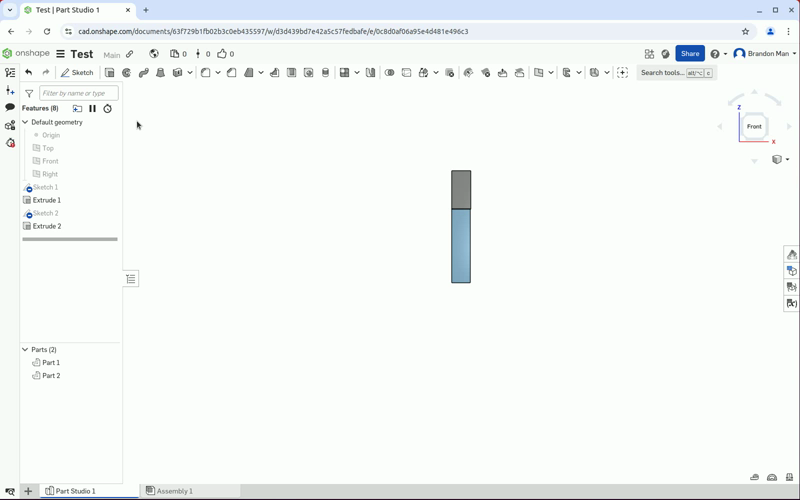
key(shift+h)
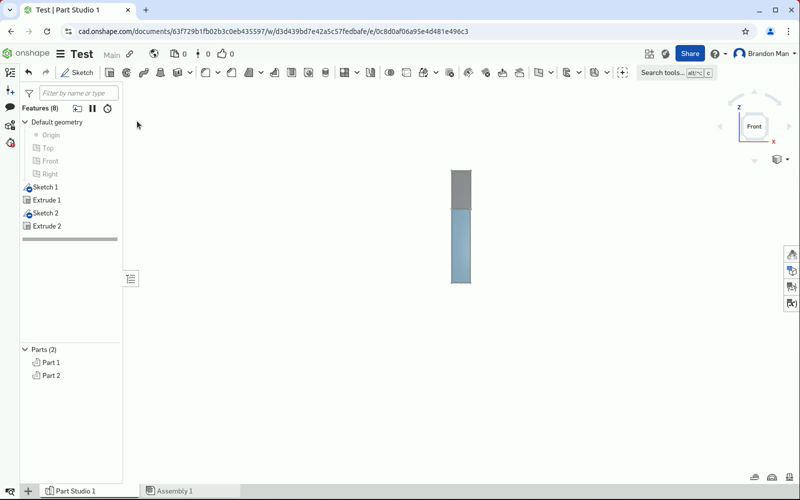
key(shift+h)
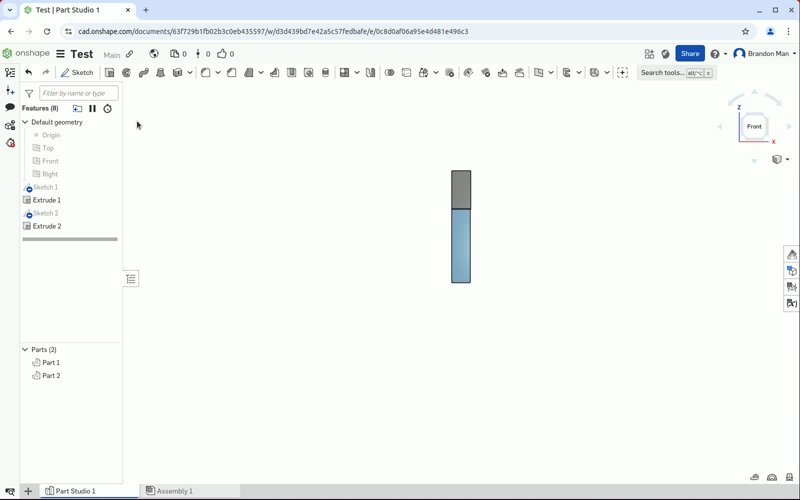
mouse_move(73, 189)
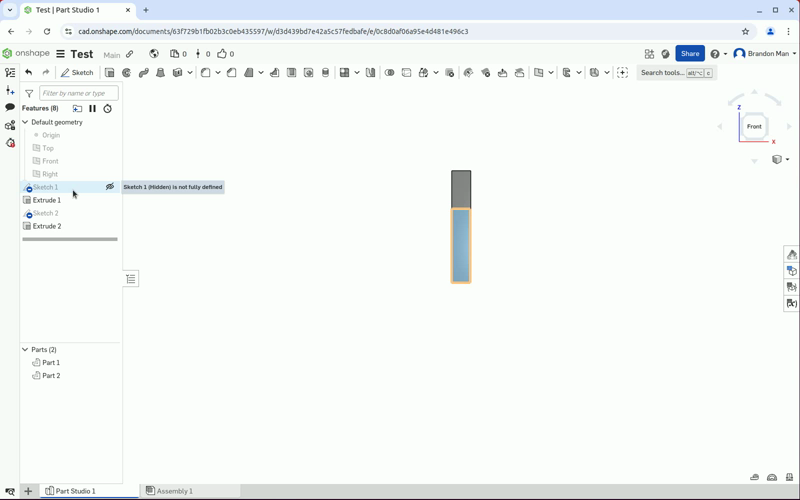
click(73, 189)
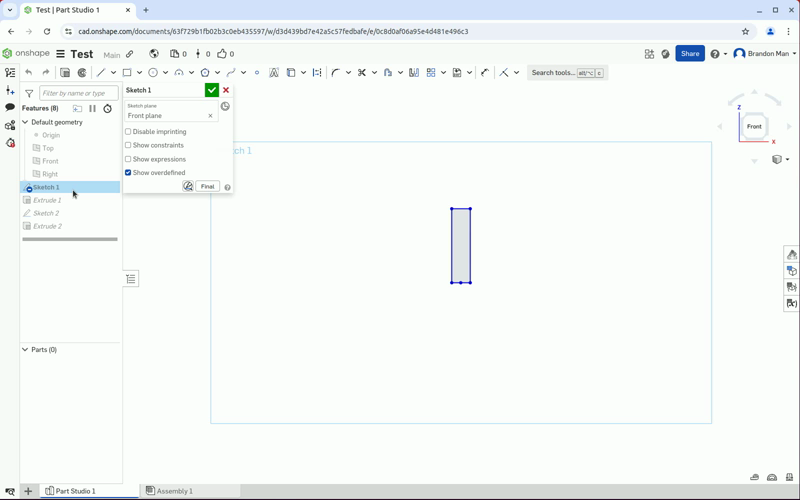
mouse_move(229, 92)
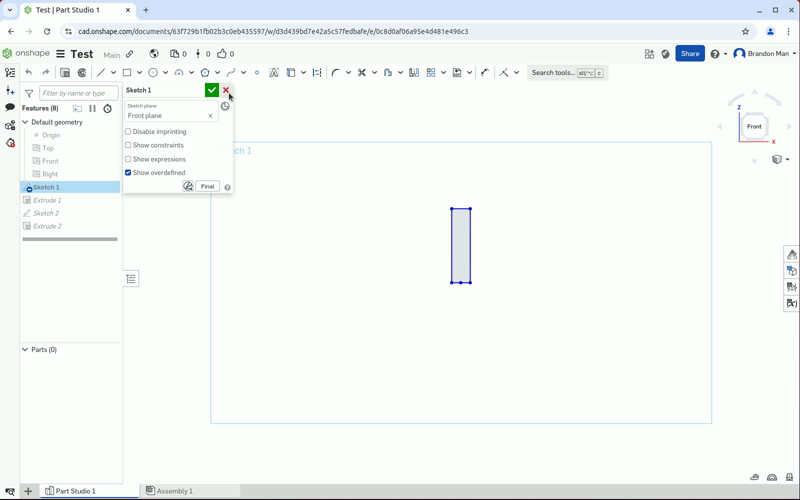
click(229, 92)
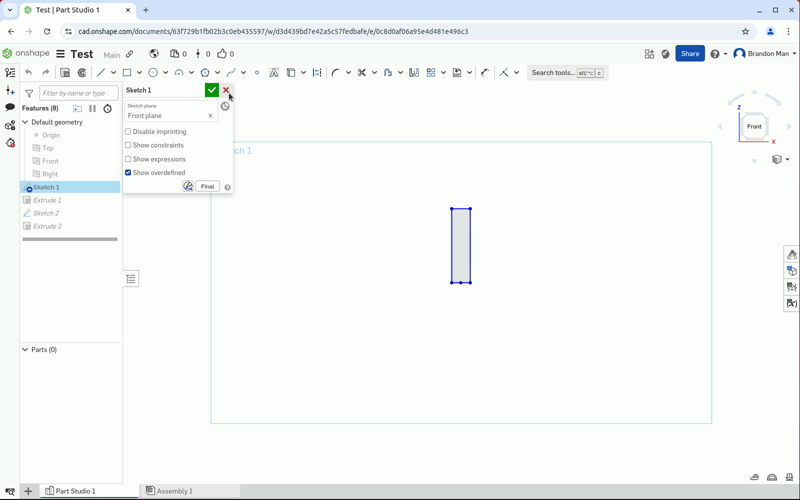
key(shift+s)
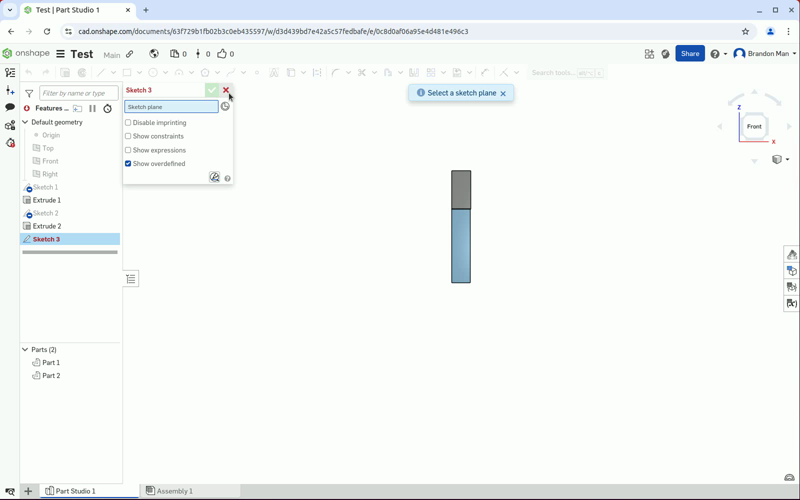
mouse_move(73, 163)
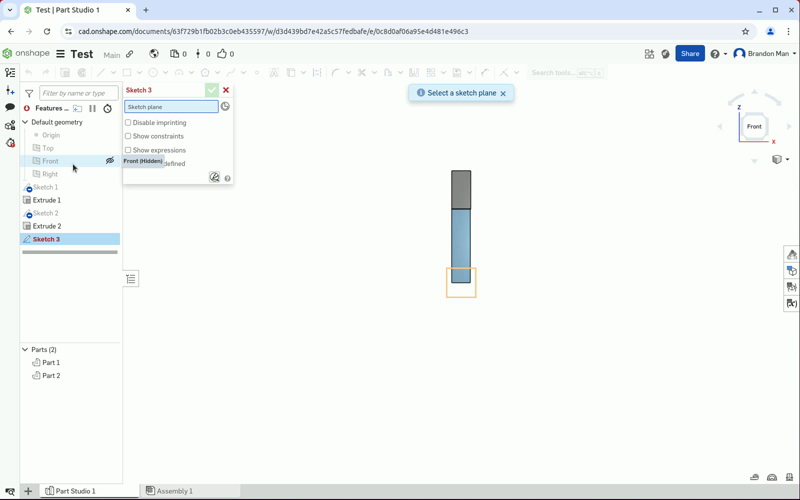
click(73, 163)
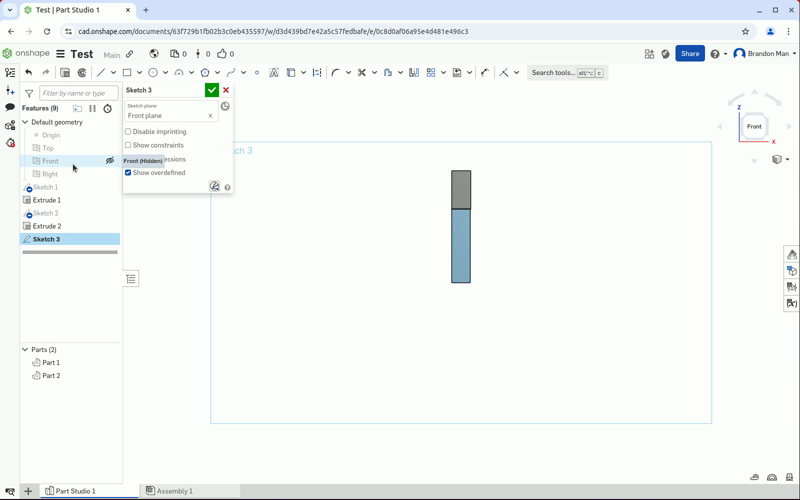
mouse_move(73, 352)
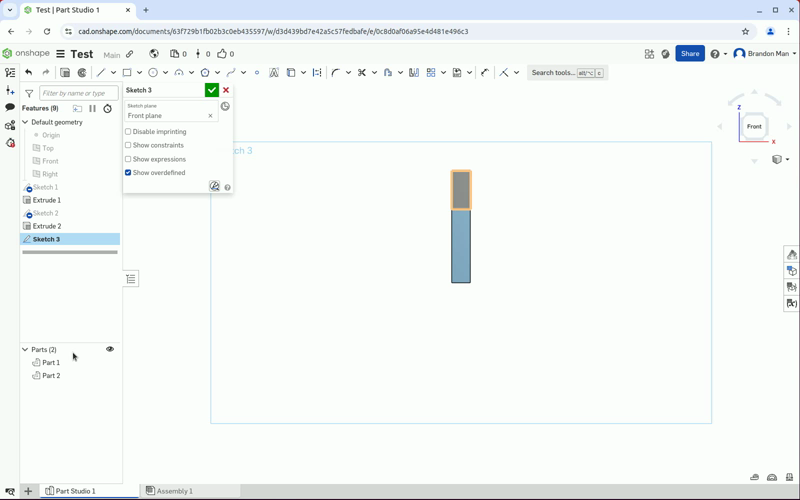
key(y)
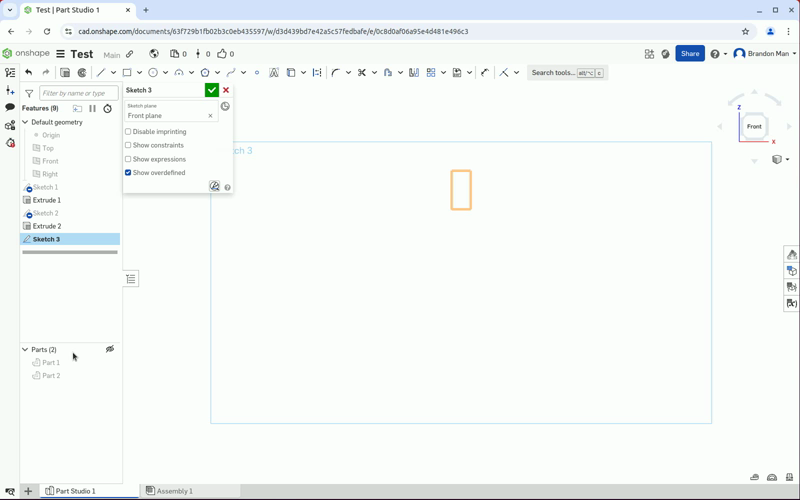
key(l)
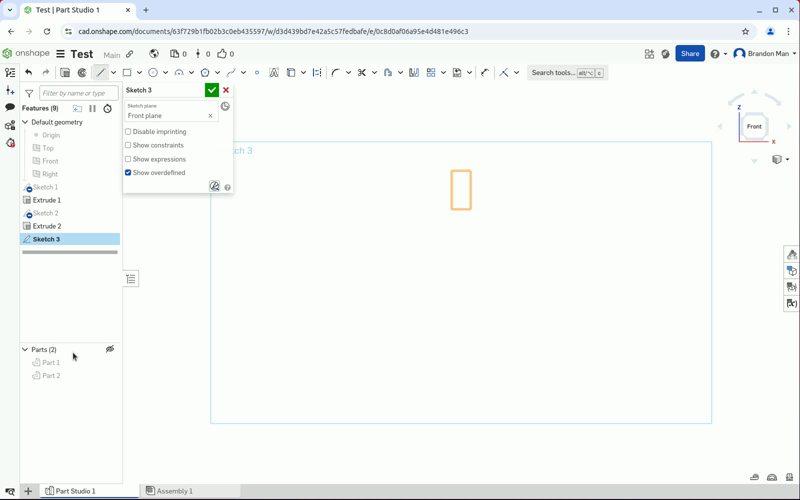
key_down(shift)
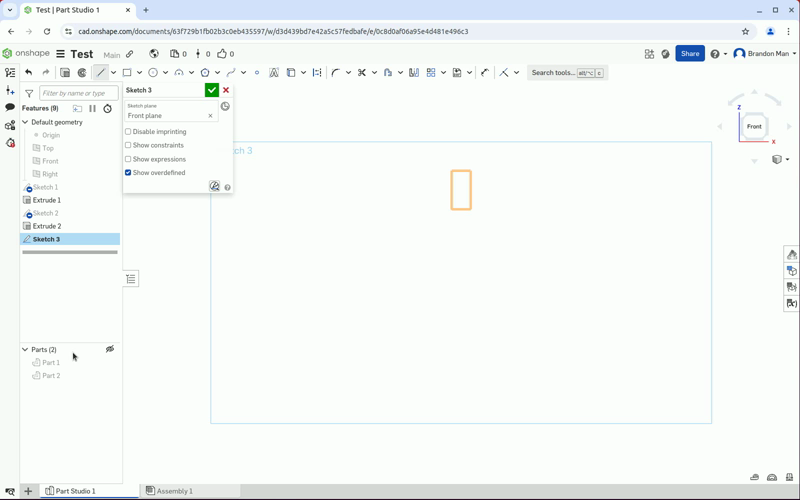
mouse_move(451, 171)
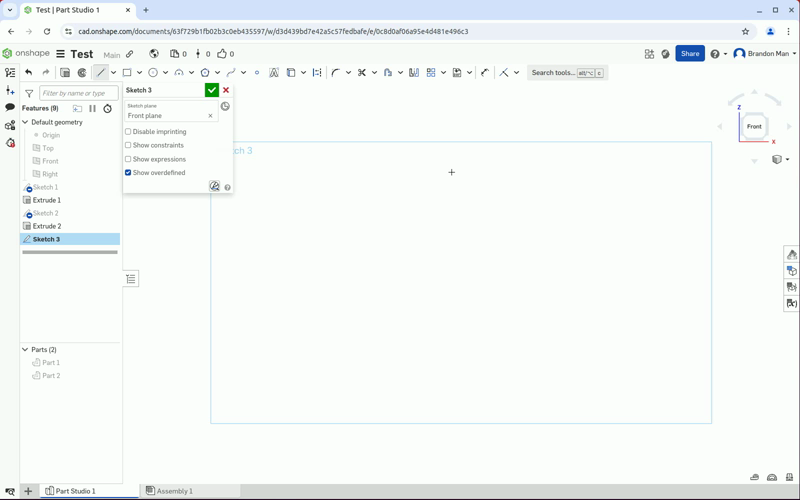
click(451, 171)
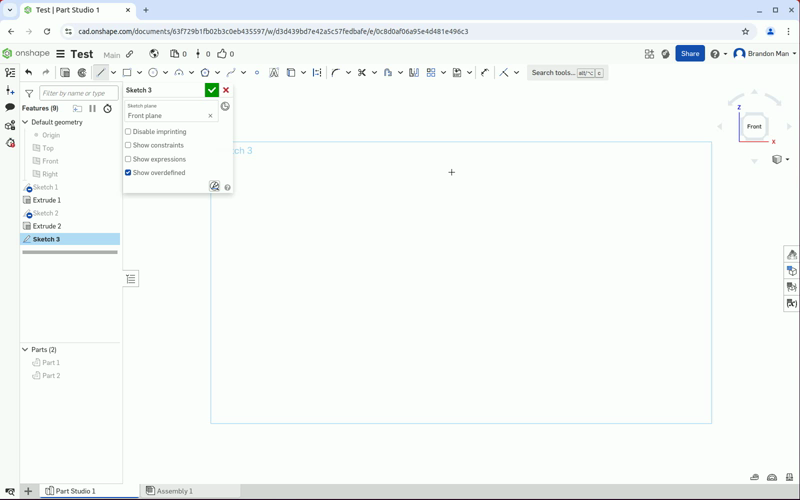
key_up(shift)
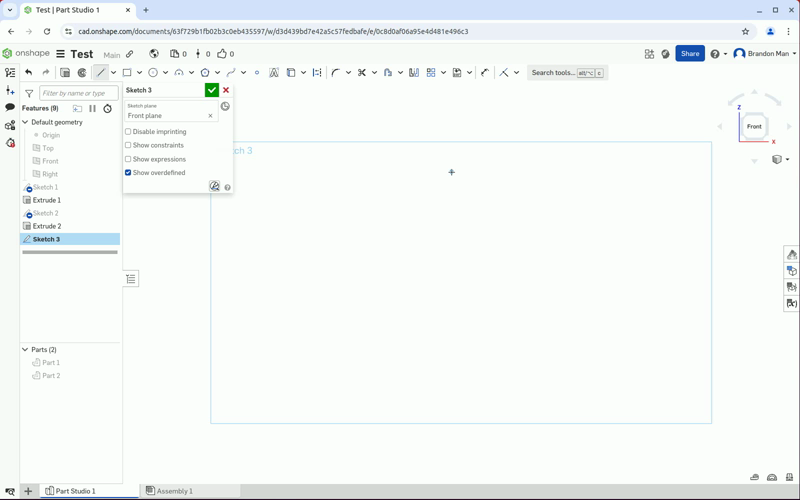
key_down(shift)
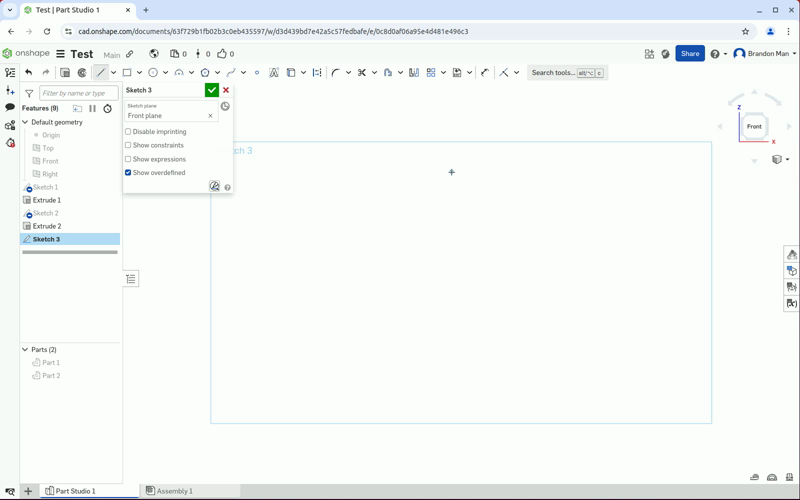
mouse_move(481, 171)
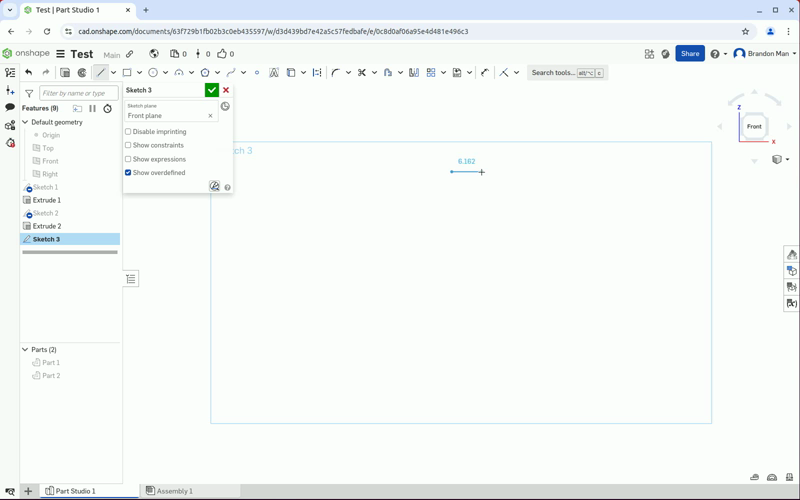
mouse_move(471, 171)
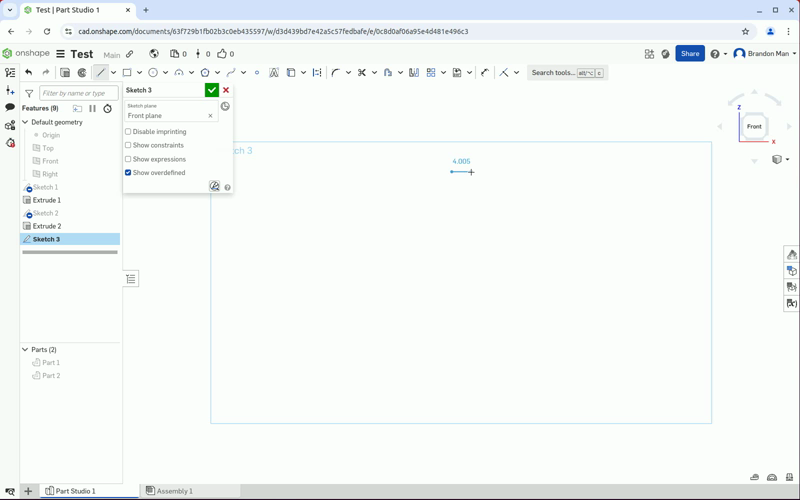
click(471, 171)
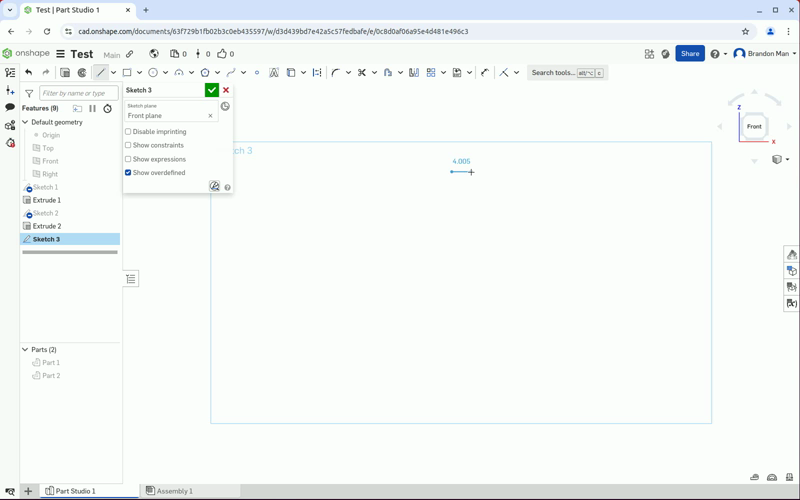
key_up(shift)
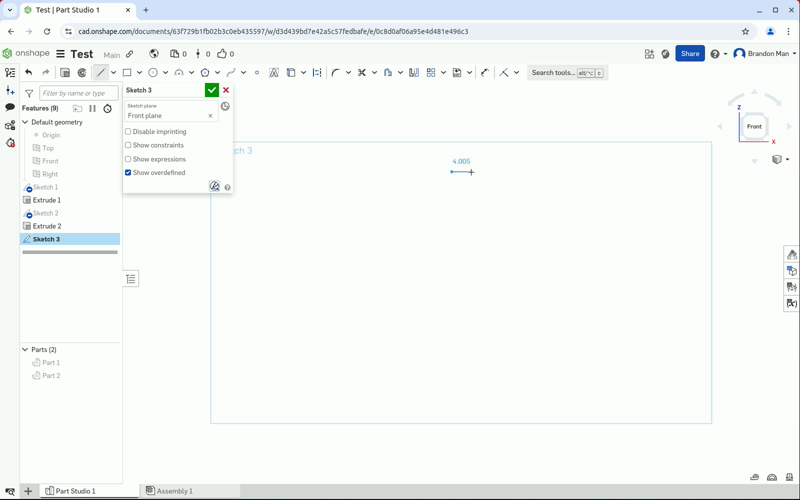
key_down(shift)
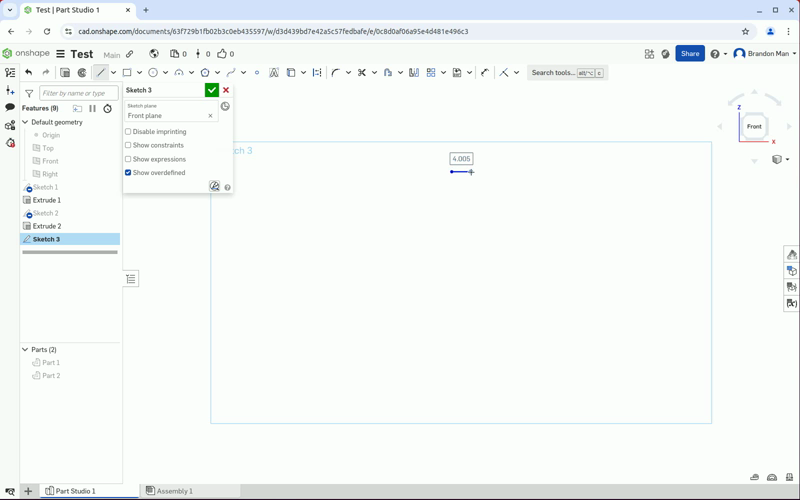
mouse_move(501, 171)
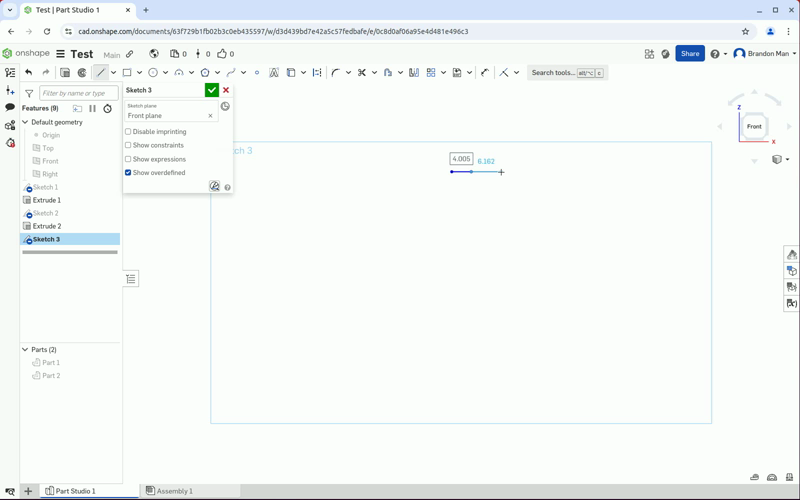
mouse_move(471, 170)
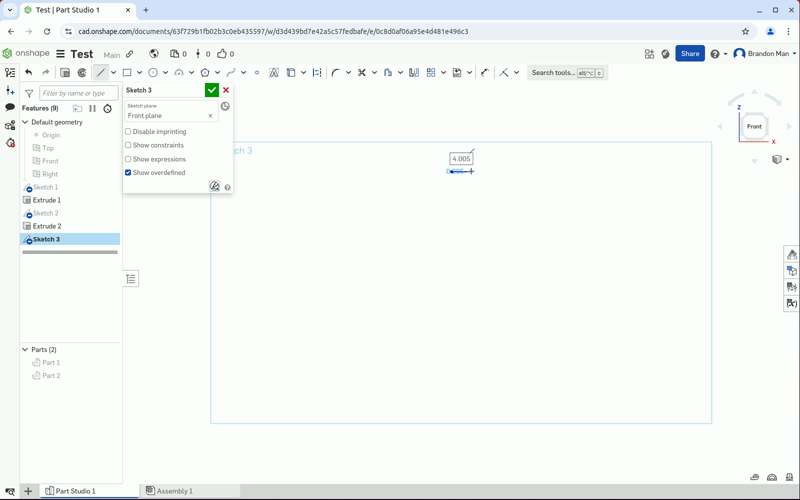
scroll(6)
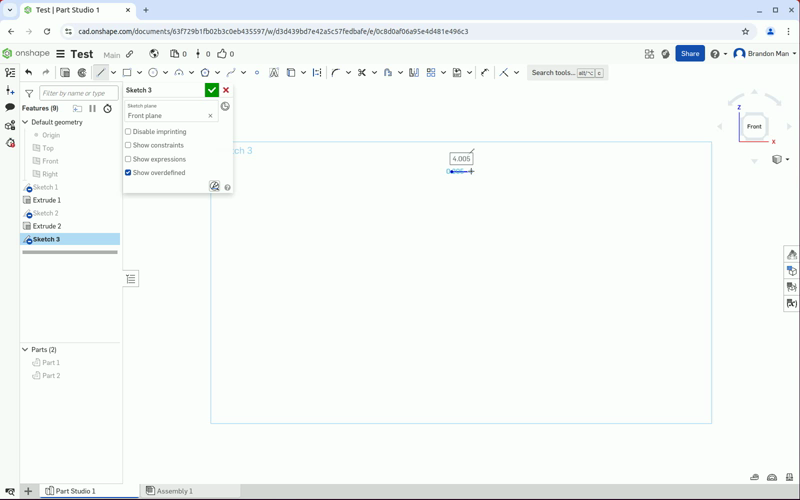
scroll(6)
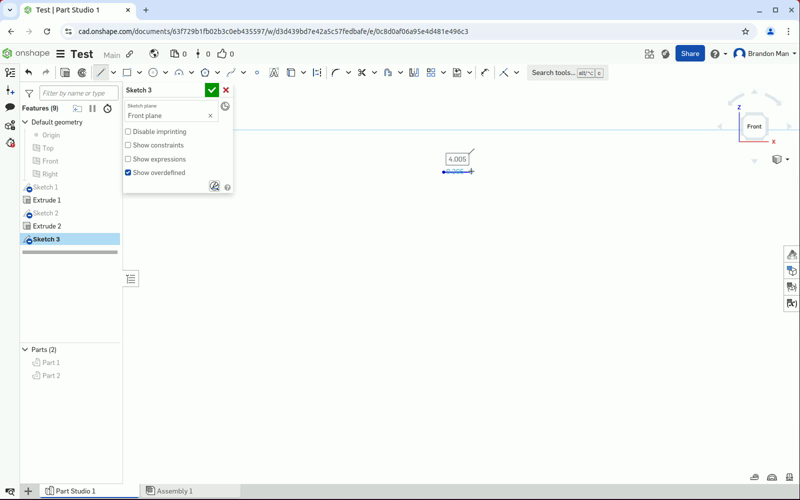
scroll(6)
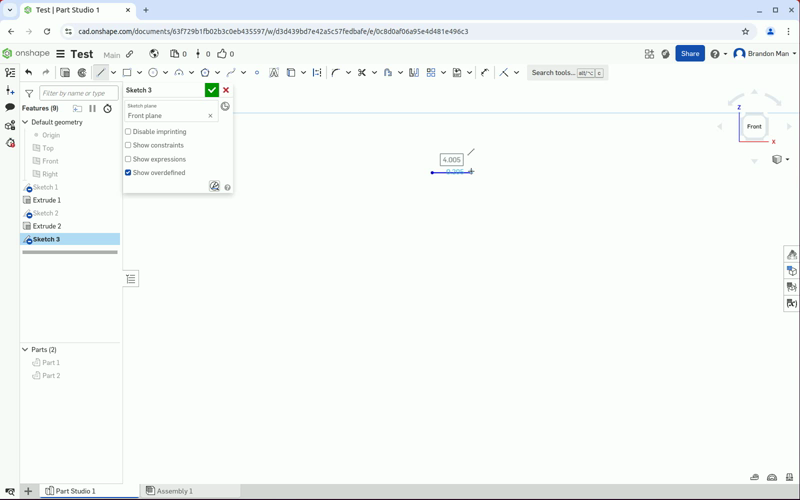
scroll(6)
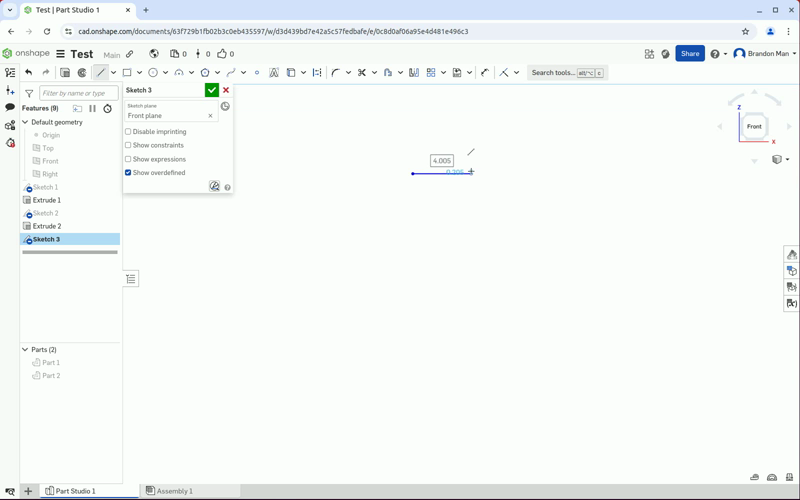
scroll(6)
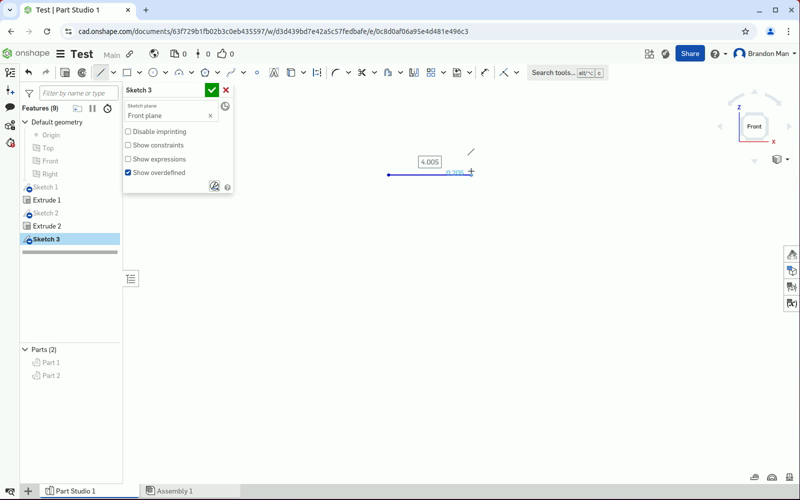
scroll(6)
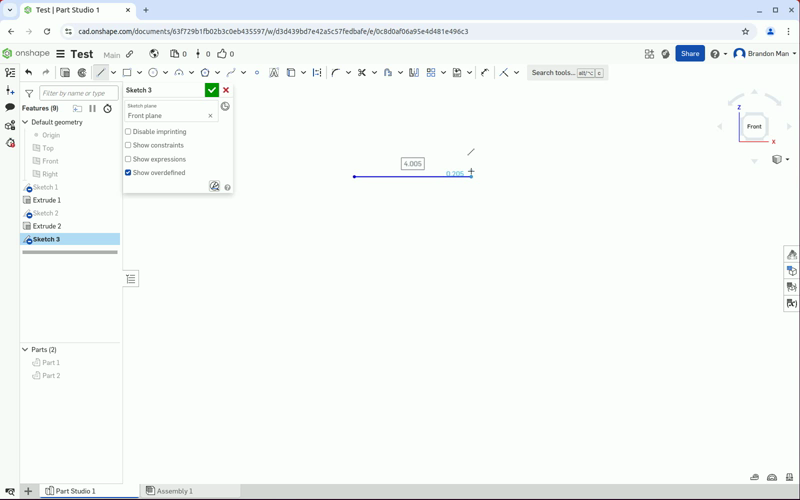
scroll(6)
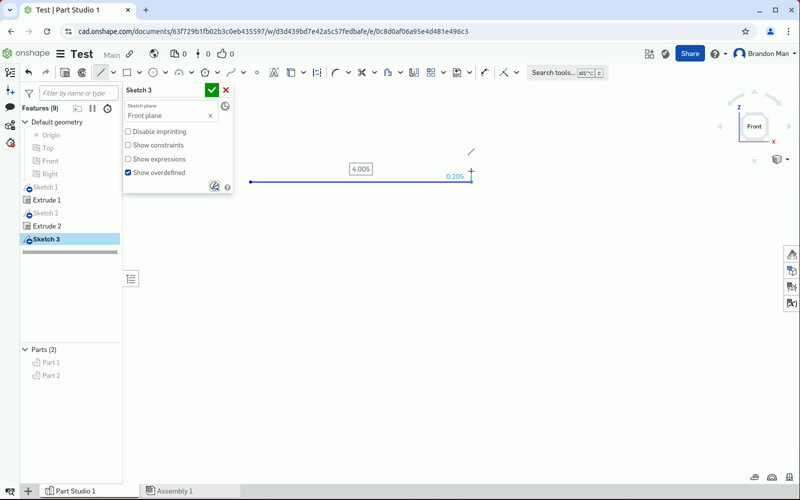
click(471, 170)
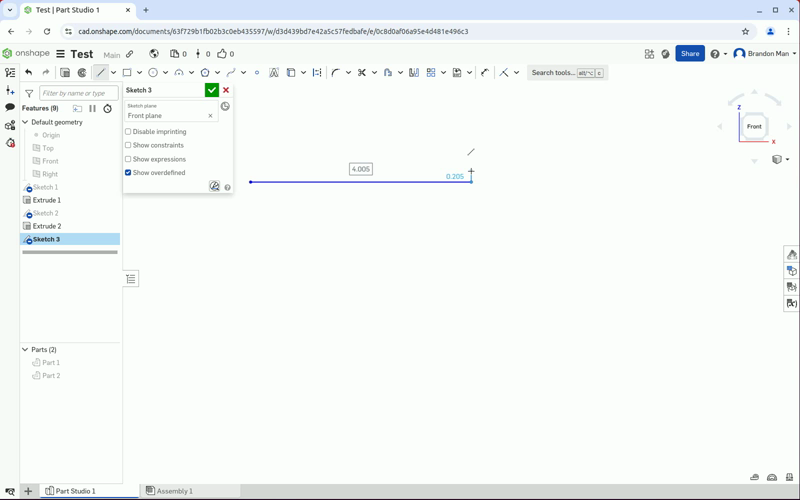
scroll(-6)
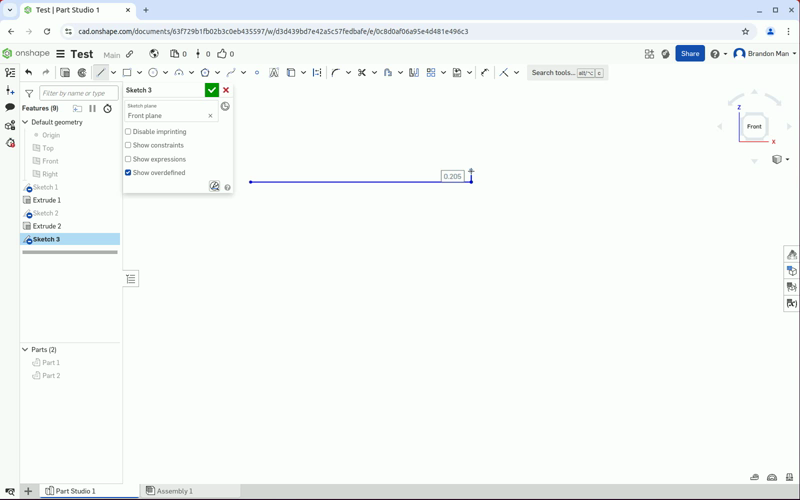
scroll(-6)
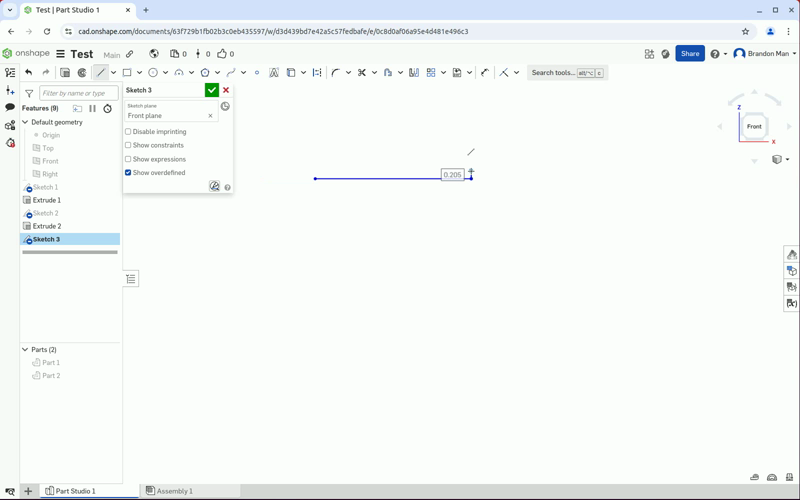
scroll(-6)
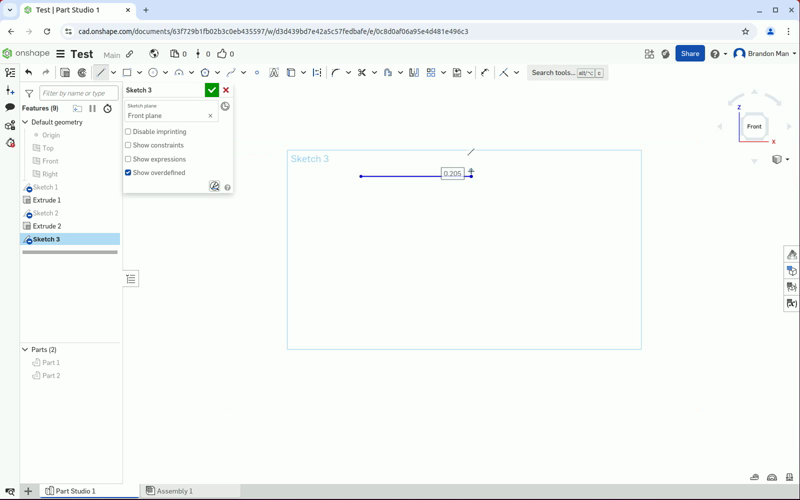
scroll(-6)
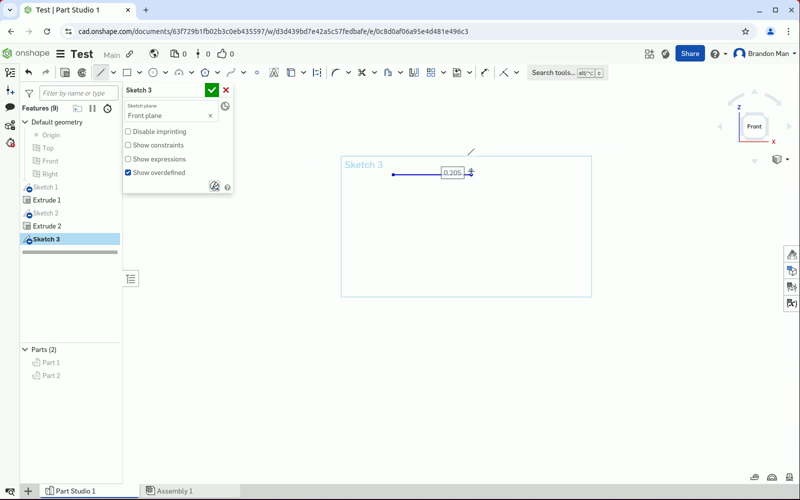
scroll(-6)
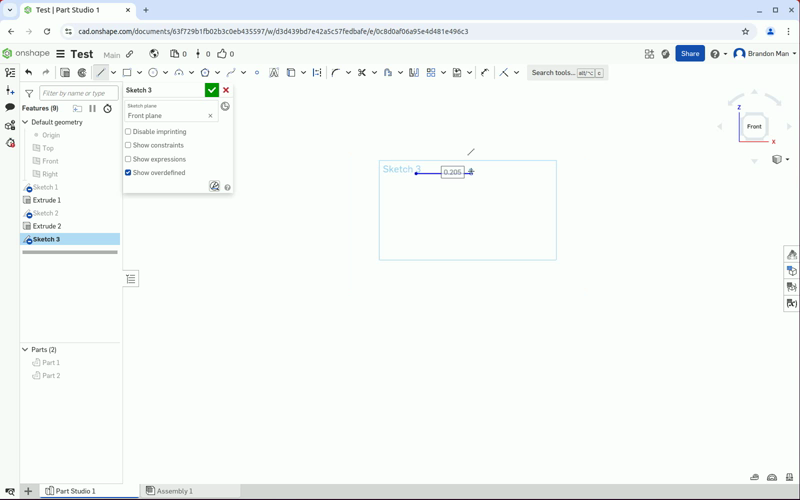
scroll(-6)
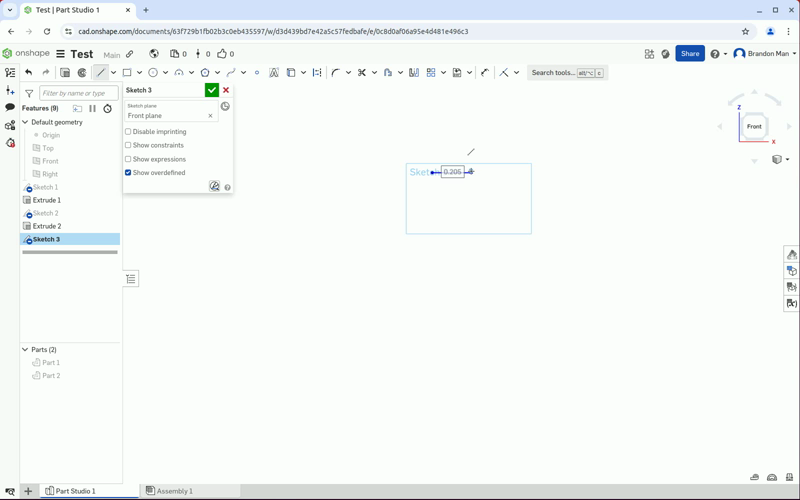
scroll(-6)
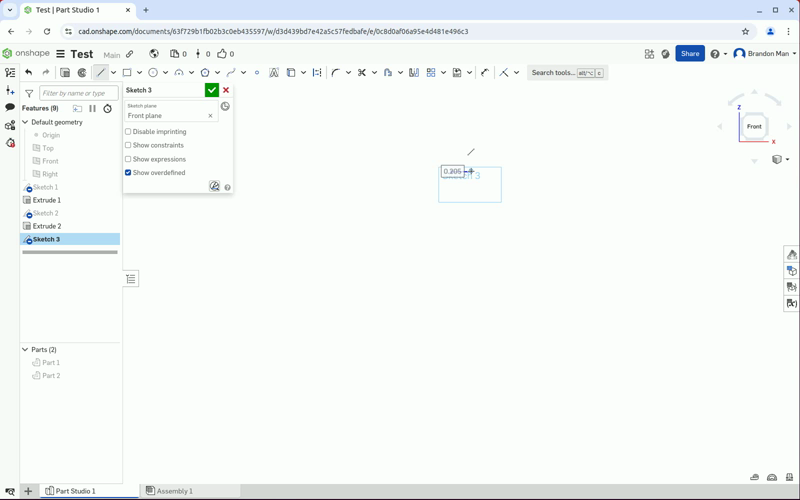
key_up(shift)
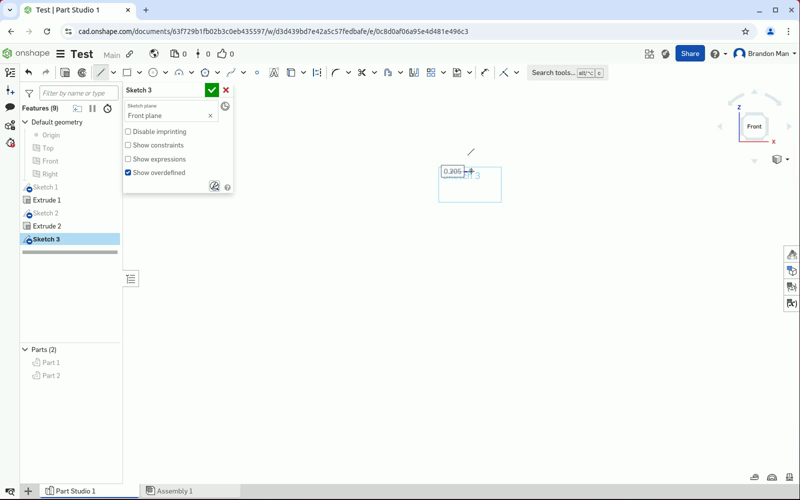
key_down(shift)
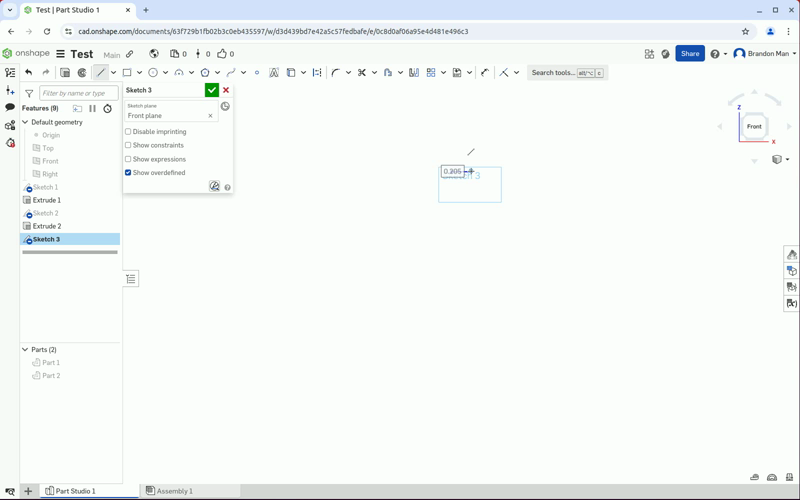
mouse_move(501, 170)
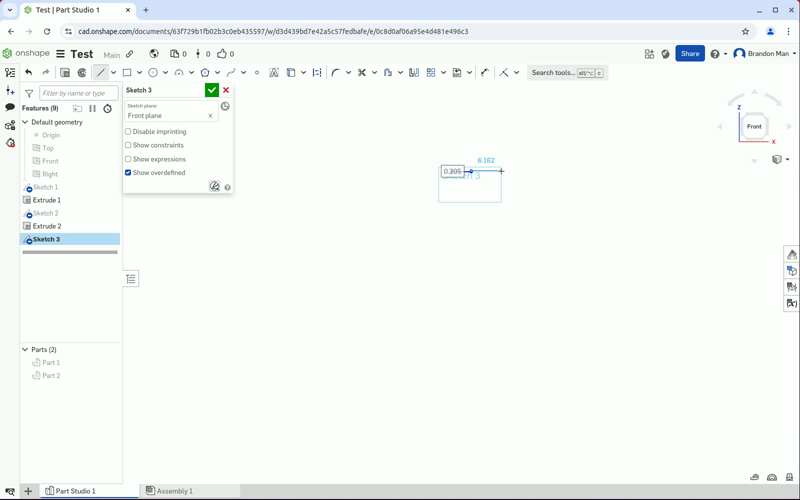
mouse_move(451, 170)
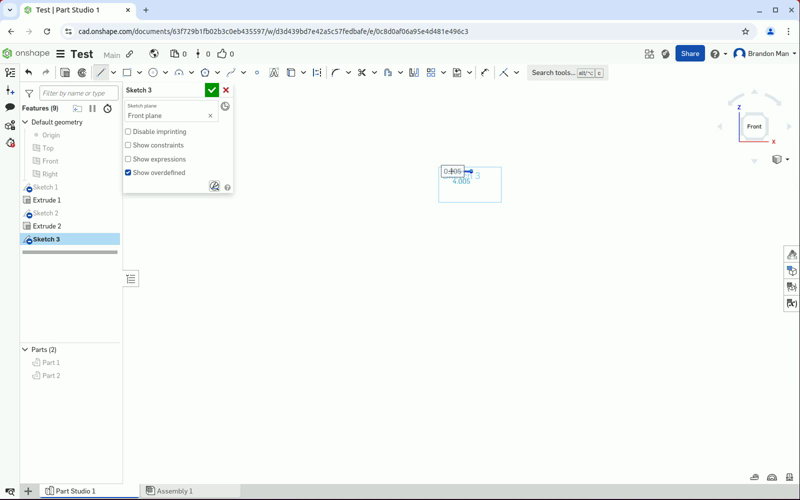
scroll(6)
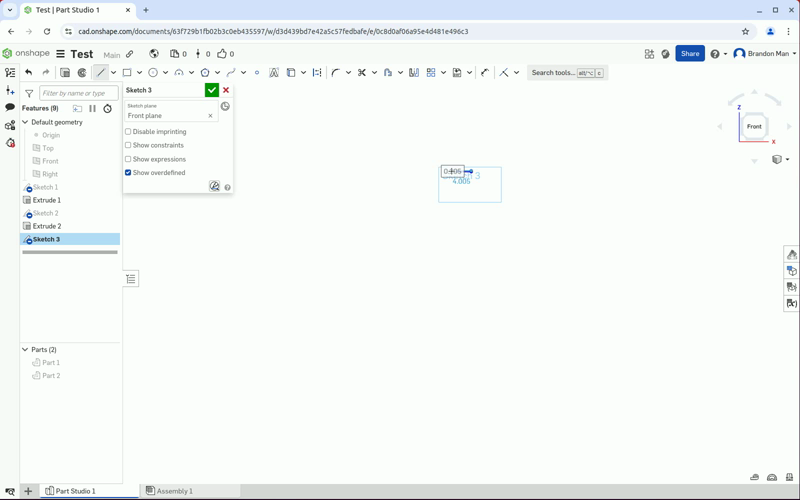
scroll(6)
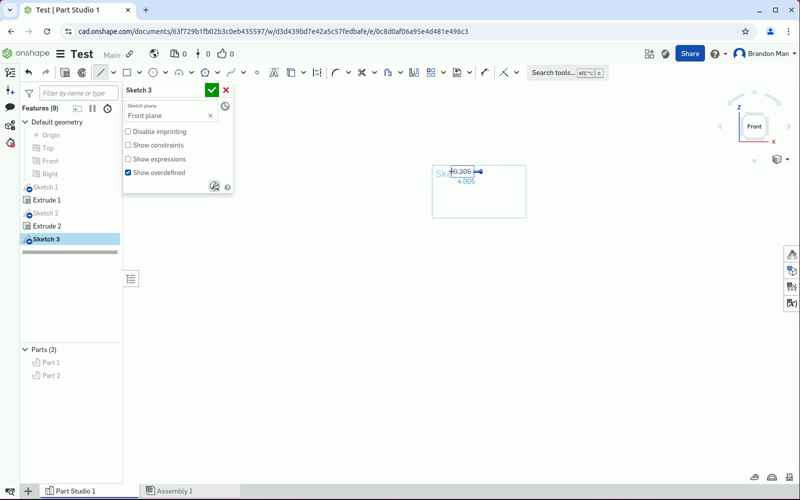
scroll(6)
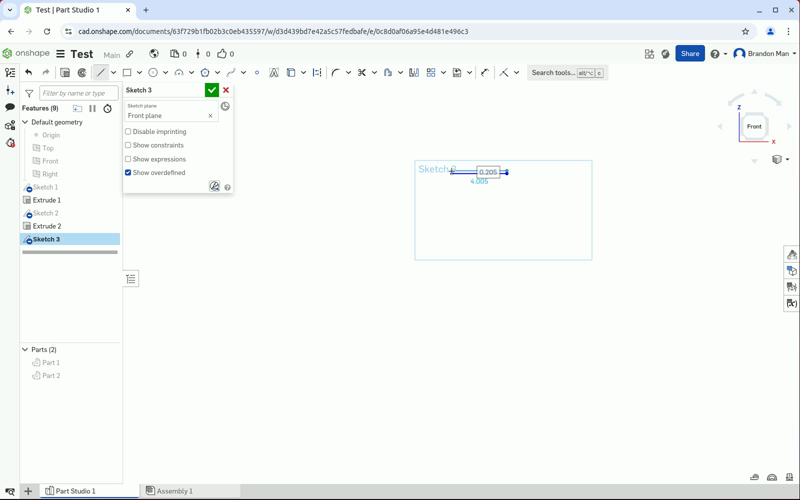
scroll(6)
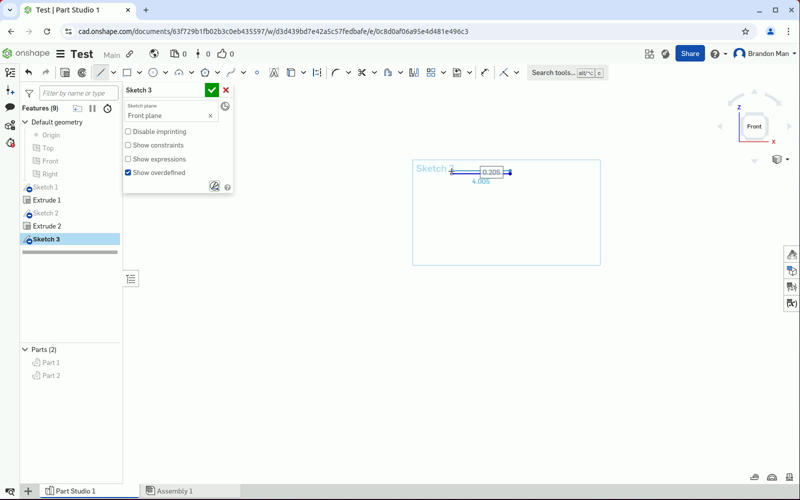
scroll(6)
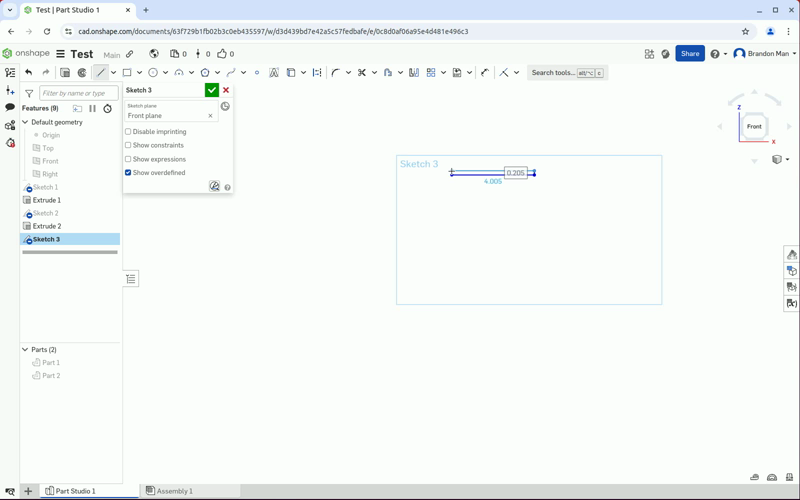
scroll(6)
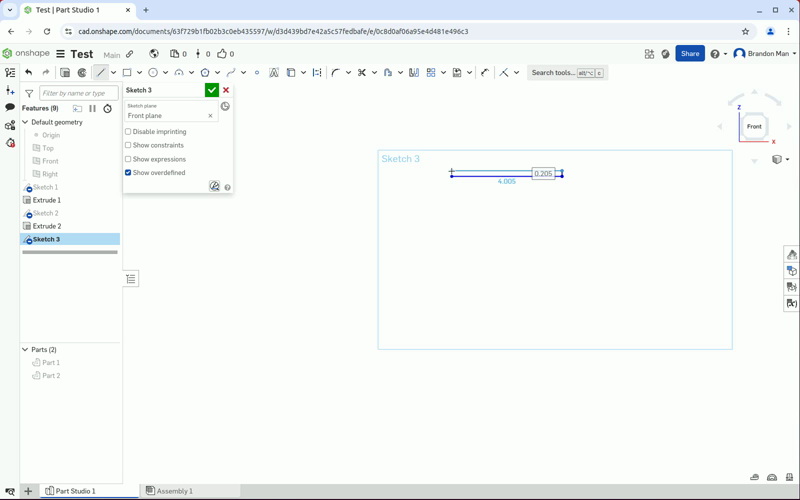
scroll(6)
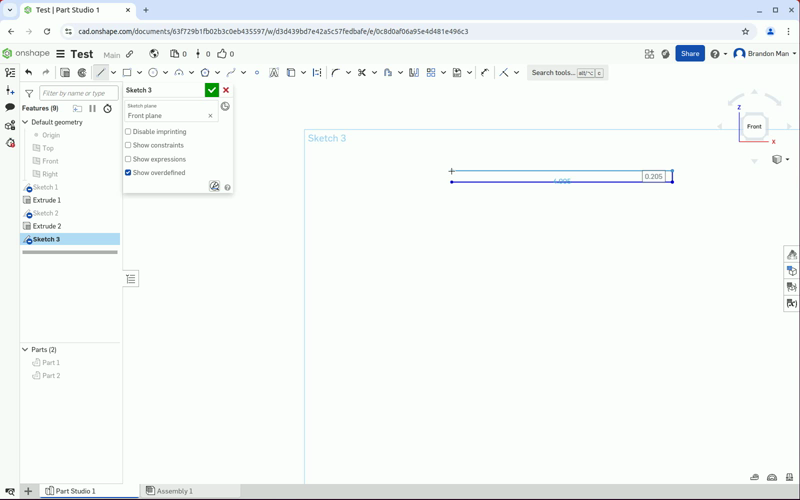
click(451, 170)
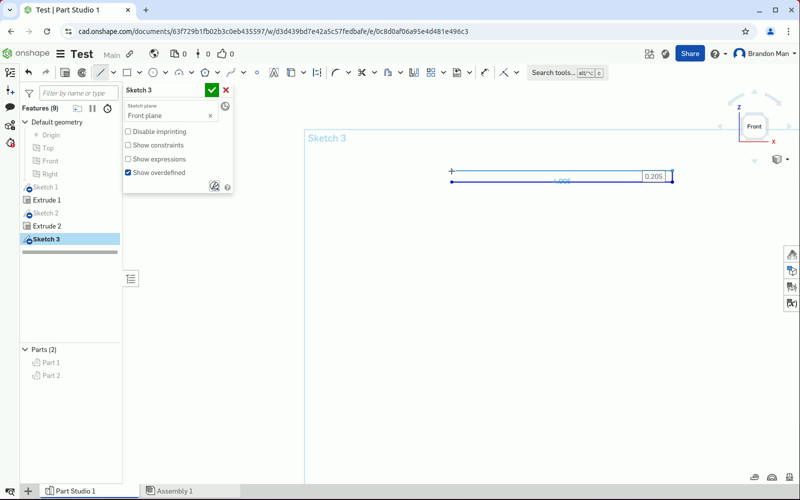
scroll(-6)
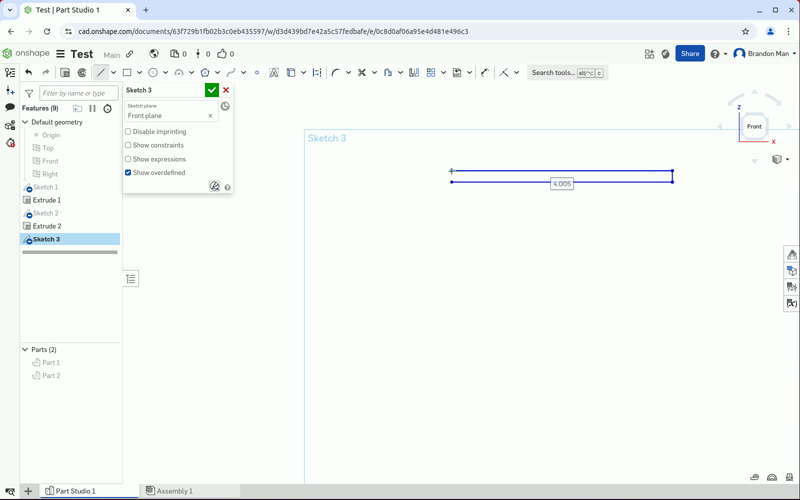
scroll(-6)
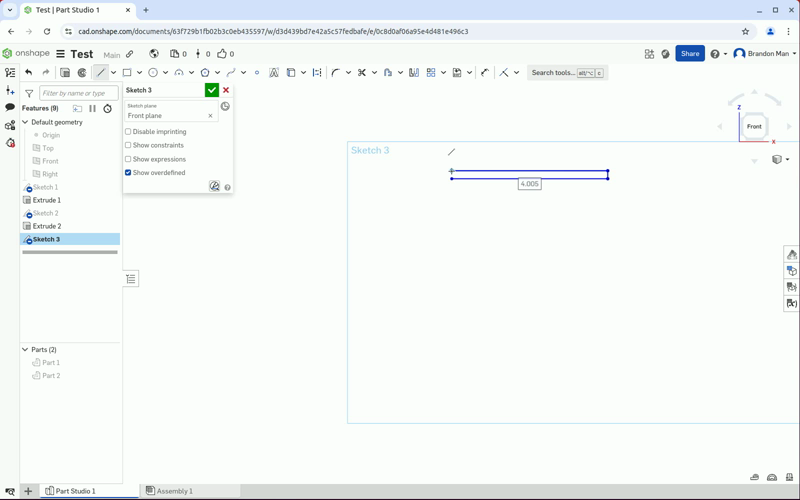
scroll(-6)
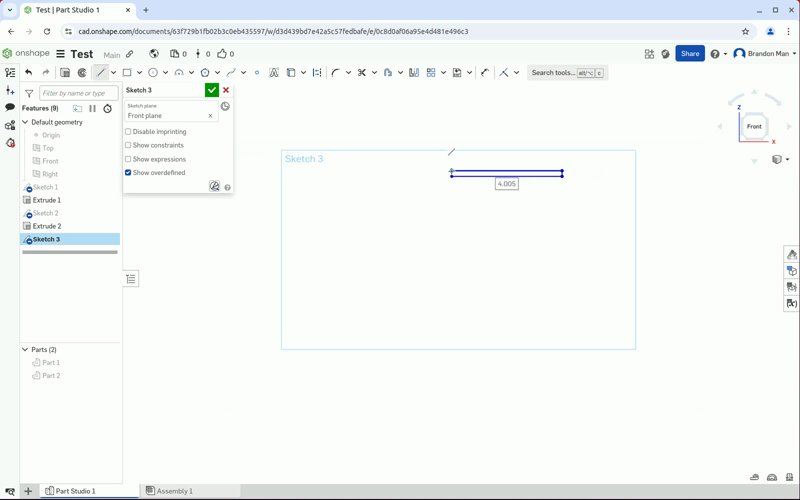
scroll(-6)
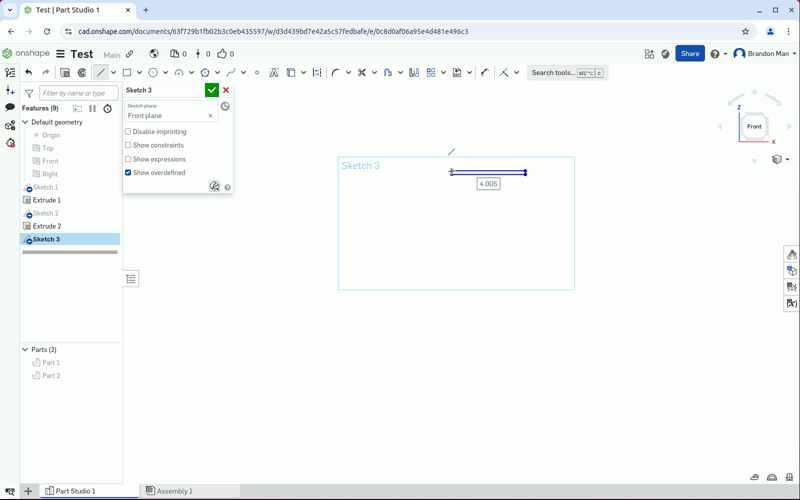
scroll(-6)
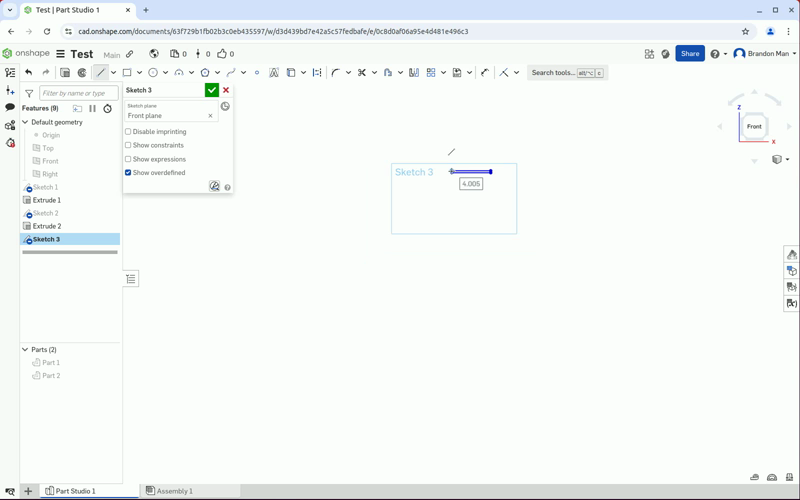
scroll(-6)
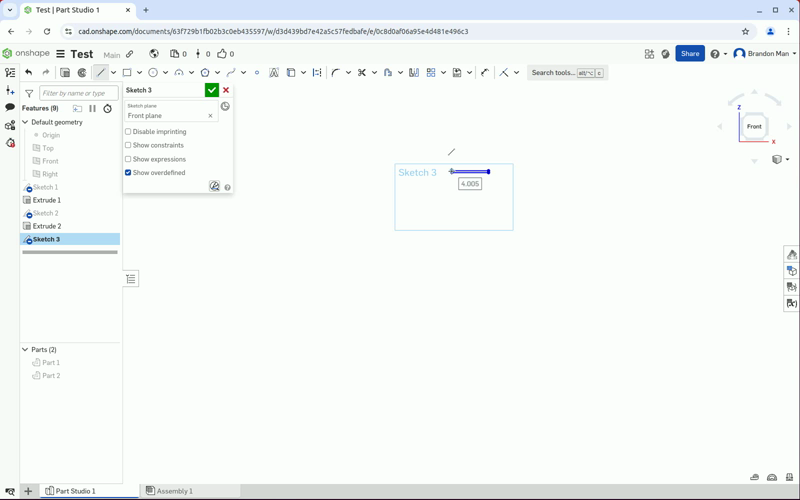
scroll(-6)
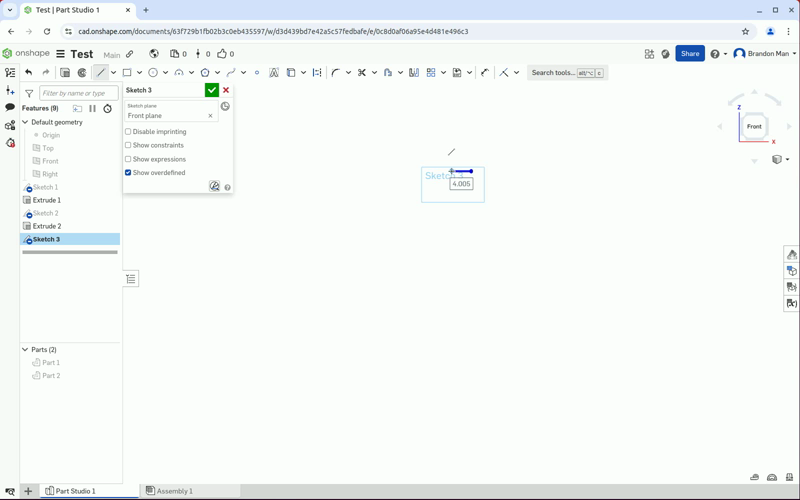
key_up(shift)
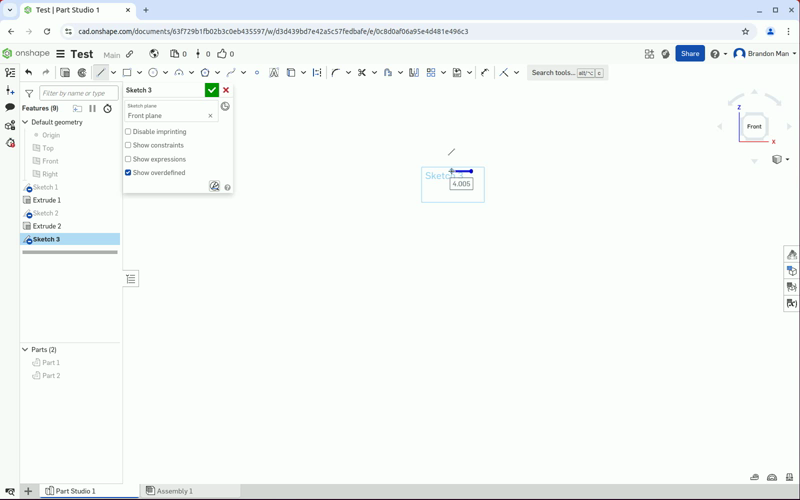
mouse_move(481, 170)
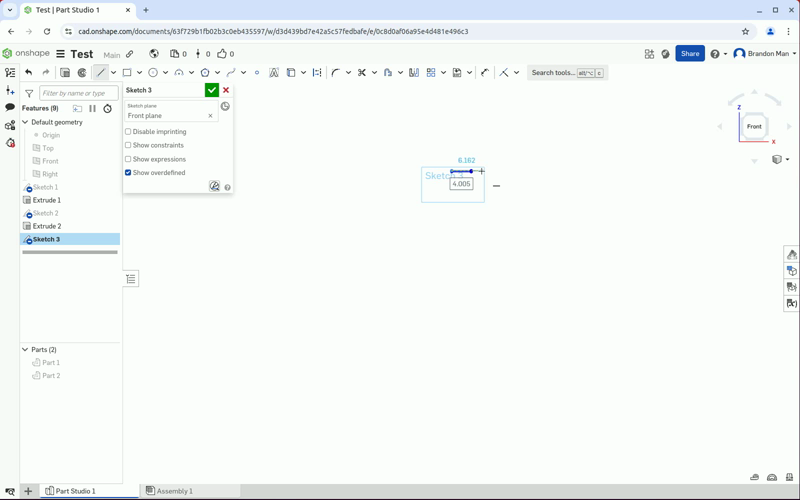
key_down(shift)
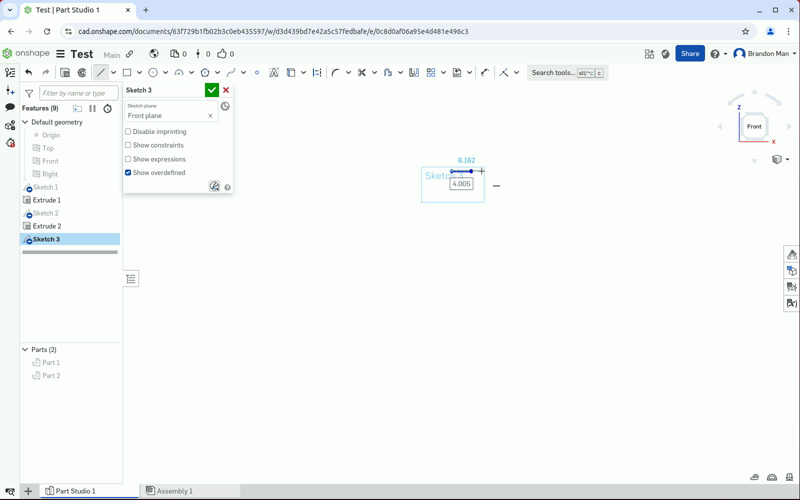
mouse_move(451, 171)
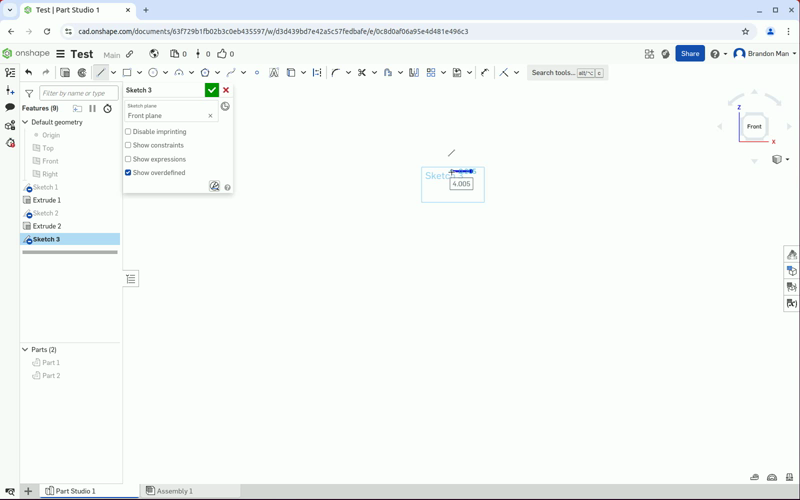
scroll(6)
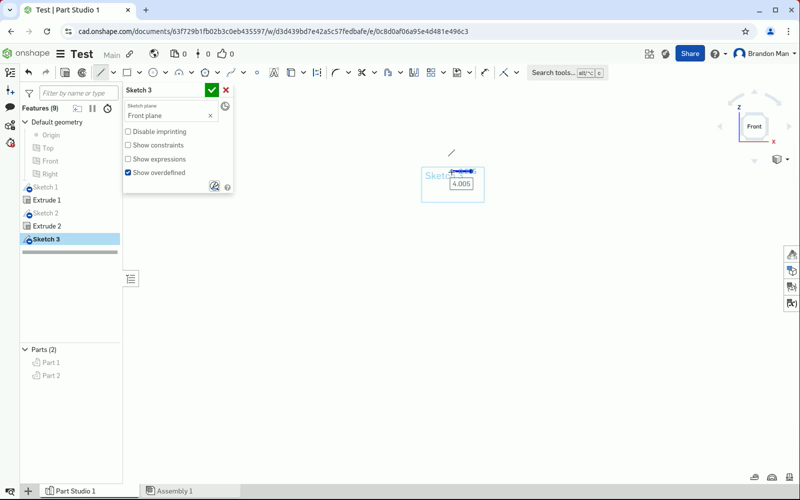
scroll(6)
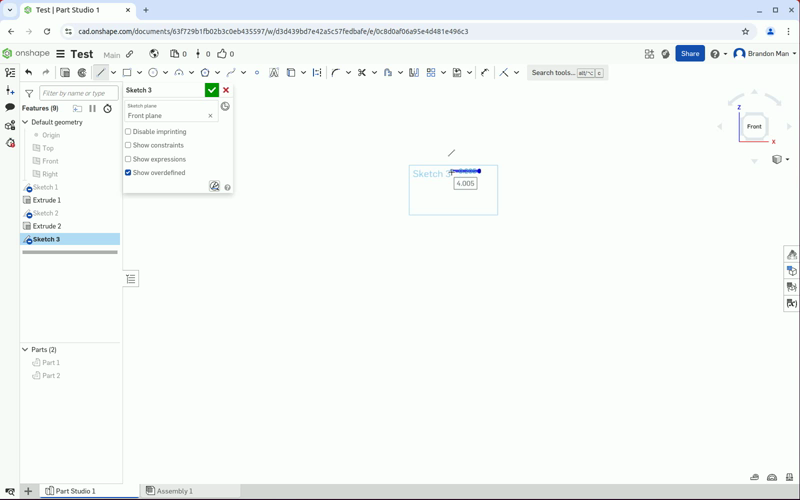
scroll(6)
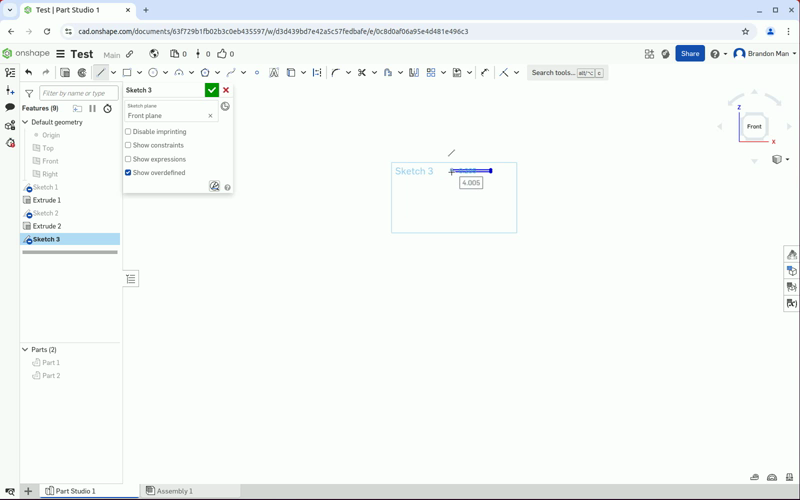
scroll(6)
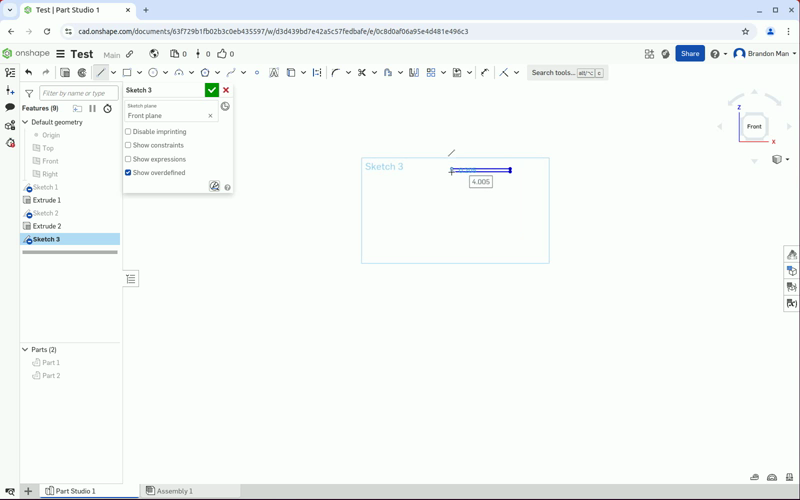
scroll(6)
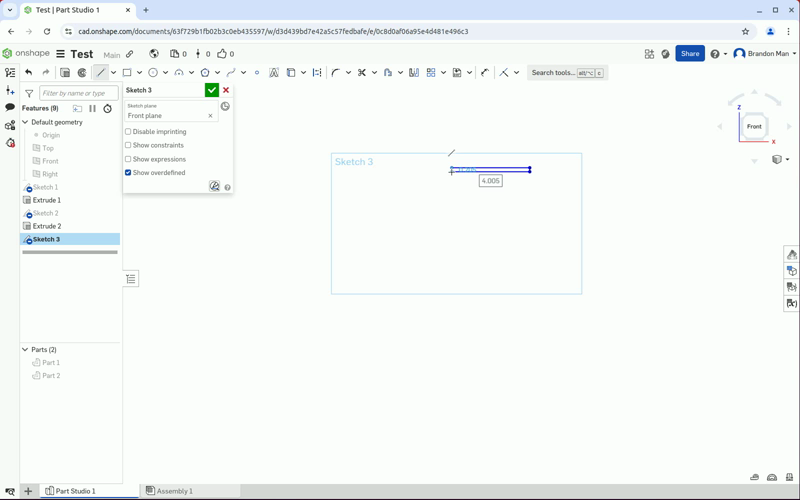
scroll(6)
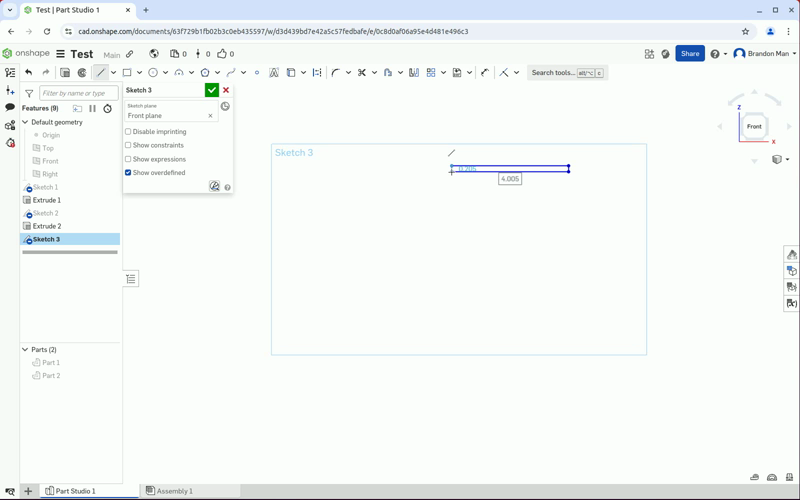
scroll(6)
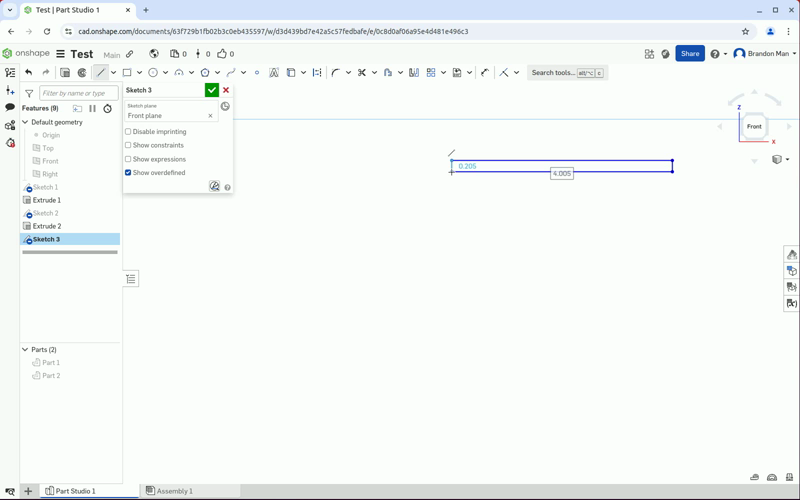
key_up(shift)
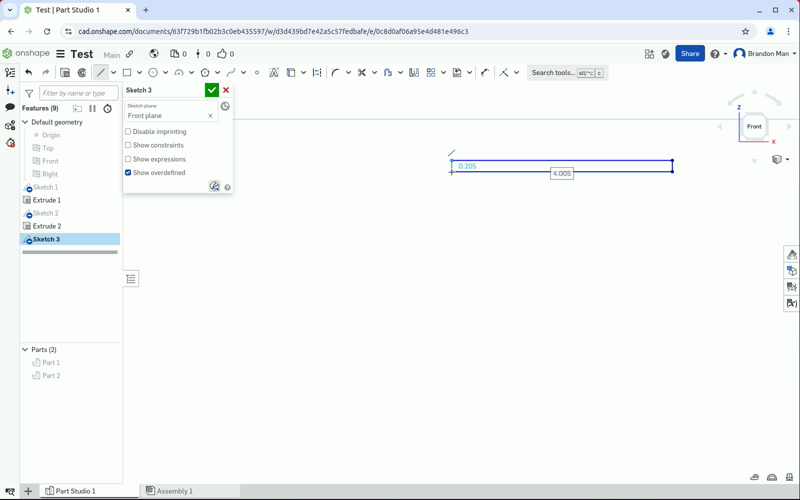
click(451, 171)
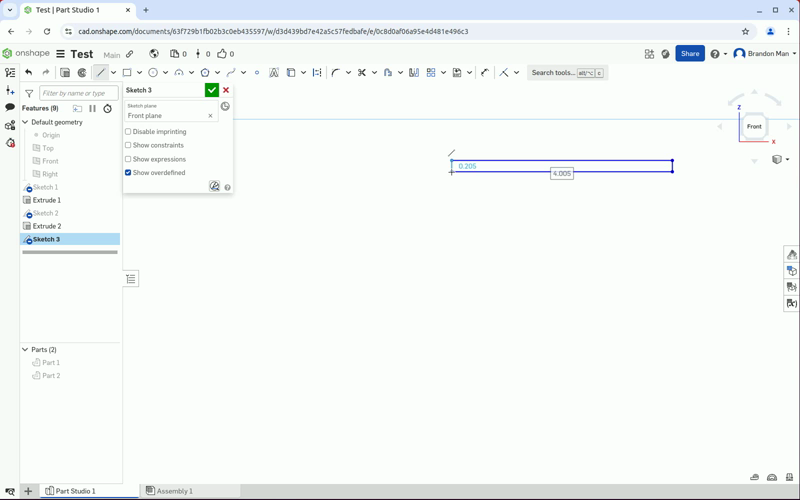
scroll(-6)
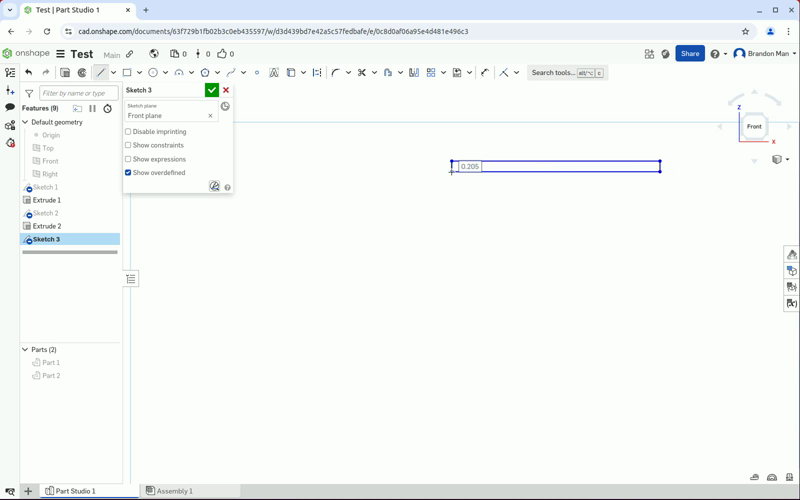
scroll(-6)
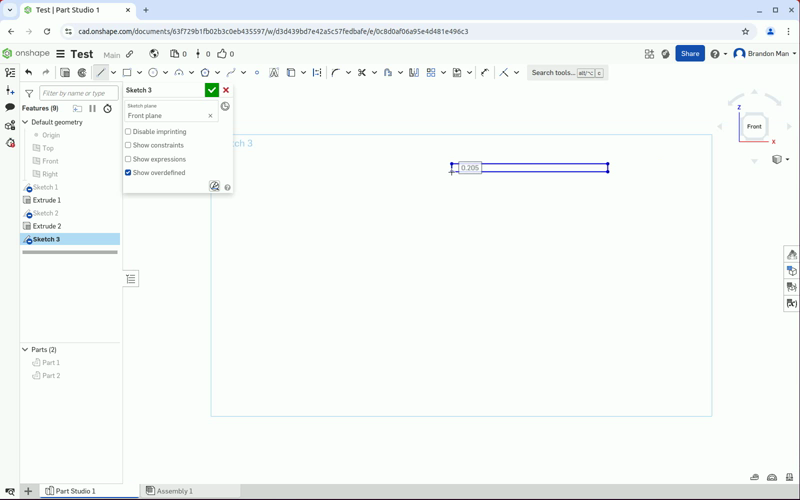
scroll(-6)
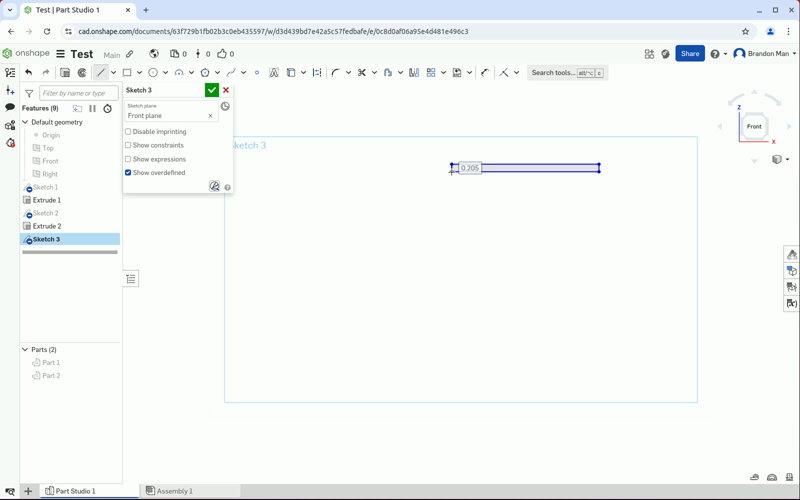
scroll(-6)
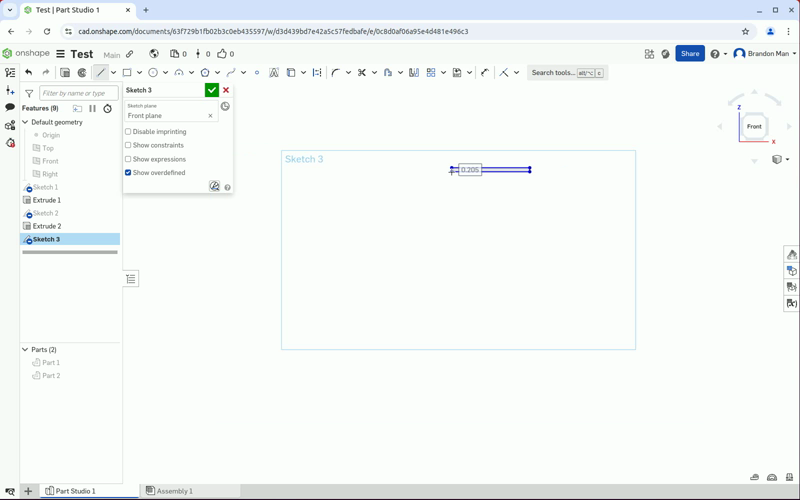
scroll(-6)
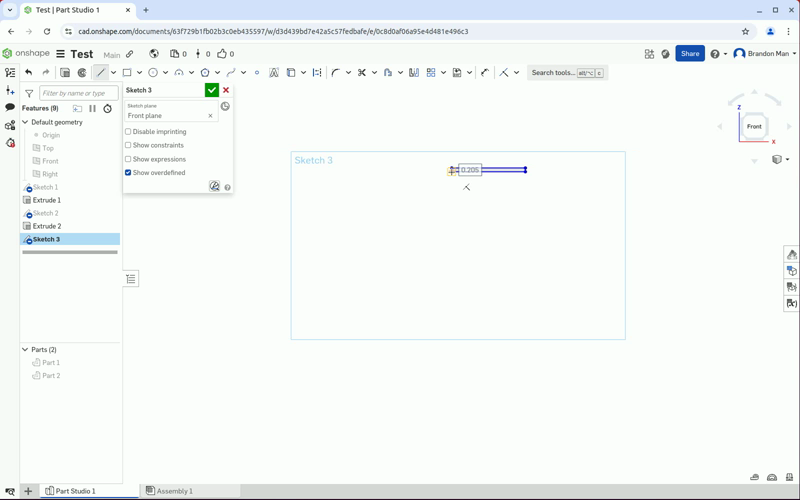
scroll(-6)
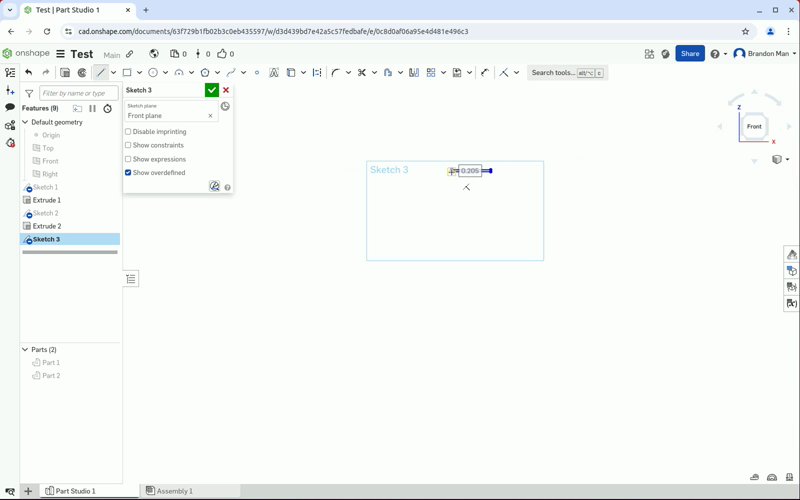
scroll(-6)
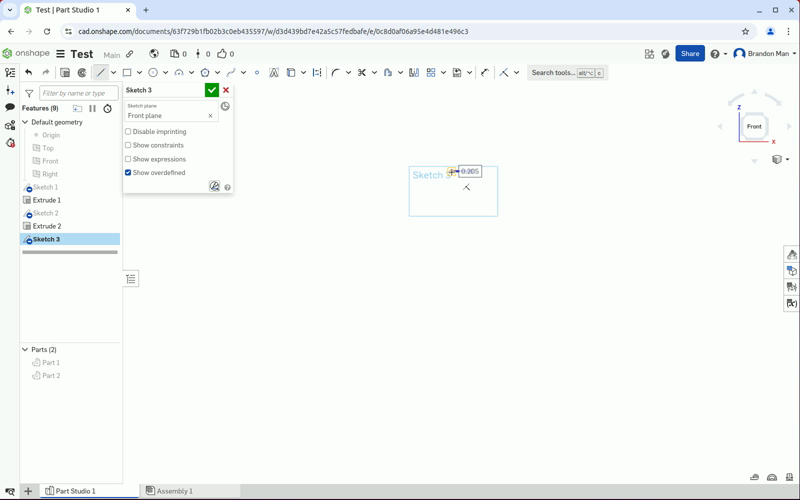
key(esc)
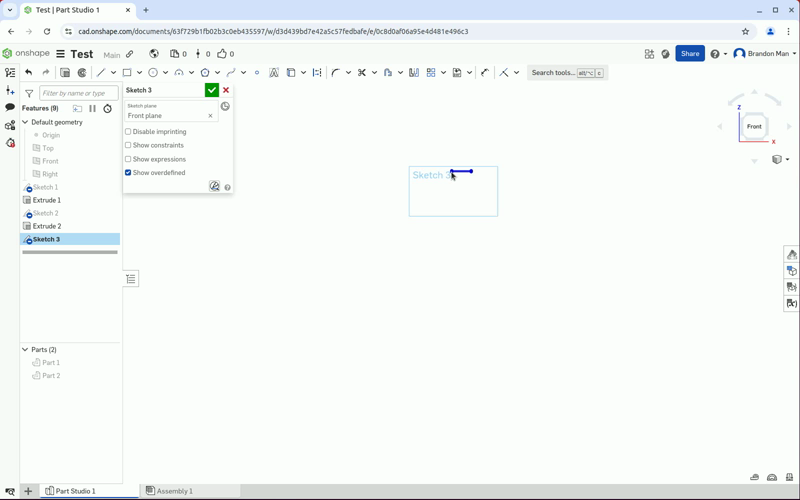
mouse_move(452, 170)
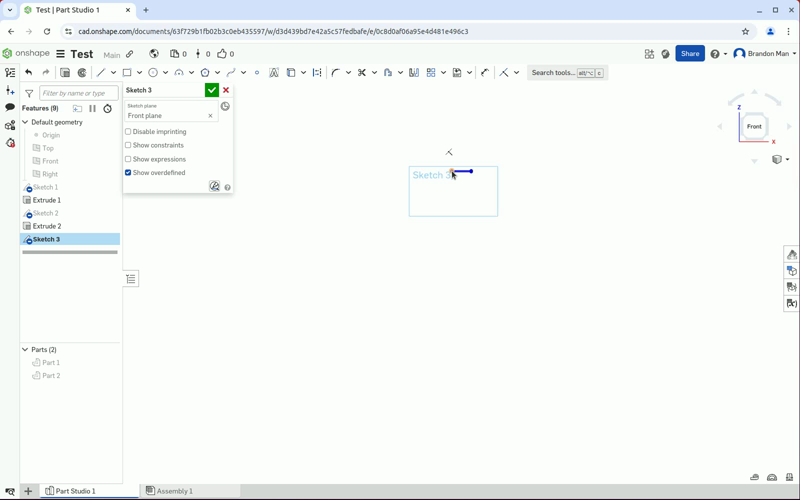
scroll(6)
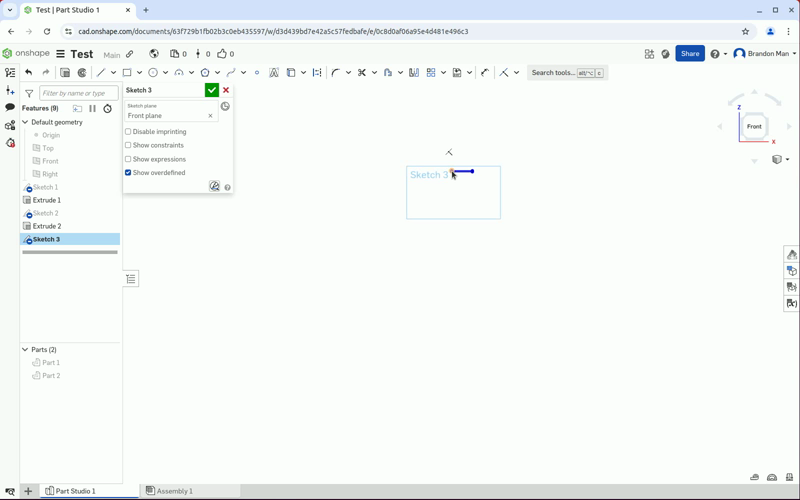
scroll(6)
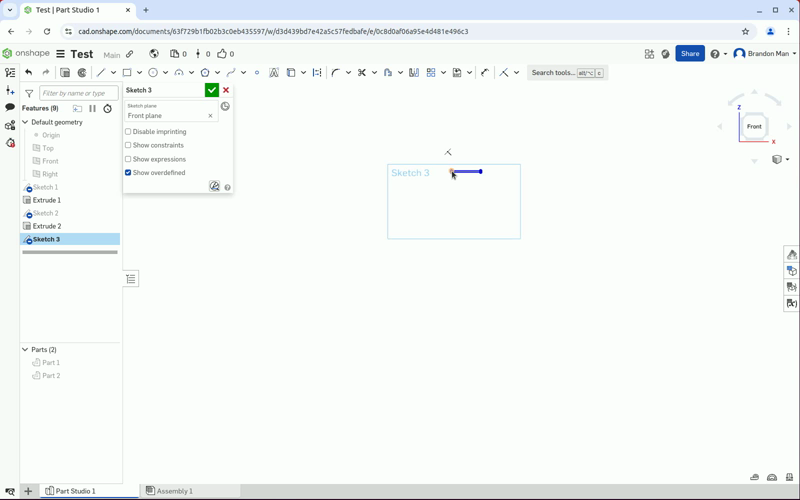
scroll(6)
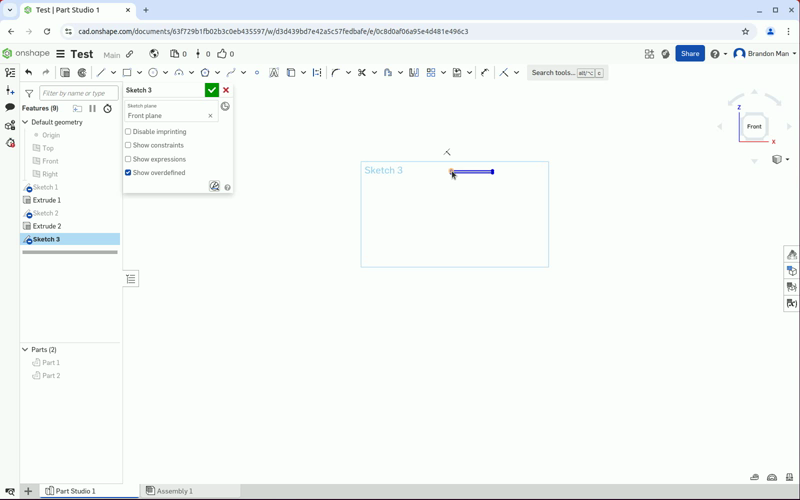
scroll(6)
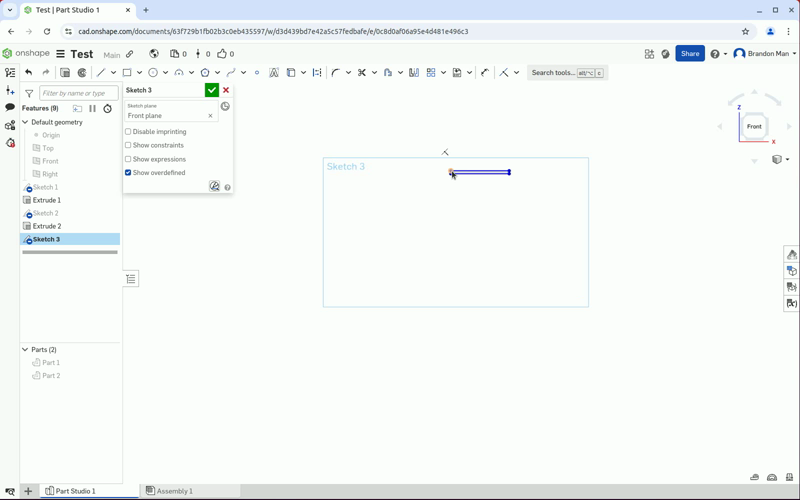
scroll(6)
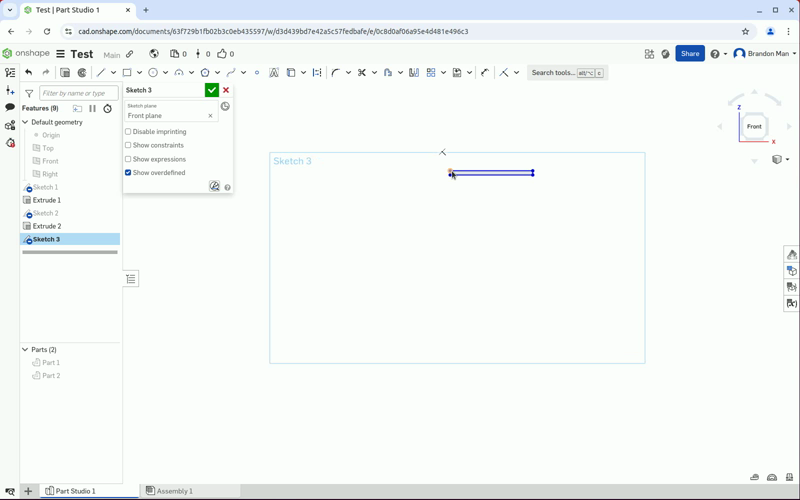
scroll(6)
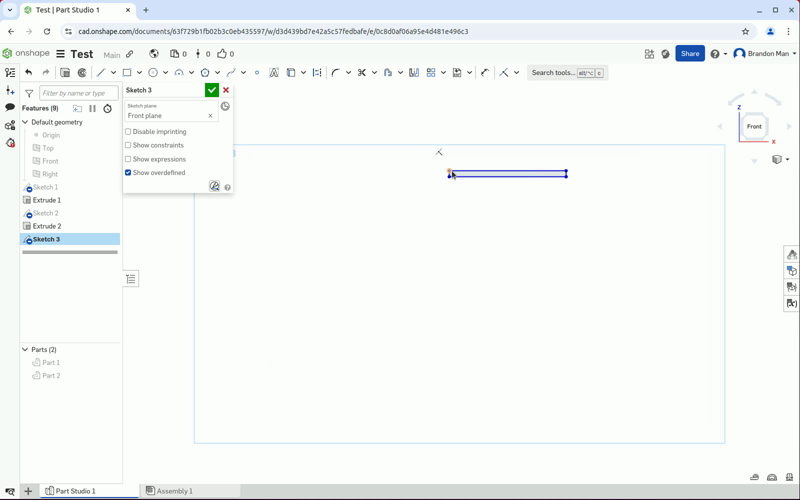
scroll(6)
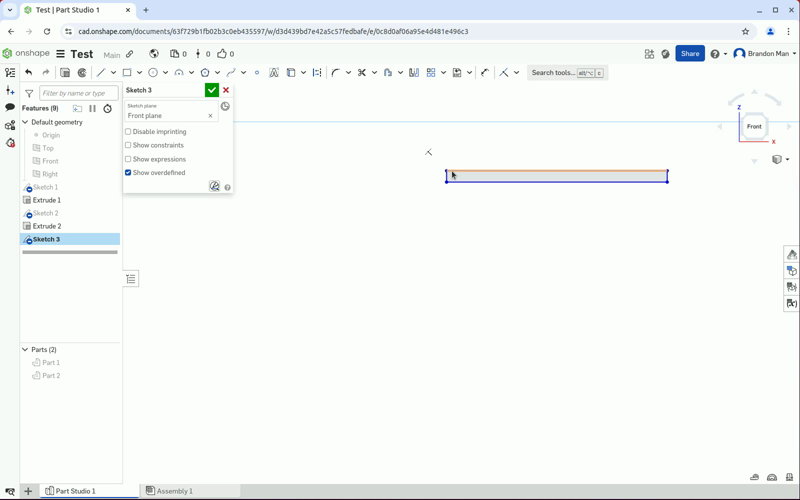
click(452, 170)
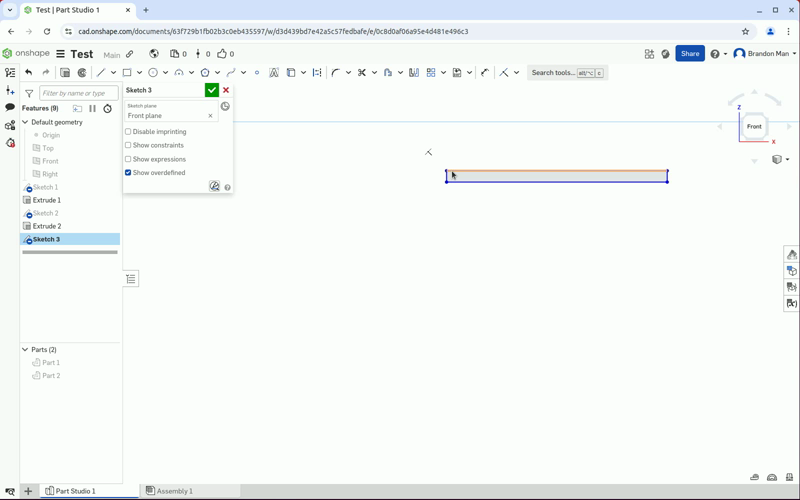
scroll(-6)
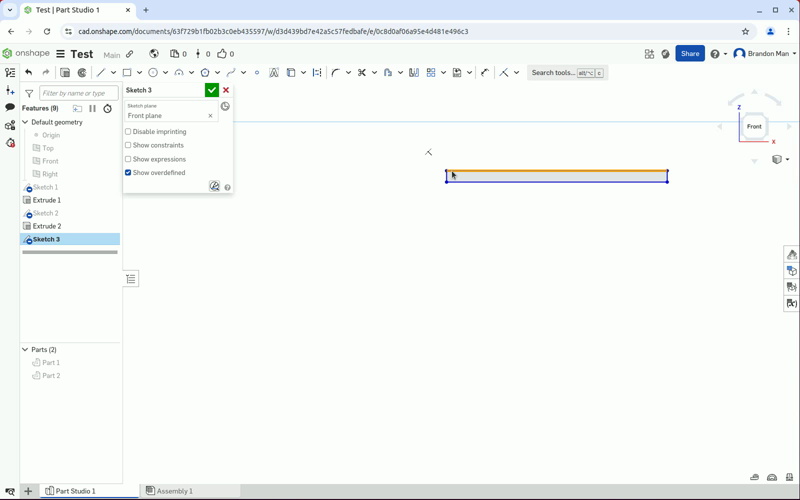
scroll(-6)
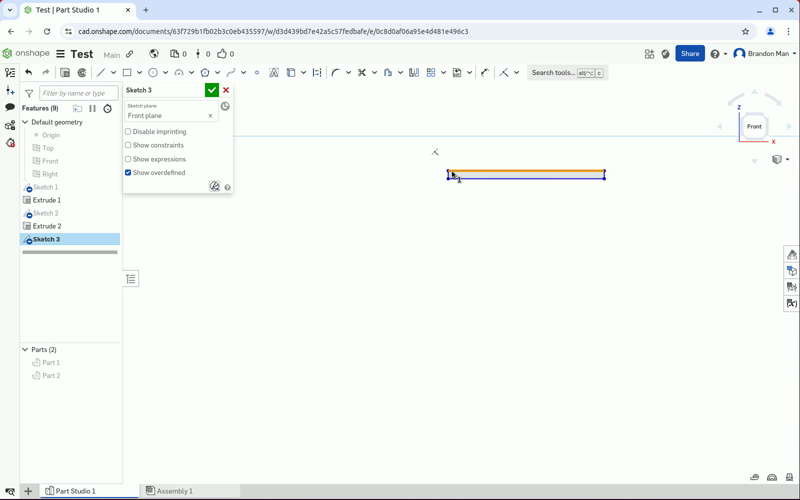
scroll(-6)
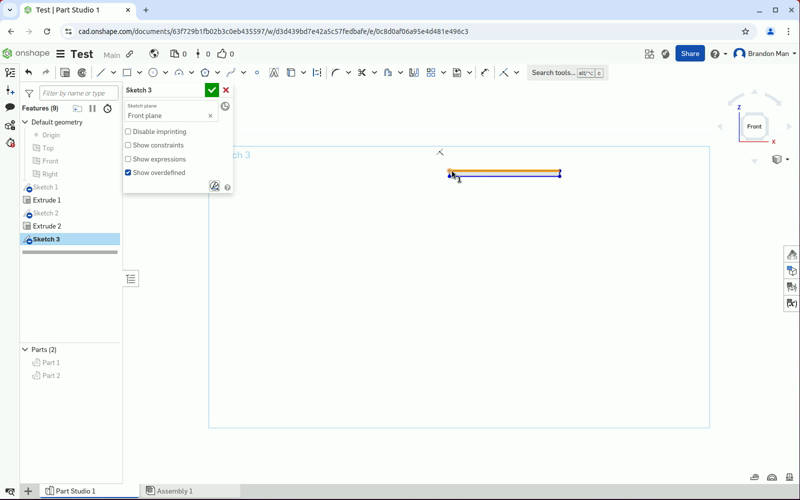
scroll(-6)
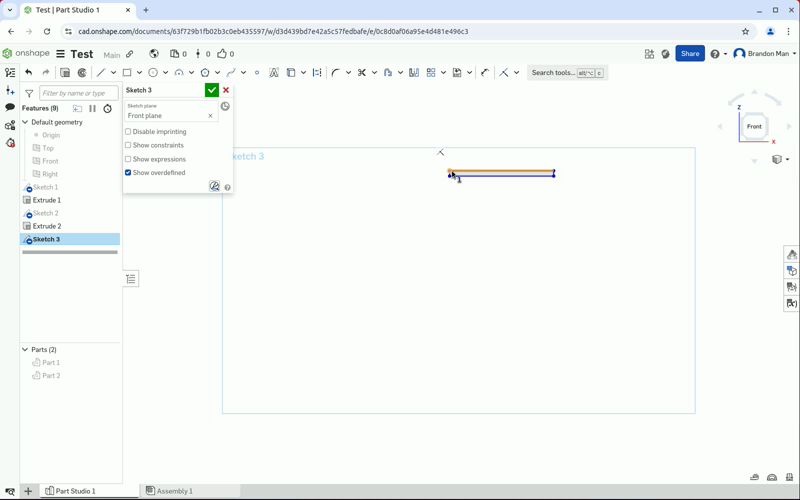
scroll(-6)
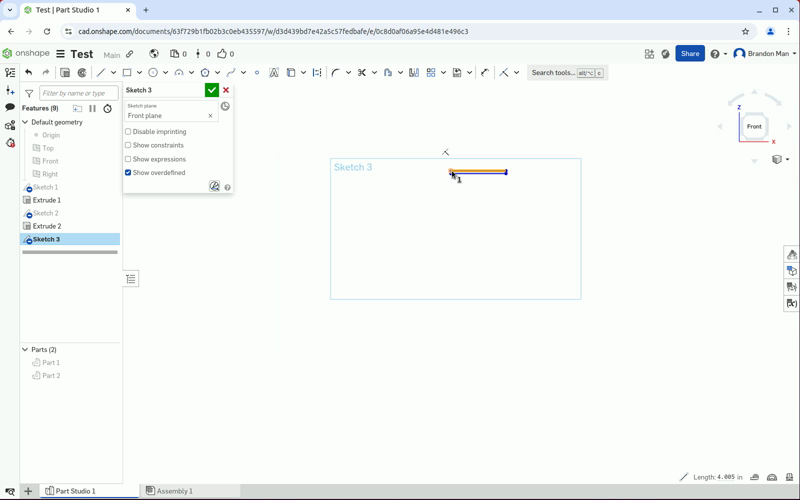
scroll(-6)
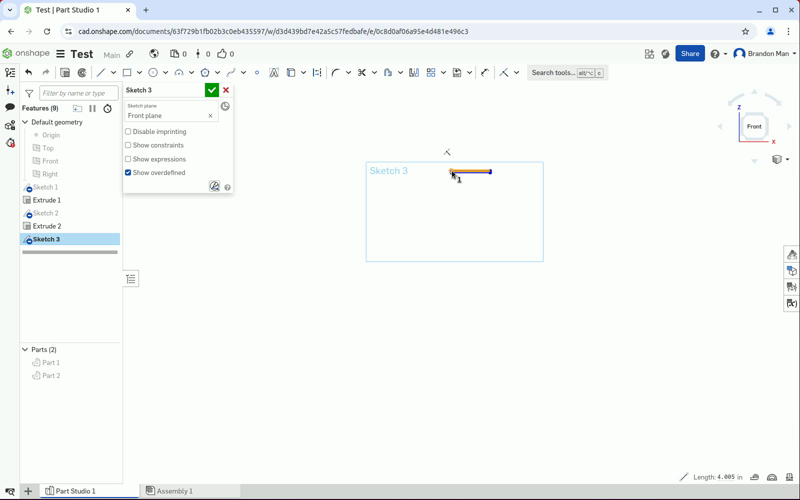
scroll(-6)
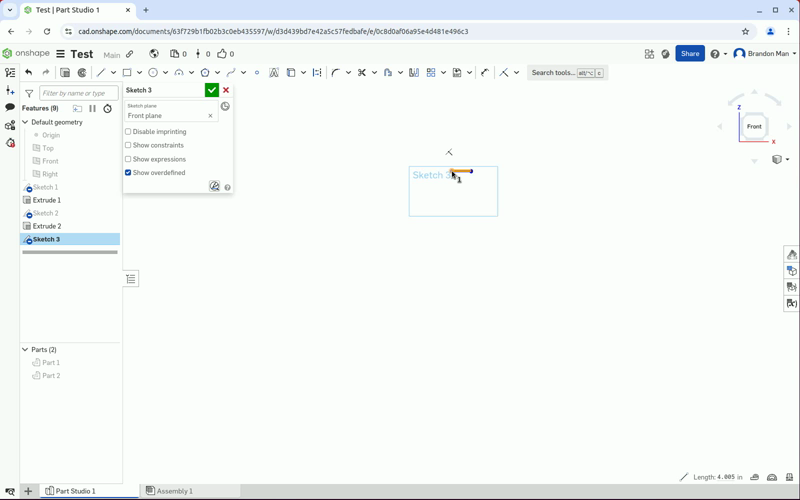
mouse_move(73, 352)
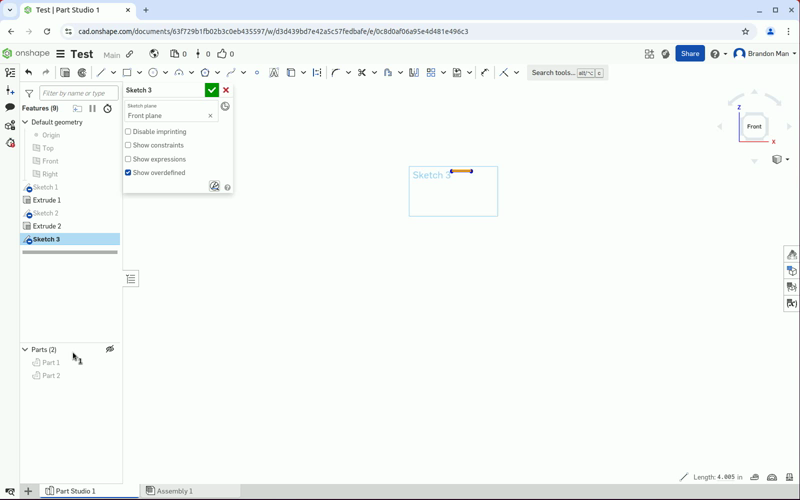
key(shift+y)
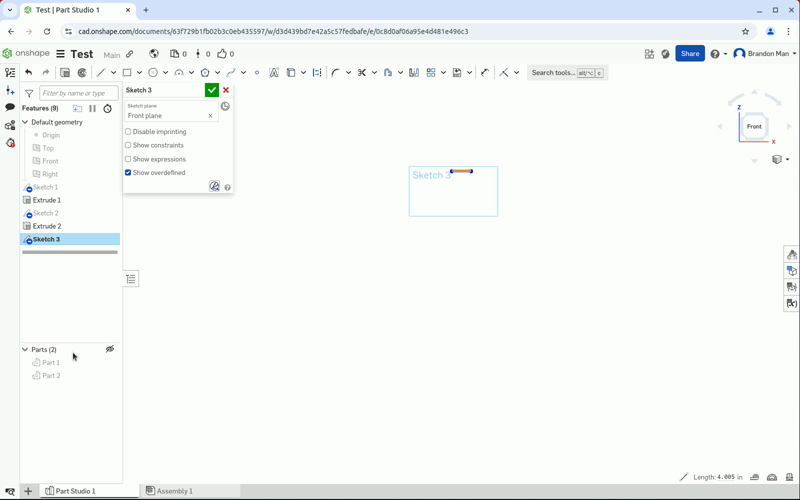
key(shift+e)
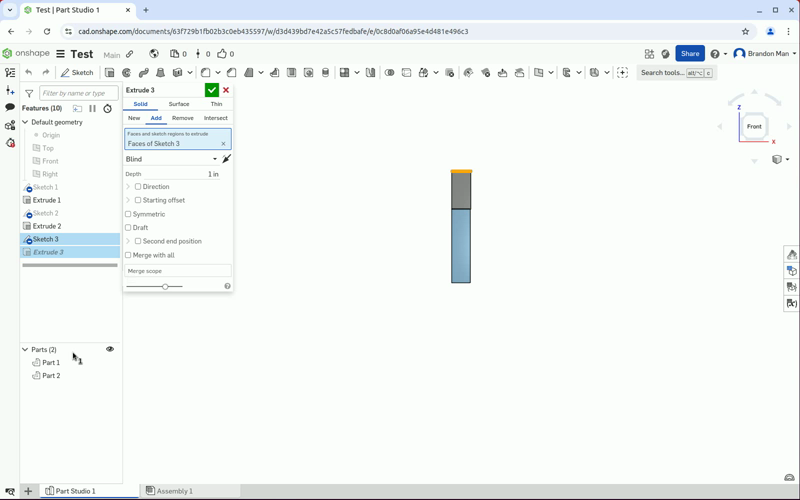
mouse_move(143, 106)
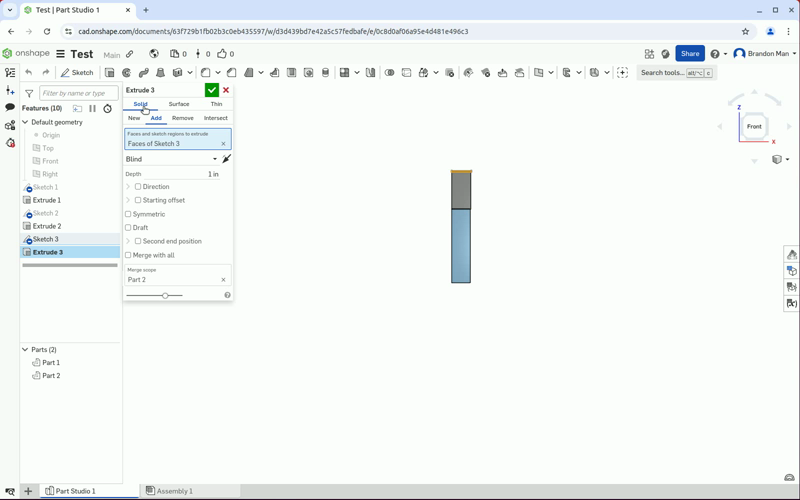
click(143, 106)
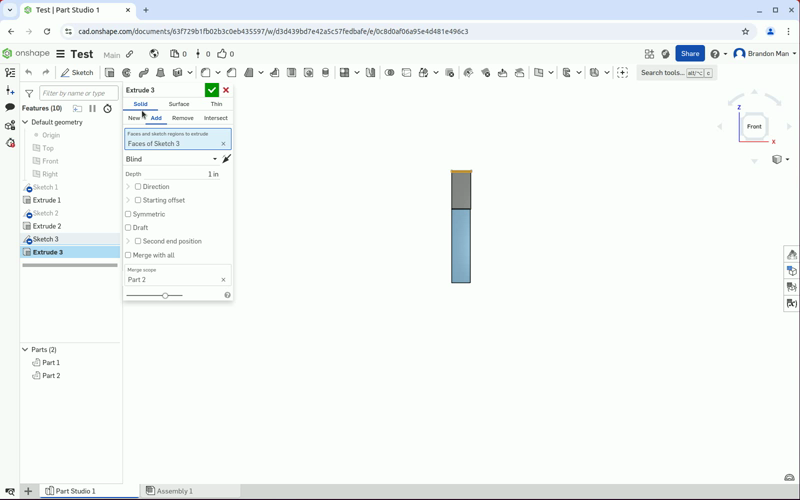
mouse_move(137, 120)
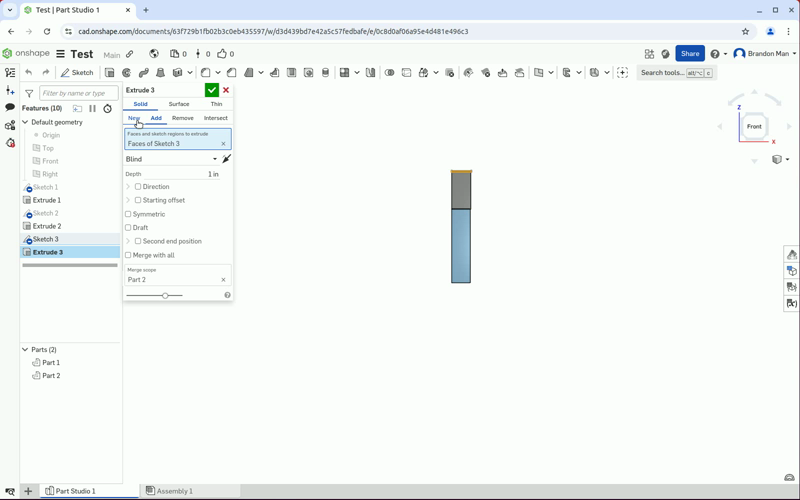
click(137, 120)
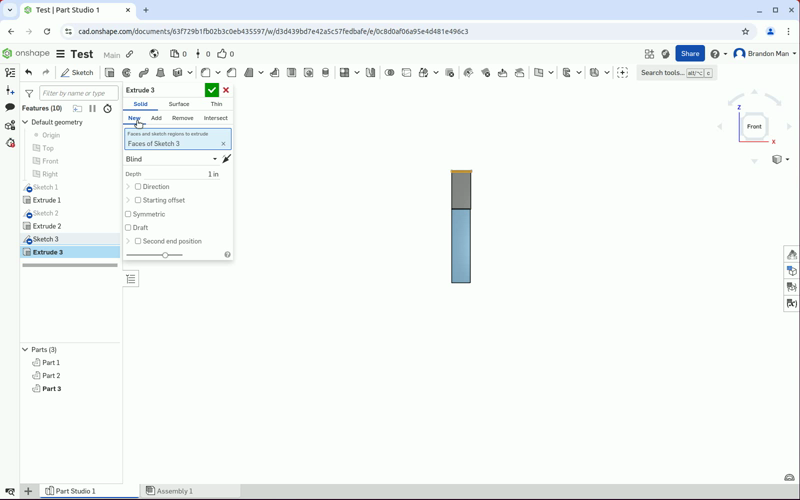
key(tab, 4)
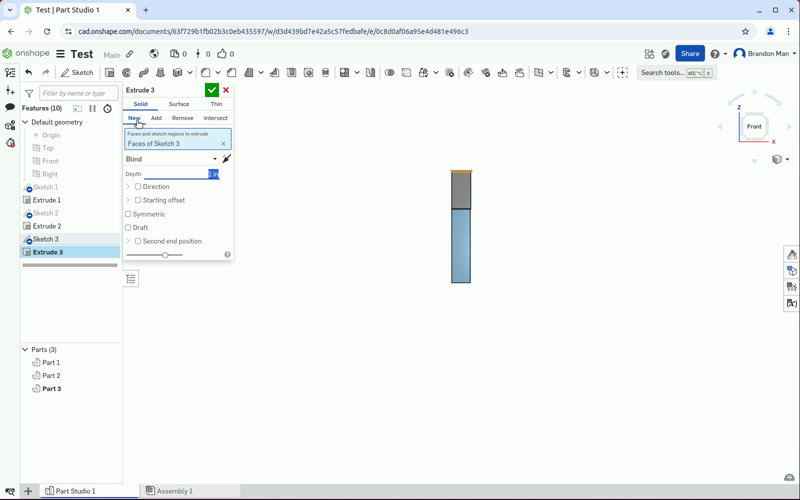
text(-0.481)
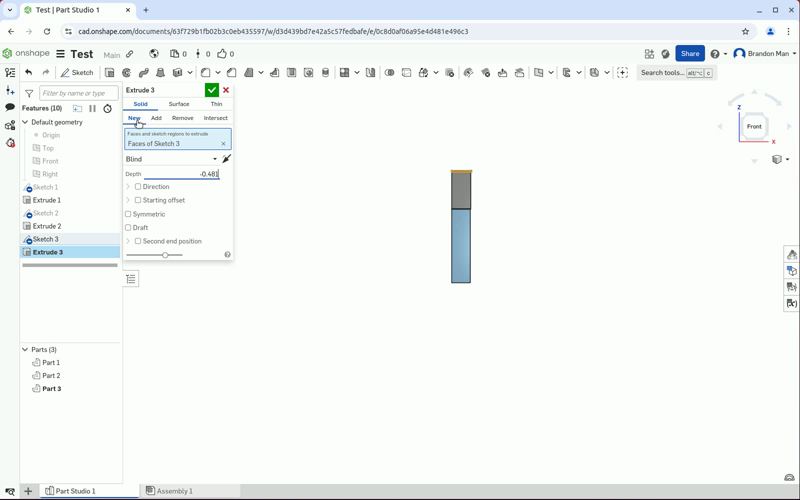
key(enter)
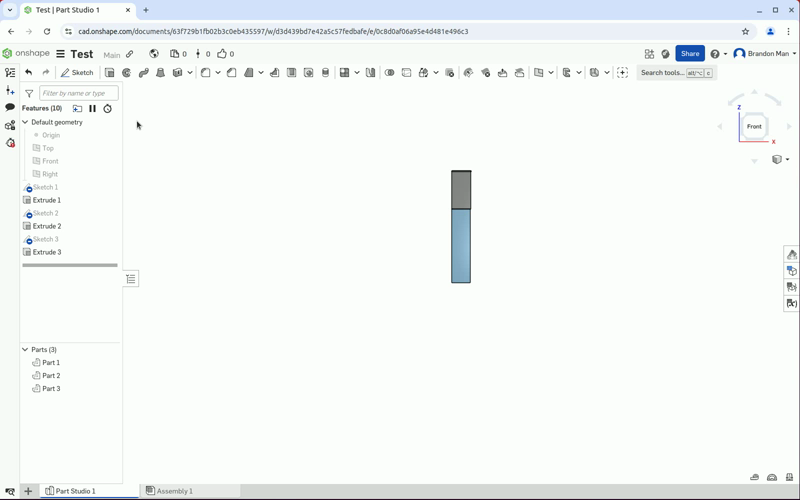
key(shift+h)
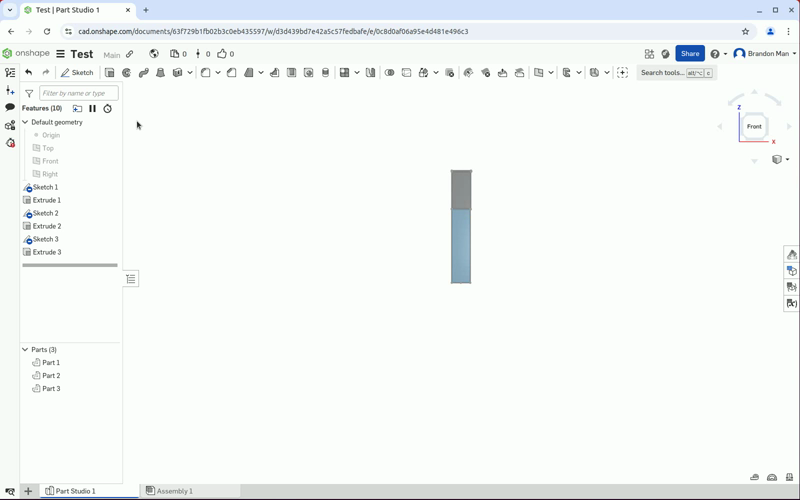
key(shift+h)
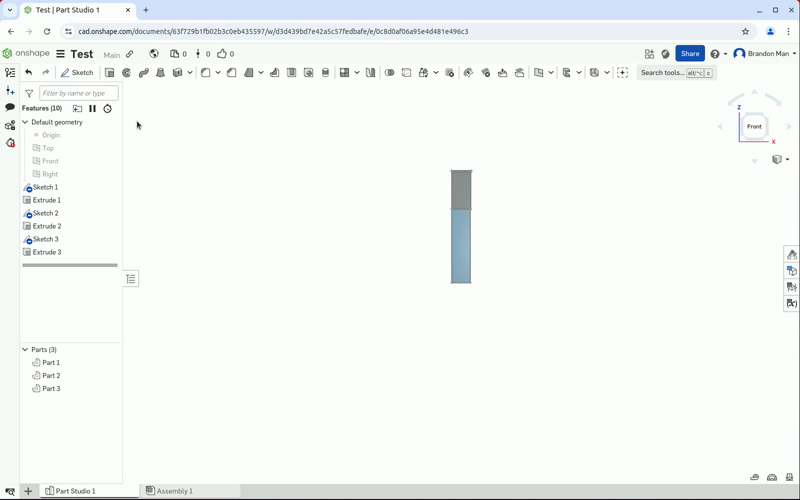
key(shift+7)
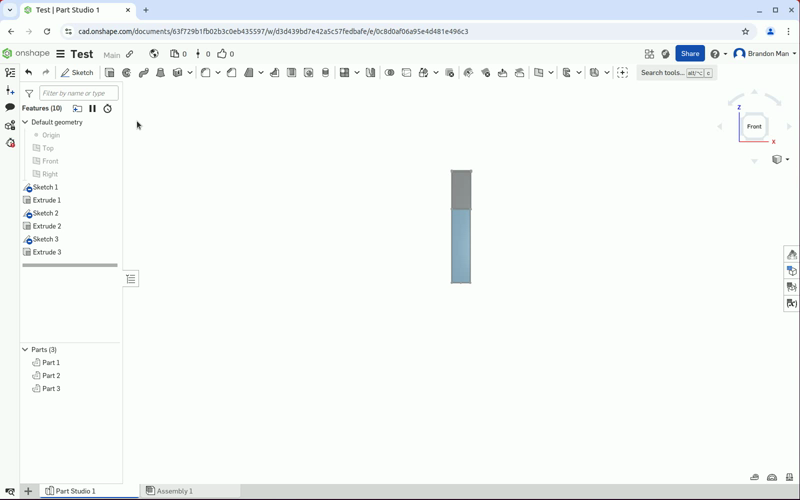
key(left, 2)
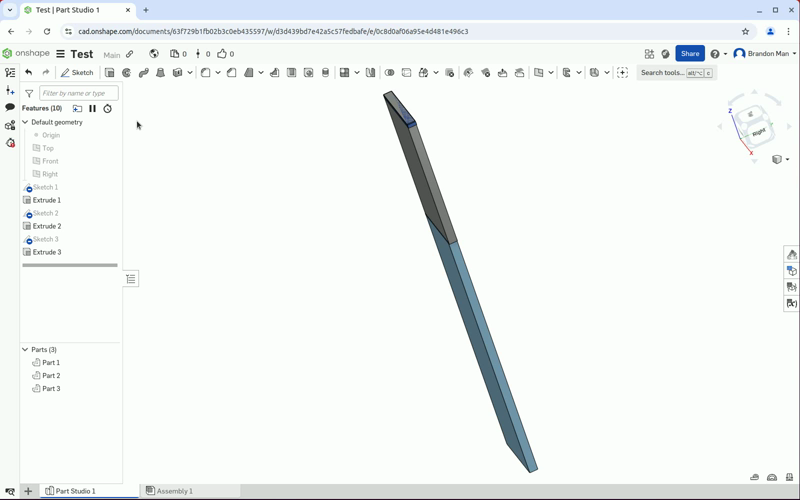
key(down, 2)
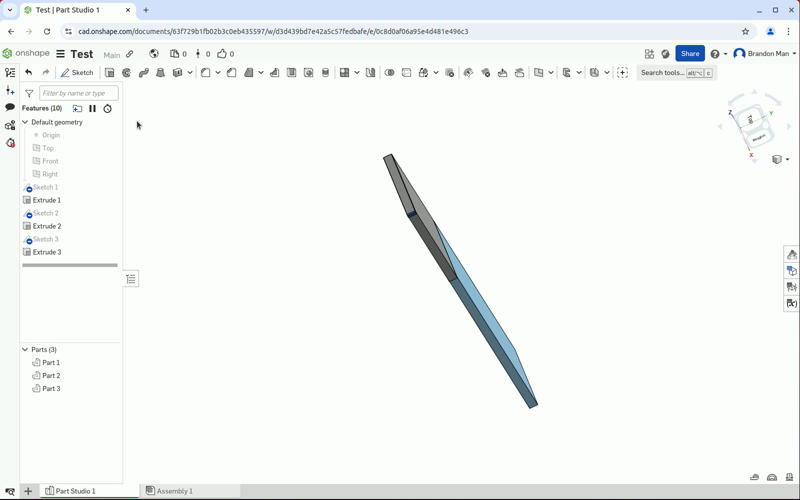
key(up, 2)
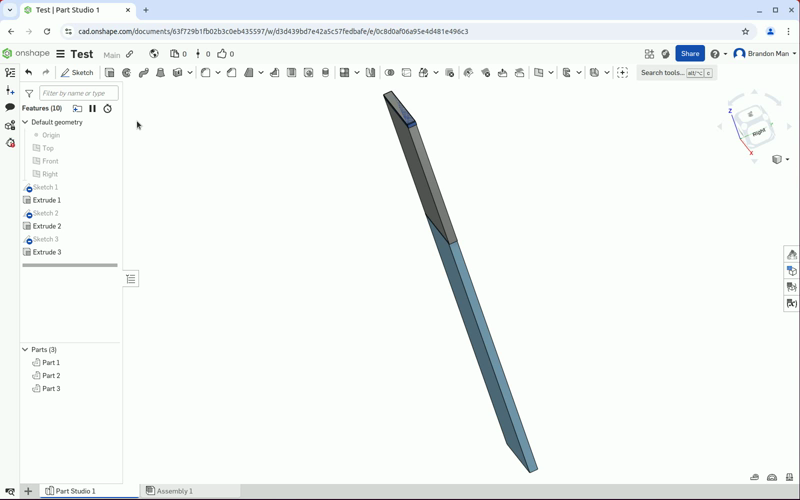
key(right, 2)
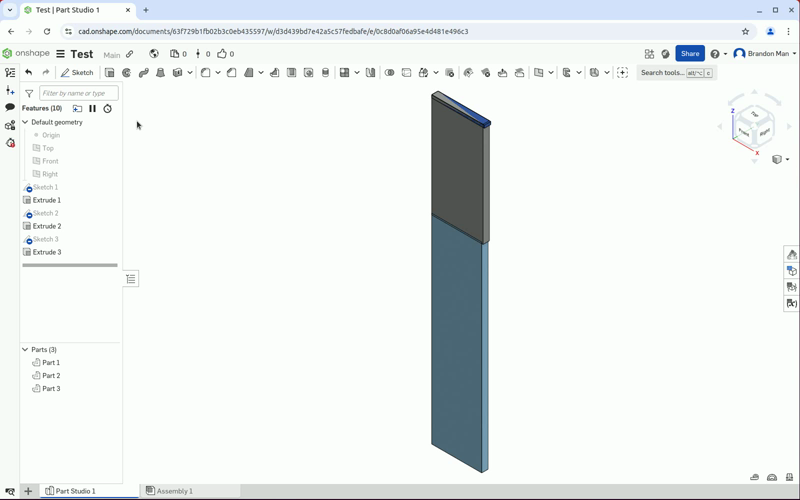
mouse_move(73, 189)
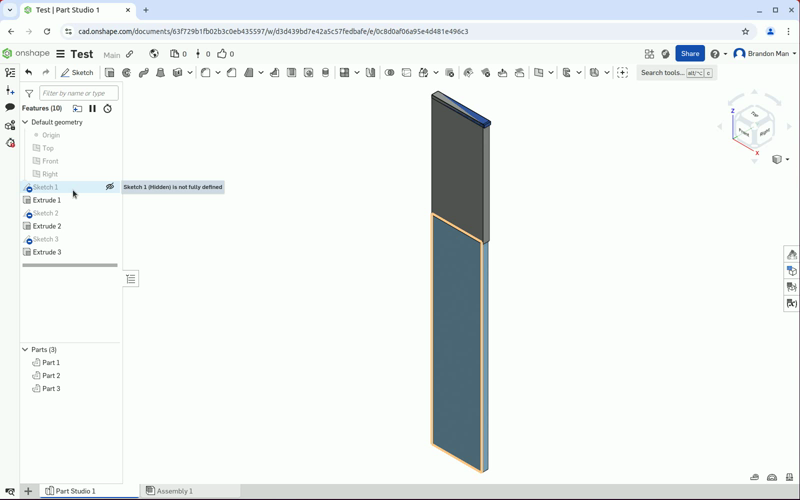
click(73, 189)